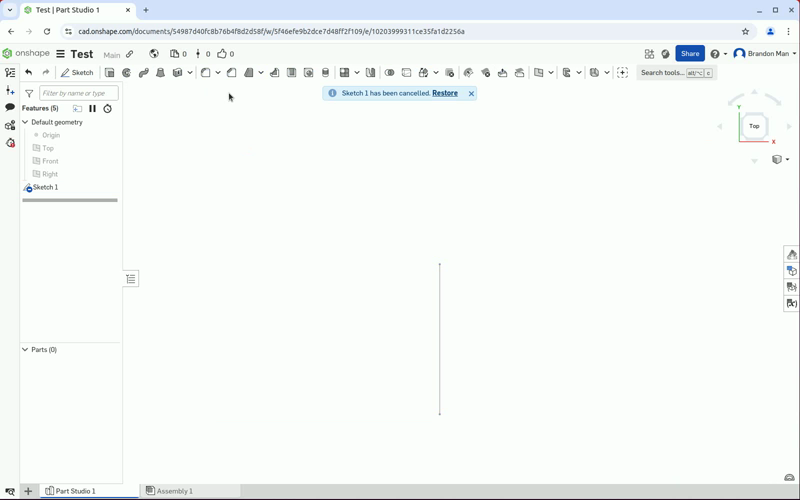
key(shift+h)
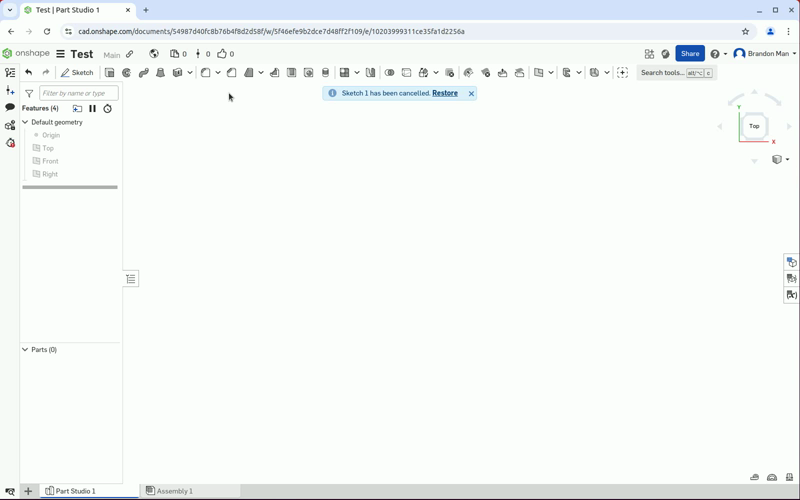
mouse_move(73, 352)
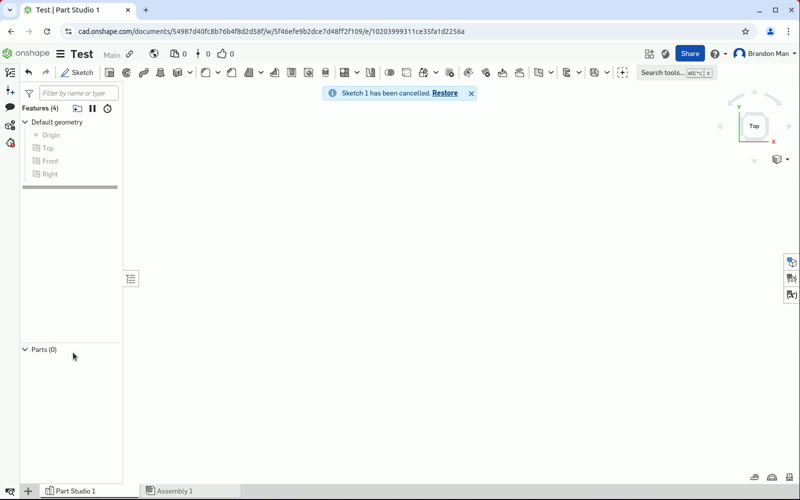
key(y)
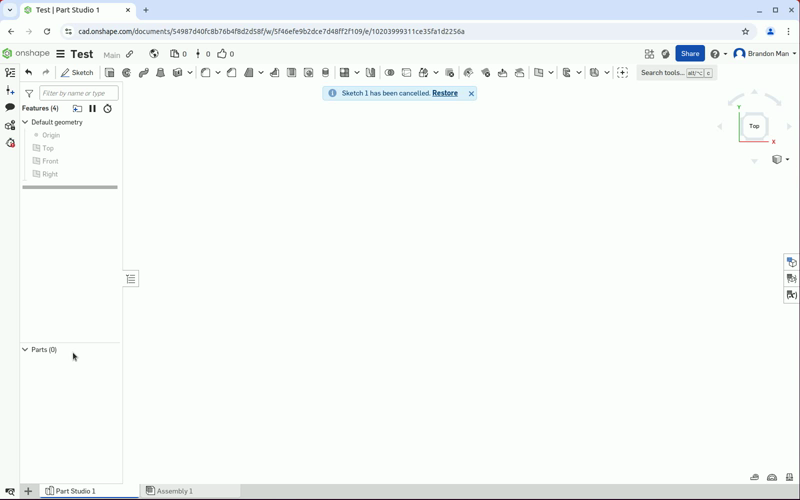
key(shift+p)
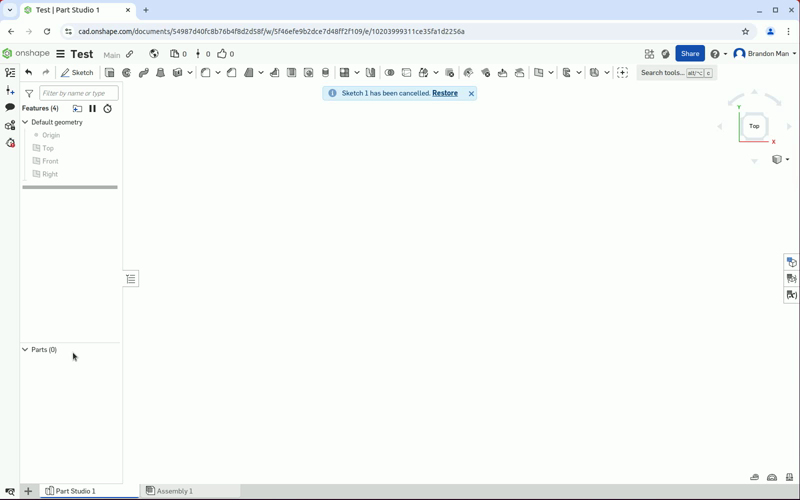
key(space)
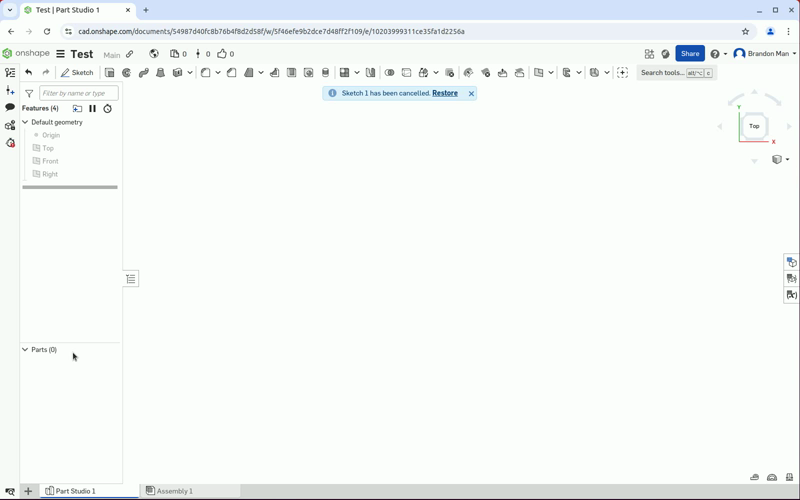
key_down(shift)
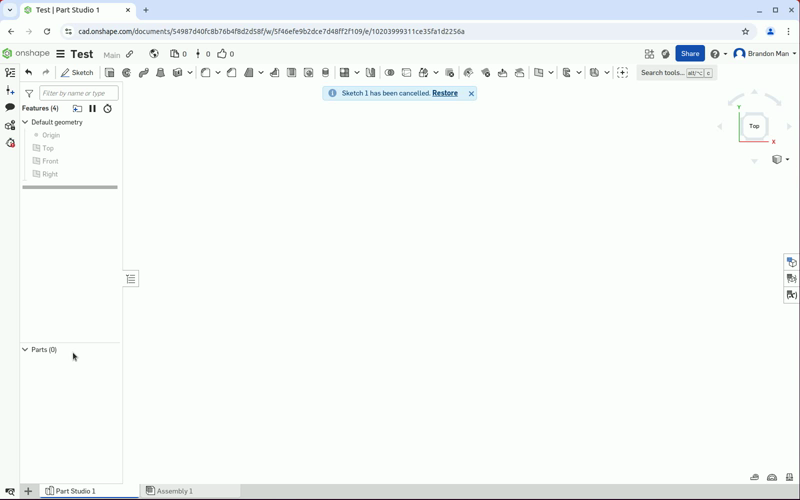
key(up)
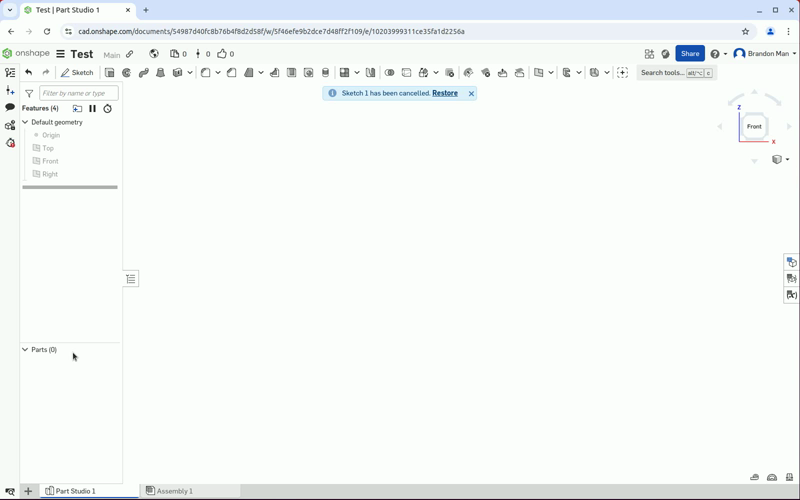
key_up(shift)
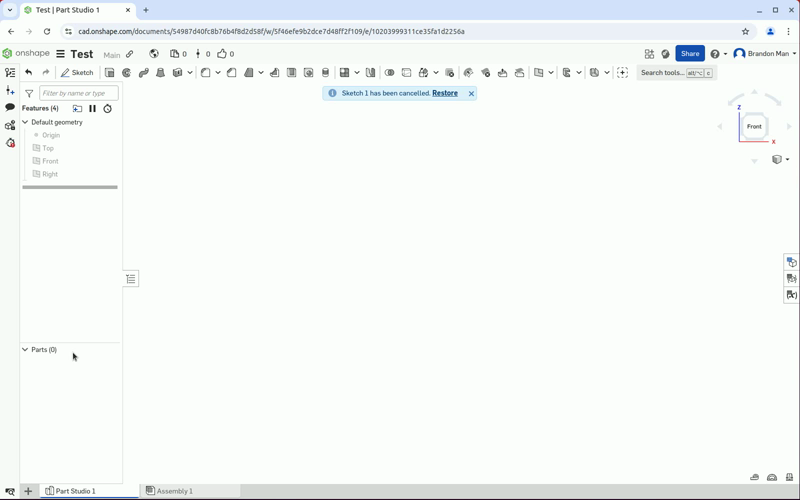
mouse_move(73, 352)
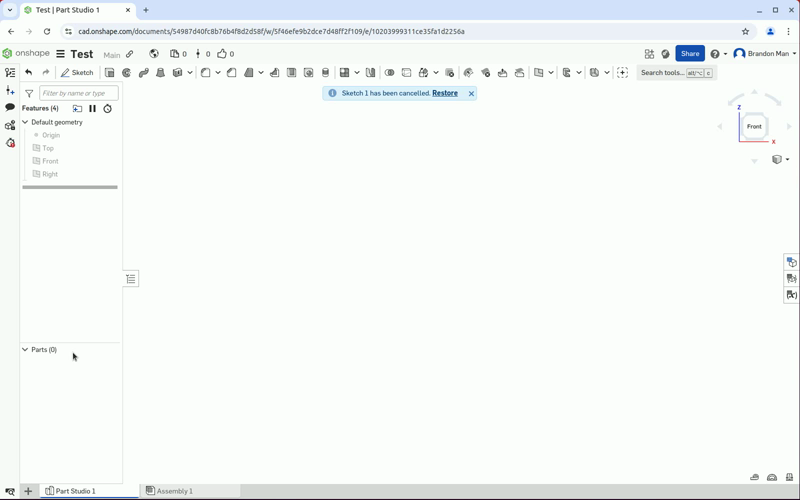
key(shift+y)
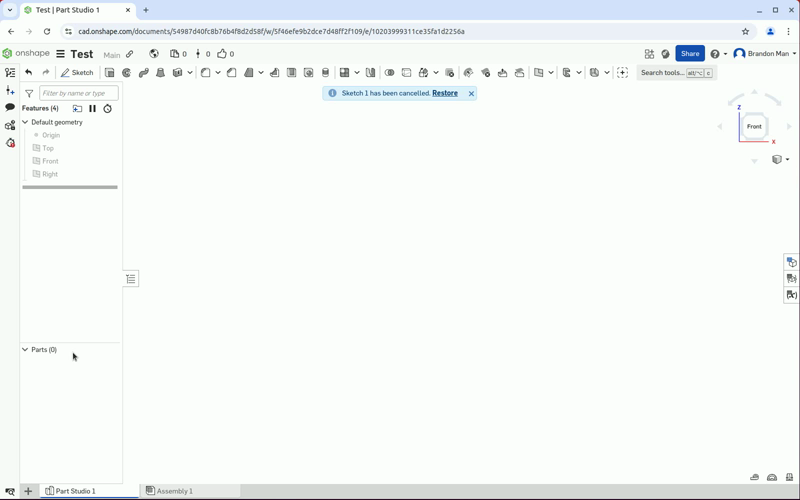
key(shift+s)
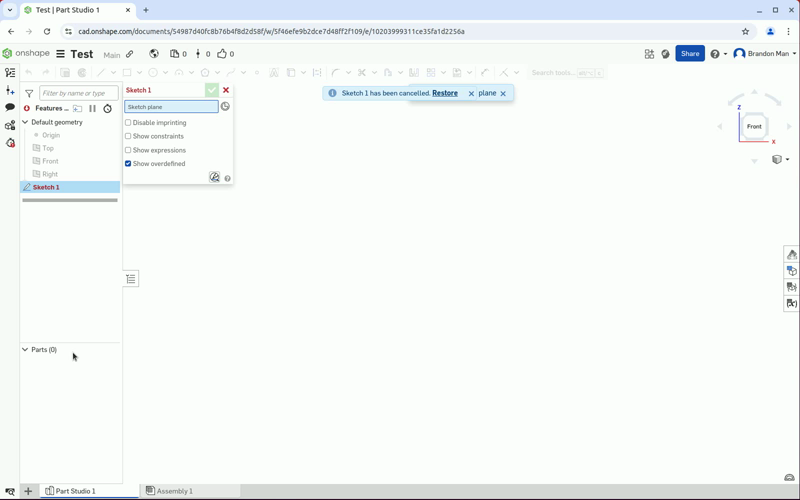
mouse_move(73, 163)
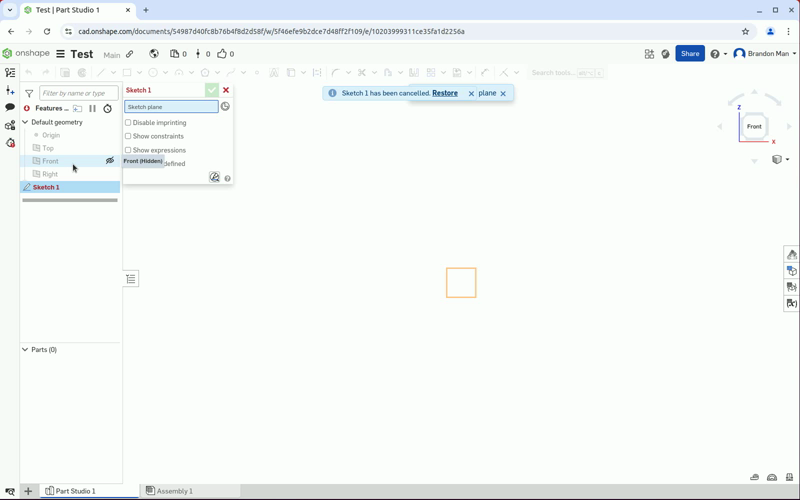
click(73, 163)
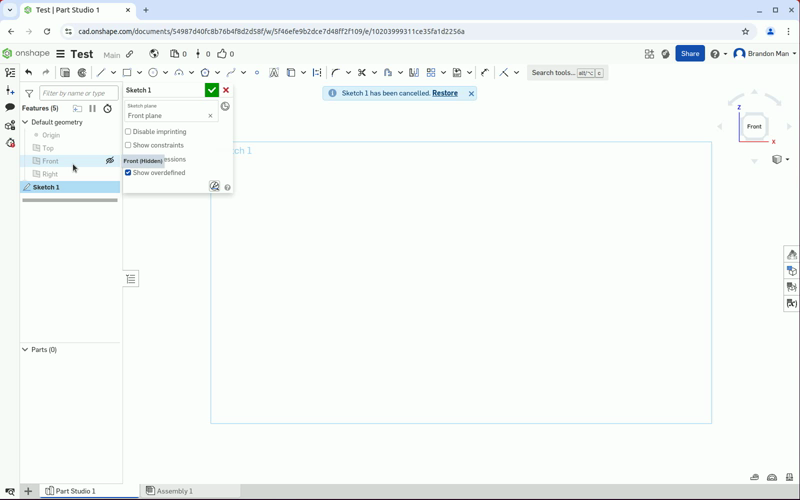
mouse_move(73, 352)
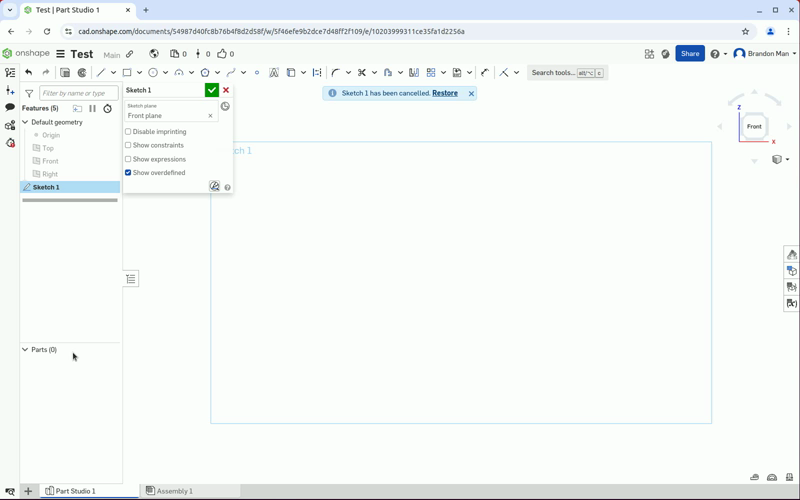
key(y)
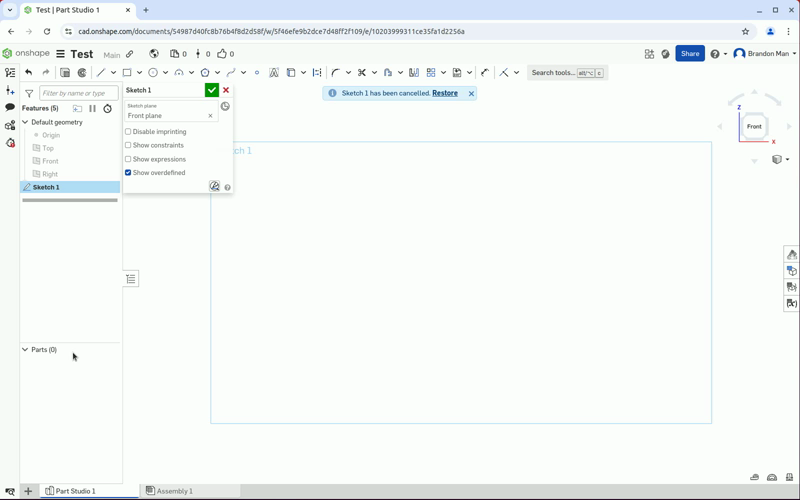
key(c)
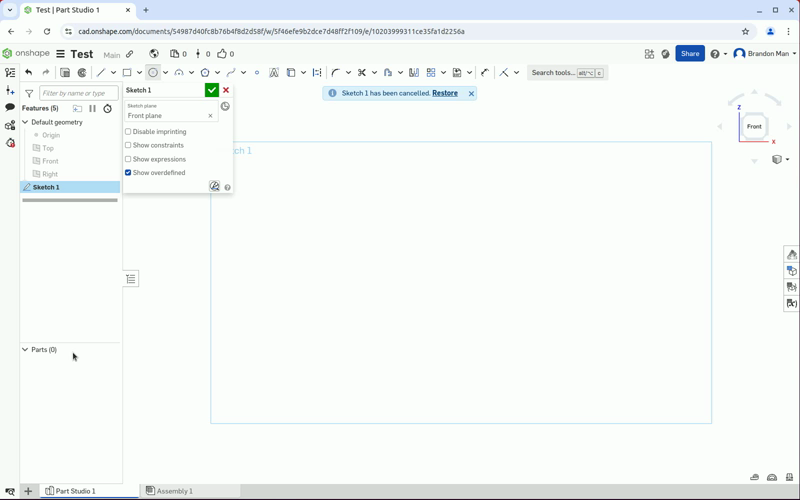
key_down(shift)
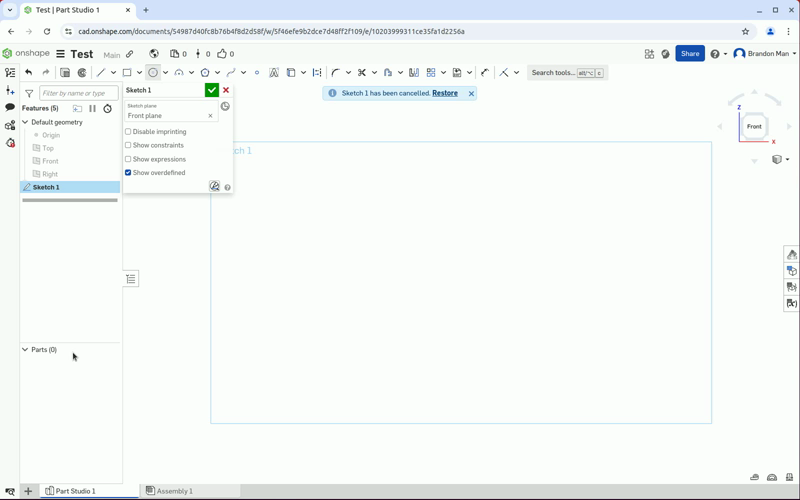
mouse_move(460, 282)
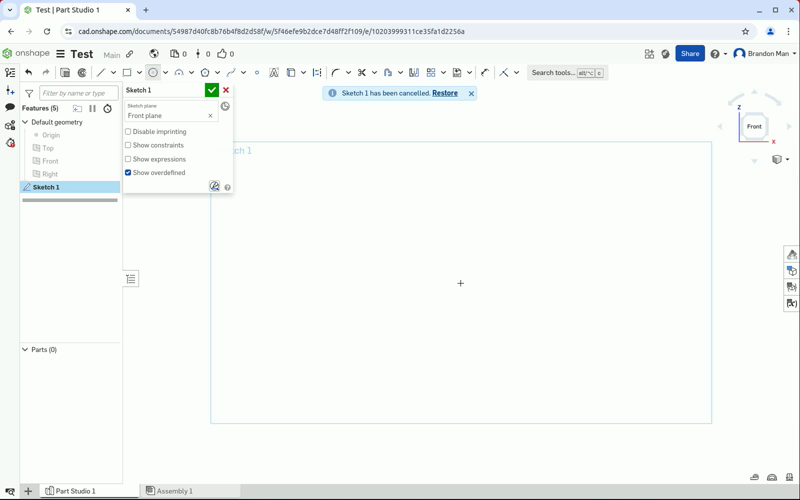
click(460, 282)
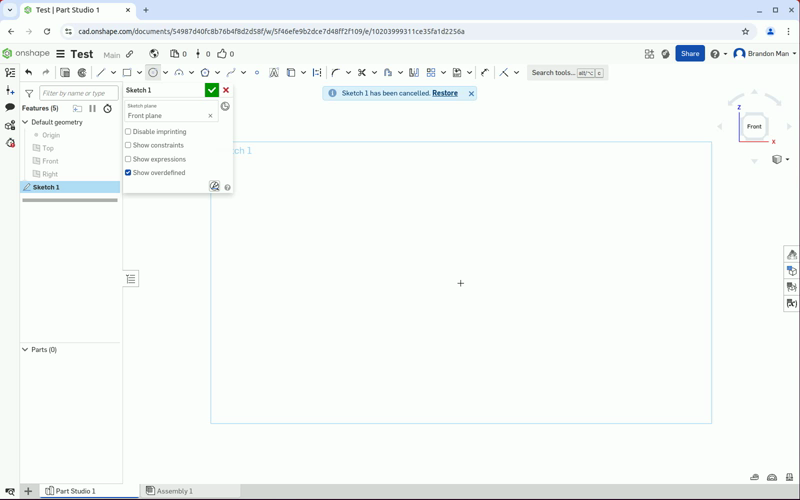
key_up(shift)
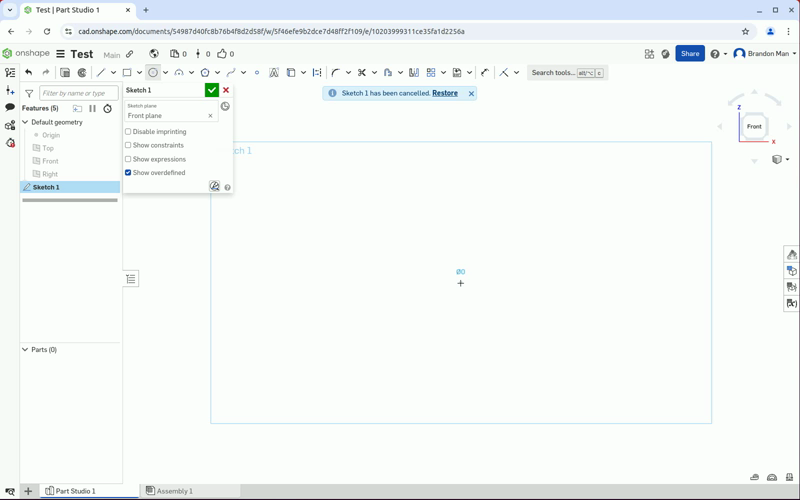
mouse_move(472, 282)
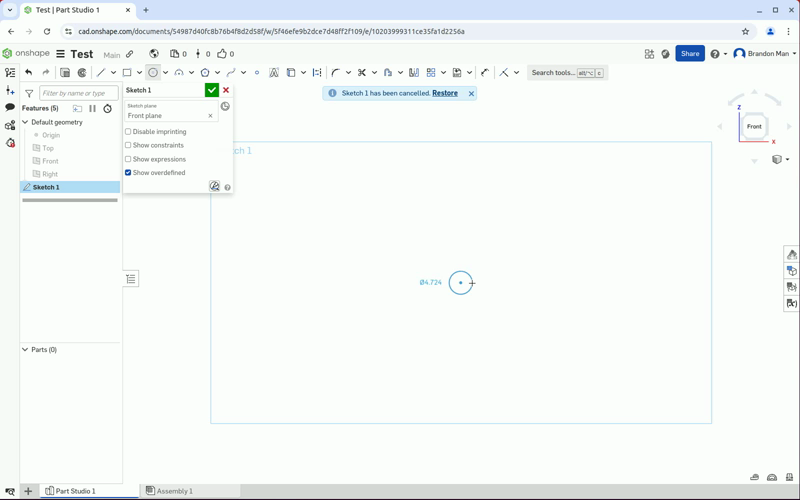
click(472, 282)
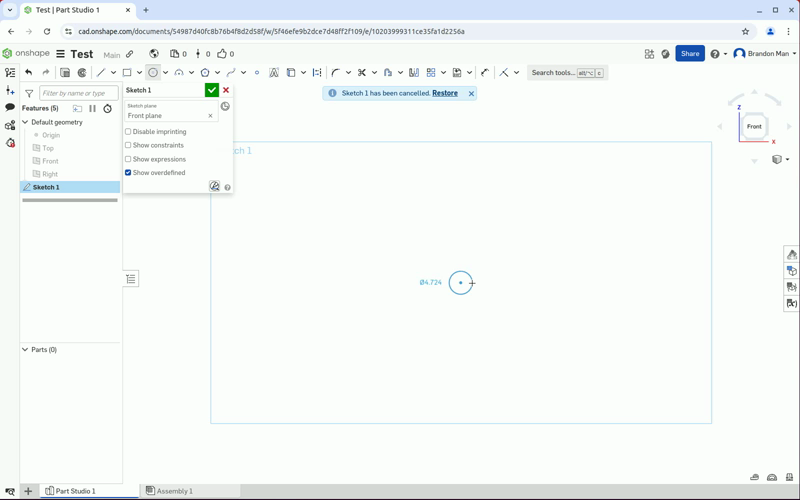
key(esc)
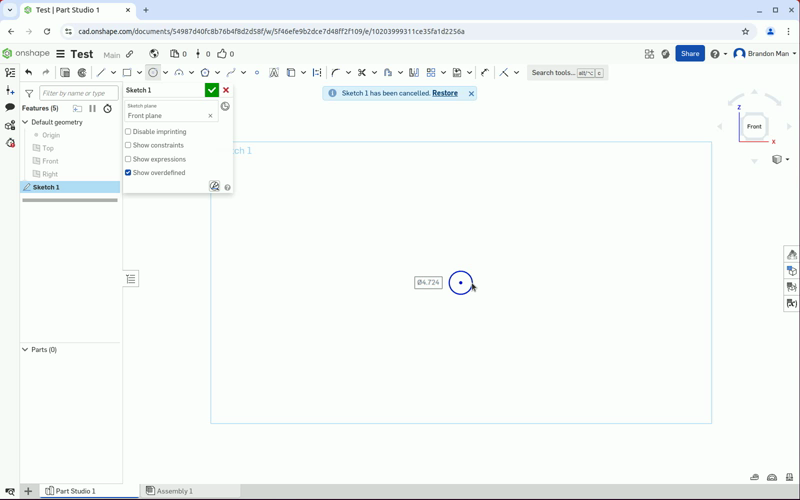
mouse_move(458, 287)
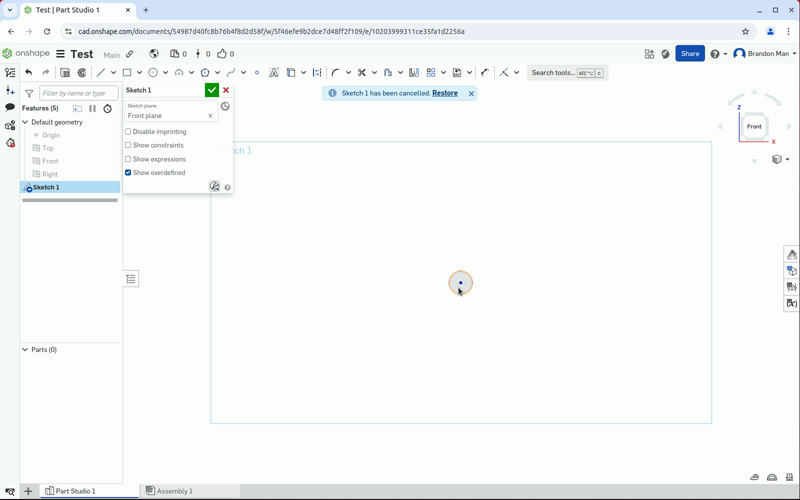
scroll(6)
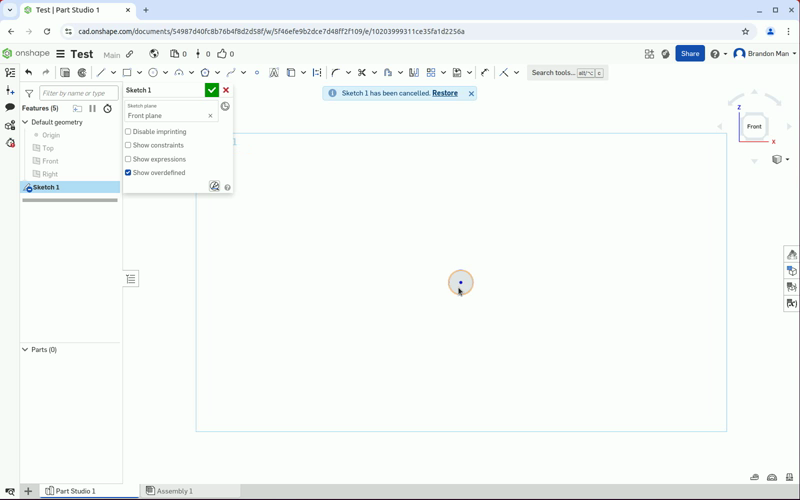
scroll(6)
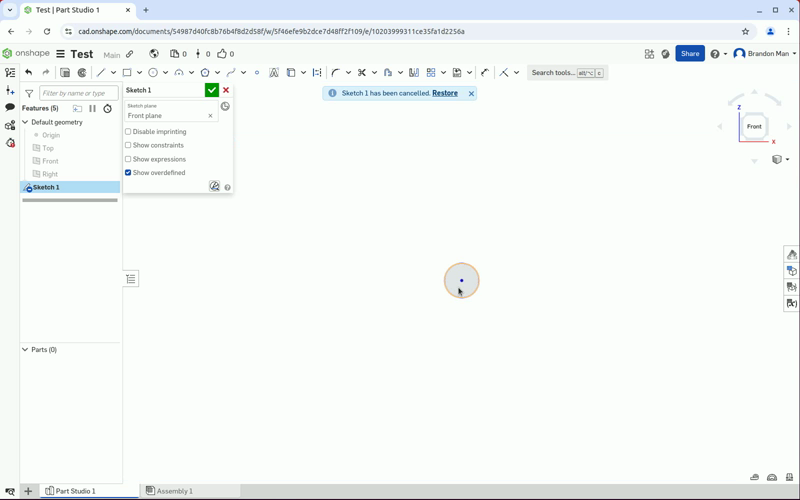
scroll(6)
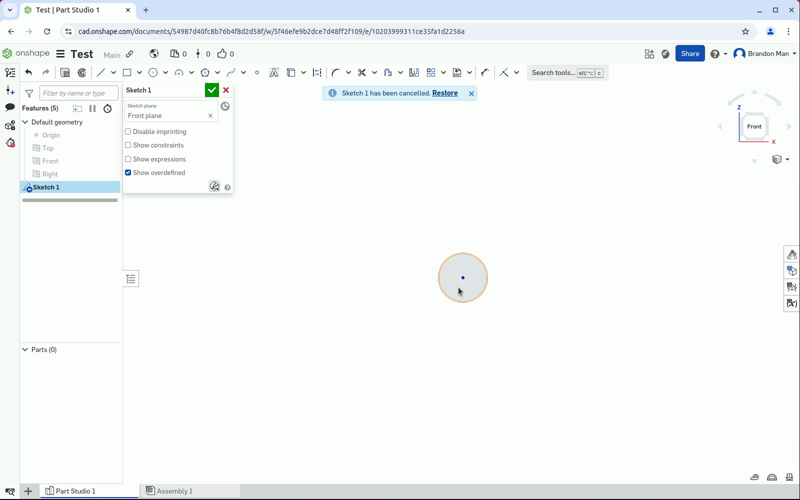
scroll(6)
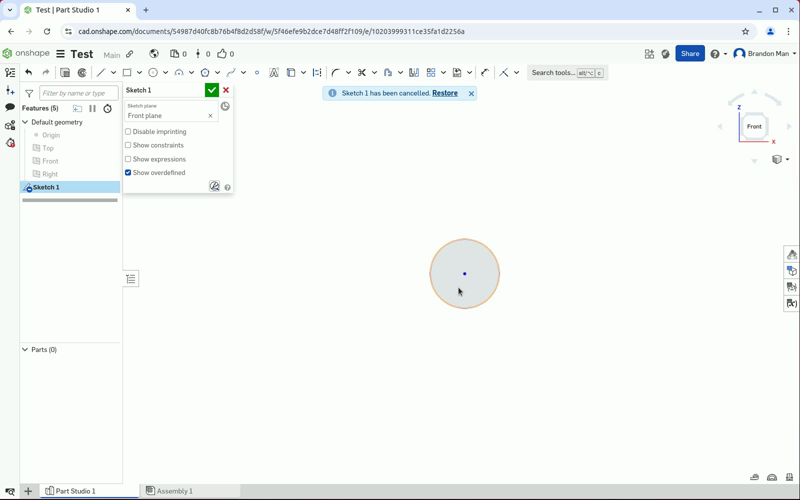
scroll(6)
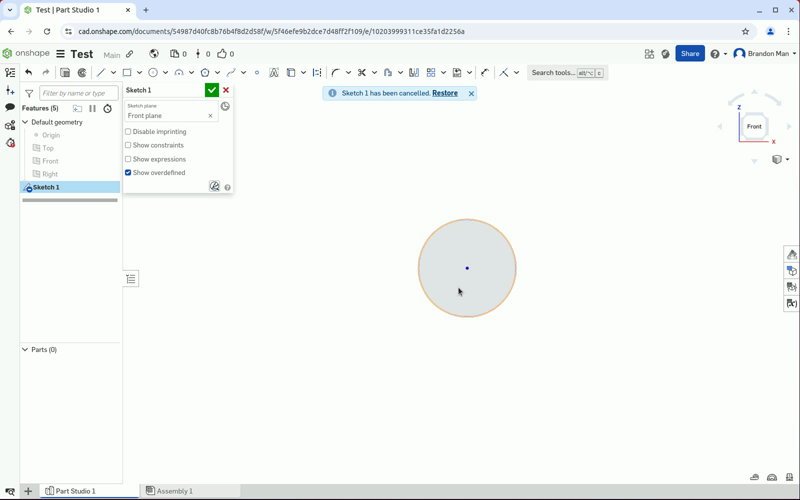
scroll(6)
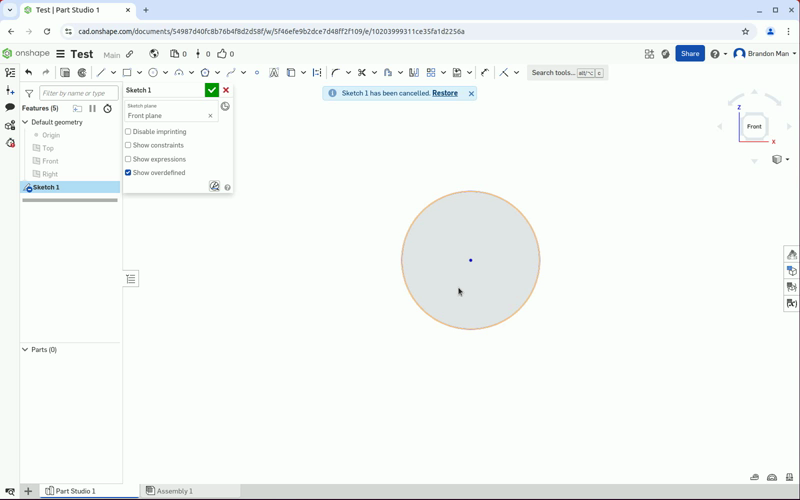
scroll(6)
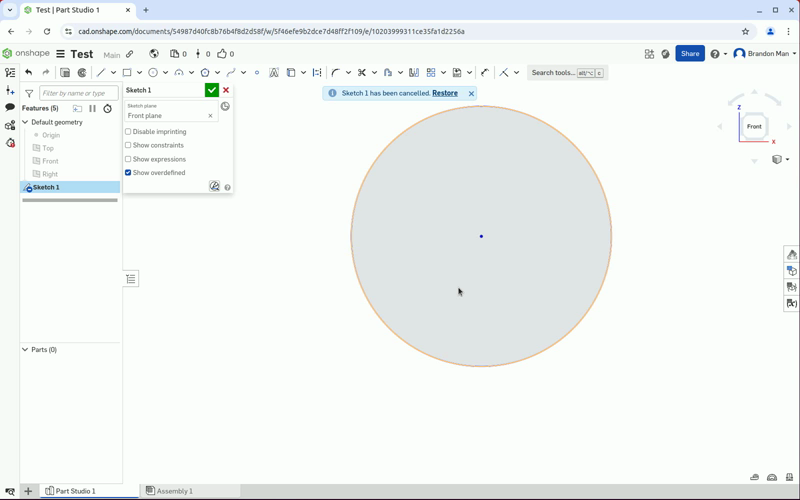
click(458, 287)
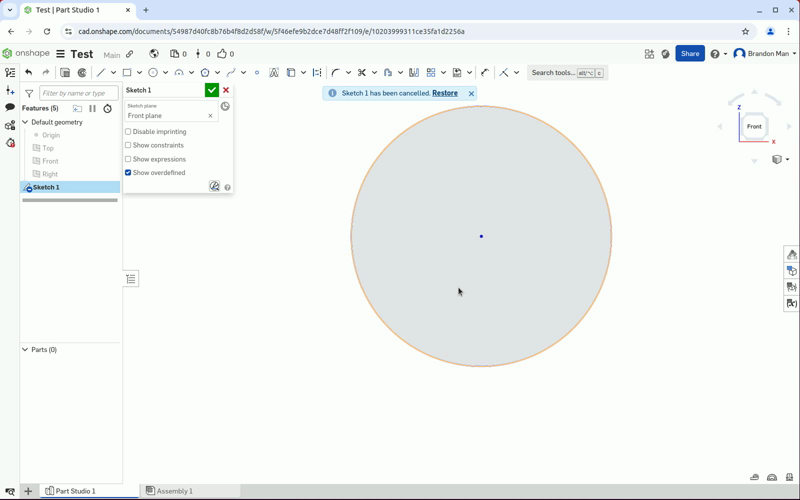
scroll(-6)
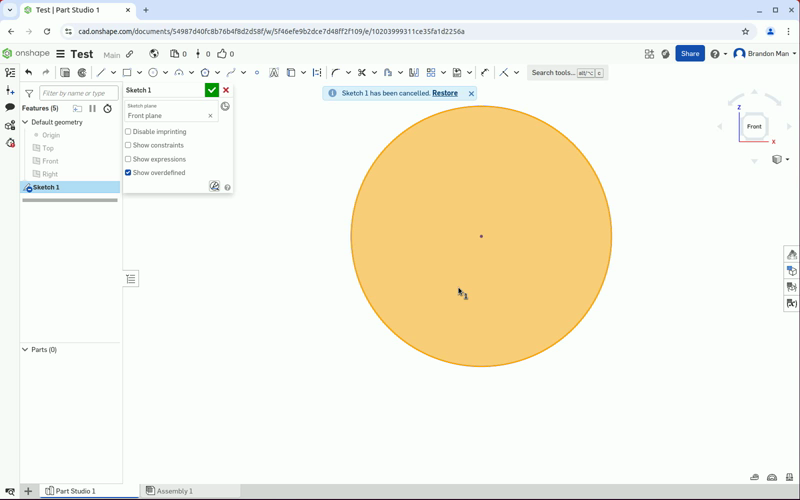
scroll(-6)
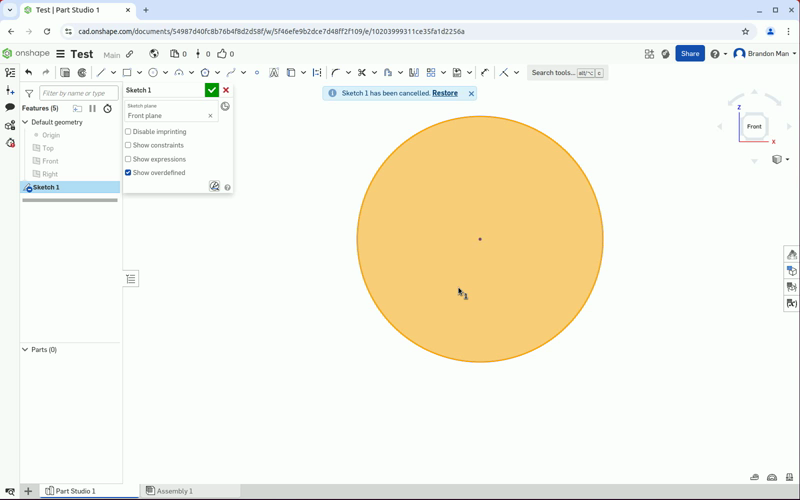
scroll(-6)
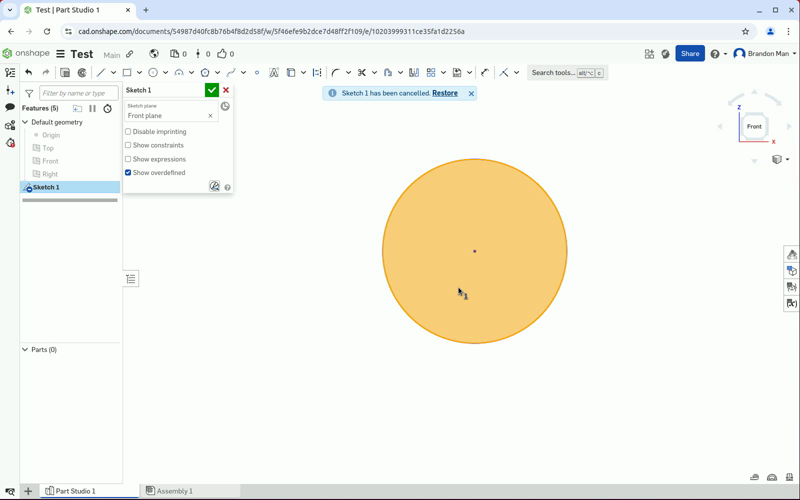
scroll(-6)
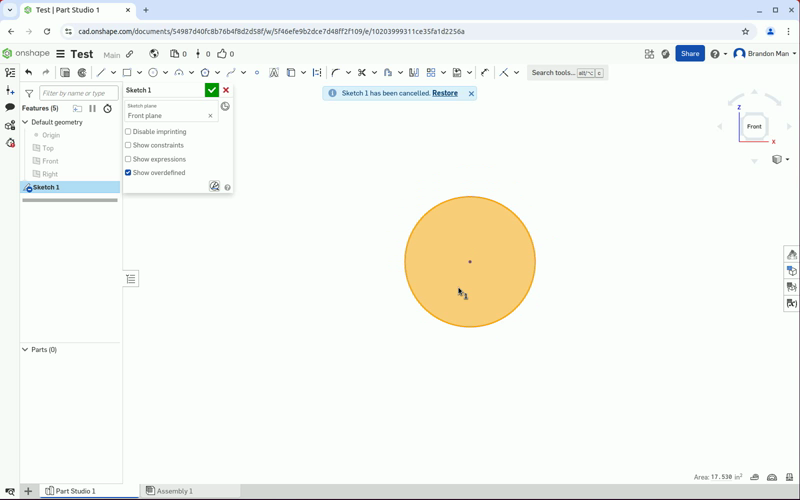
scroll(-6)
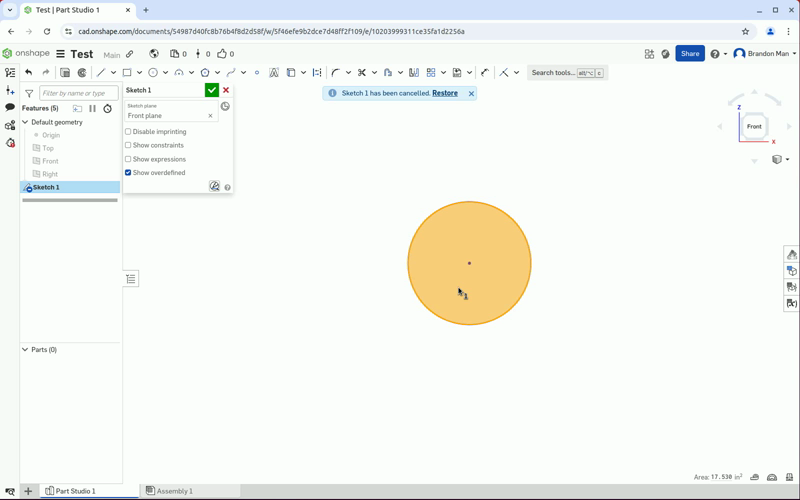
scroll(-6)
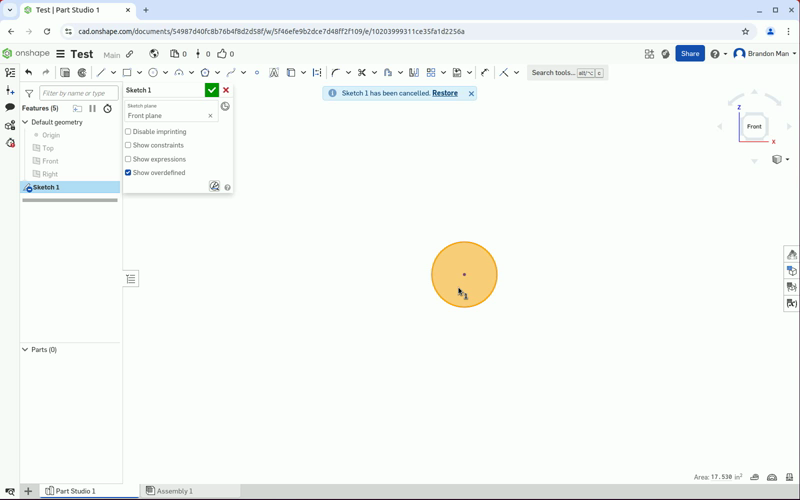
scroll(-6)
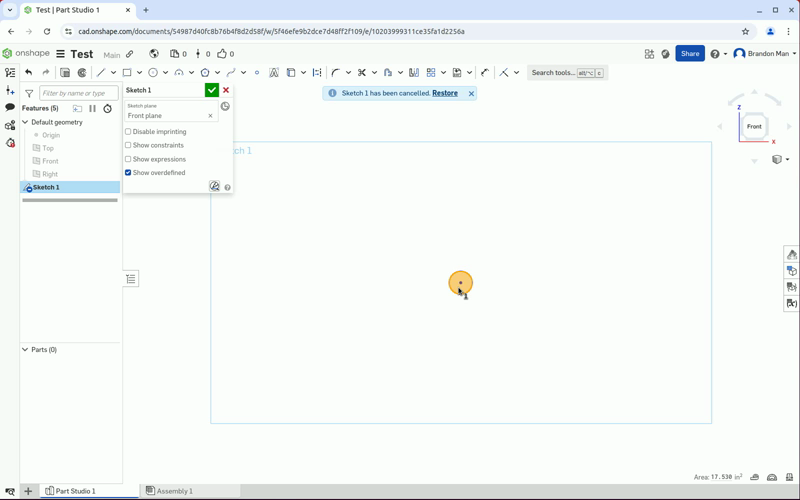
mouse_move(73, 352)
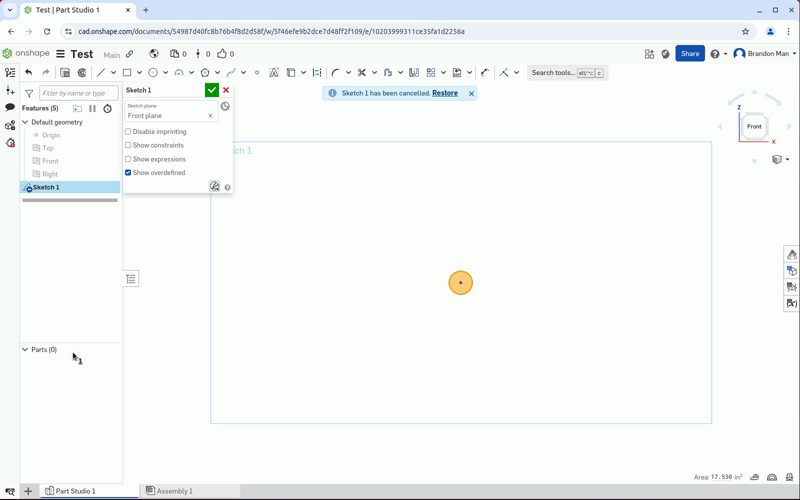
key(shift+y)
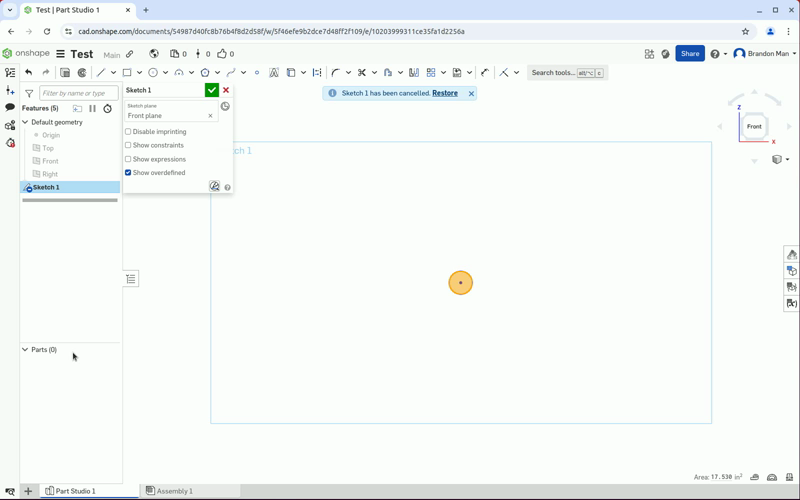
key(shift+e)
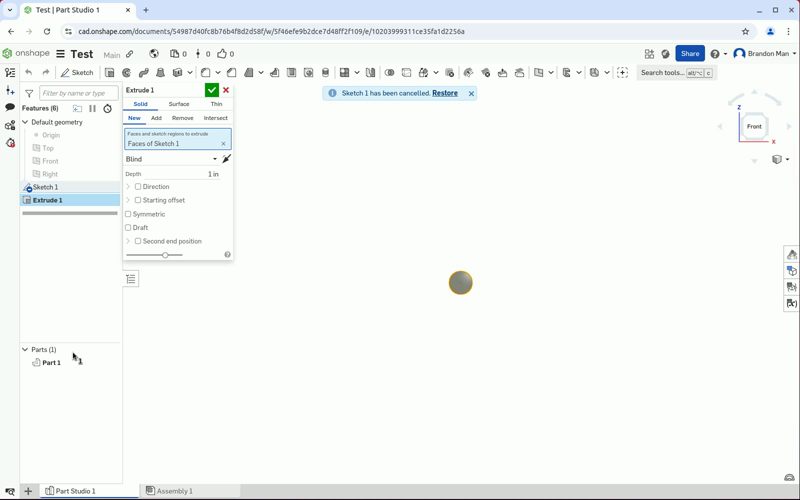
mouse_move(143, 106)
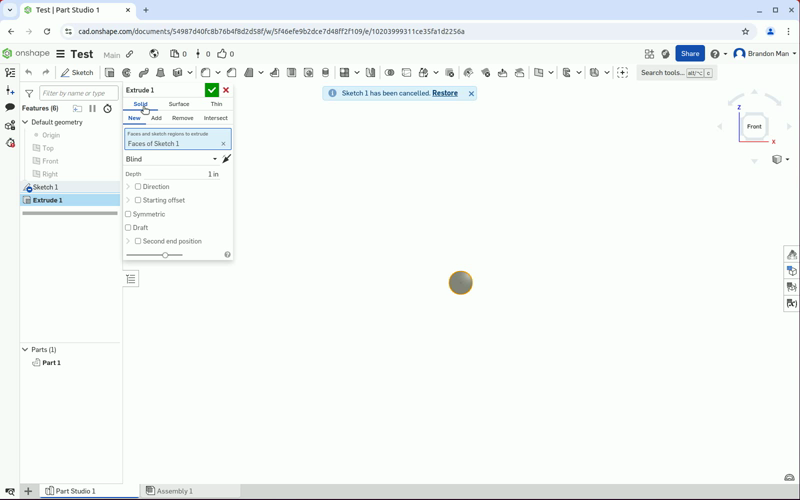
click(143, 106)
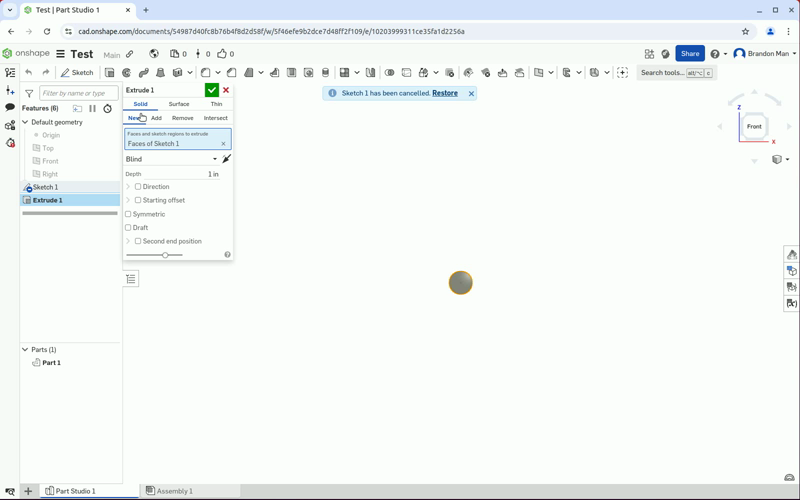
mouse_move(137, 120)
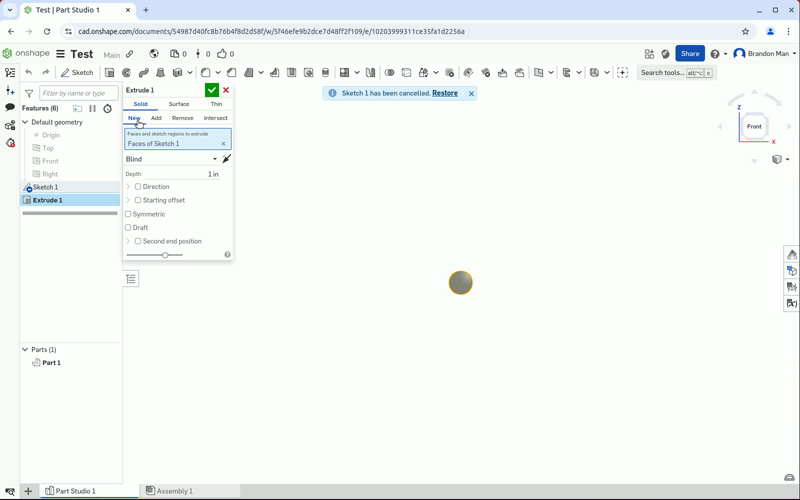
click(137, 120)
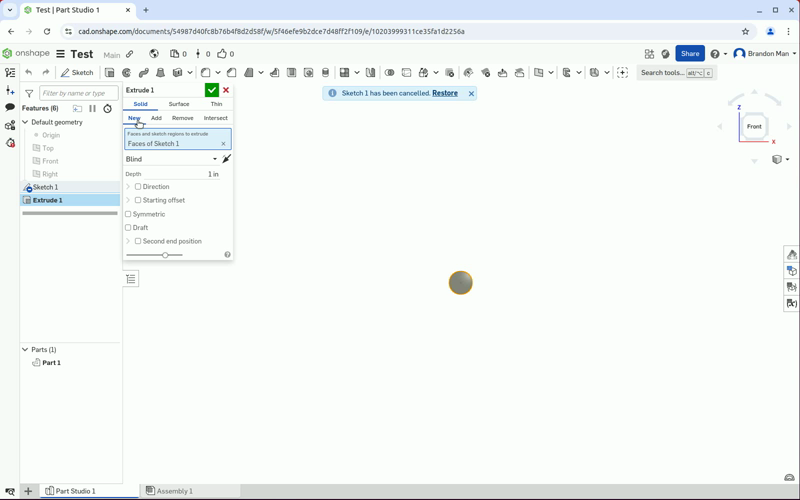
key(tab, 4)
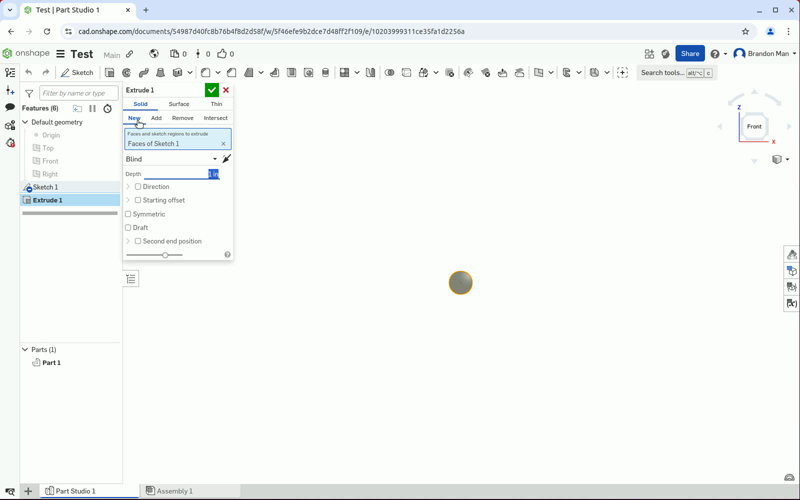
text(23.108)
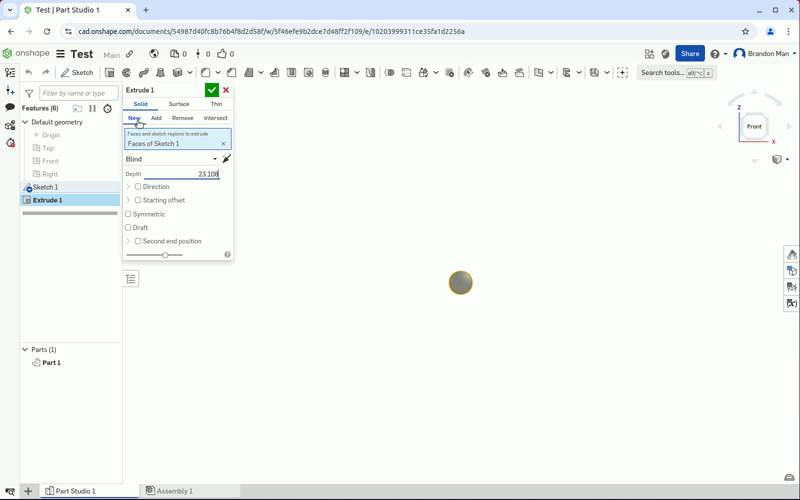
key(enter)
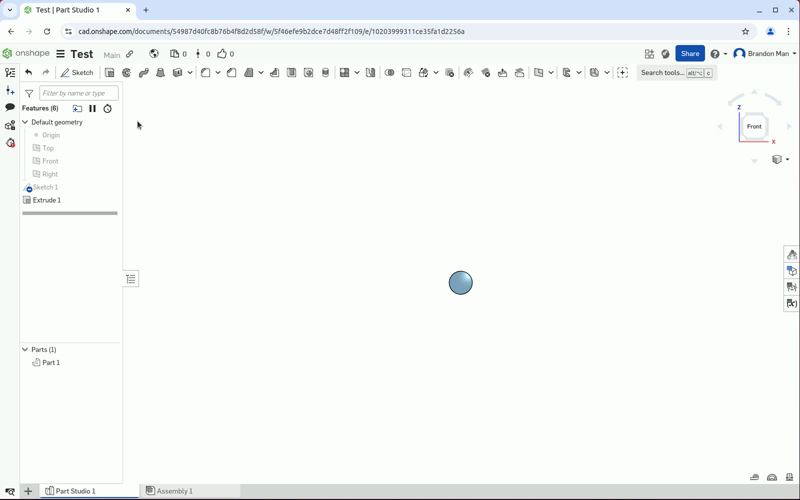
key(shift+h)
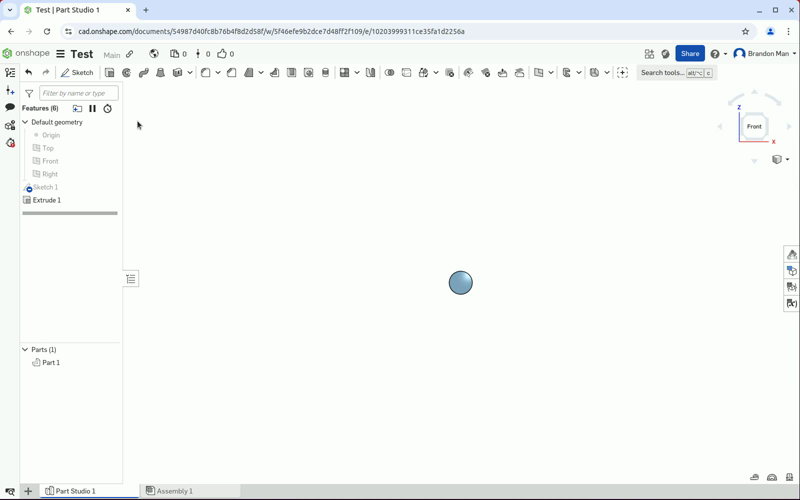
key(shift+h)
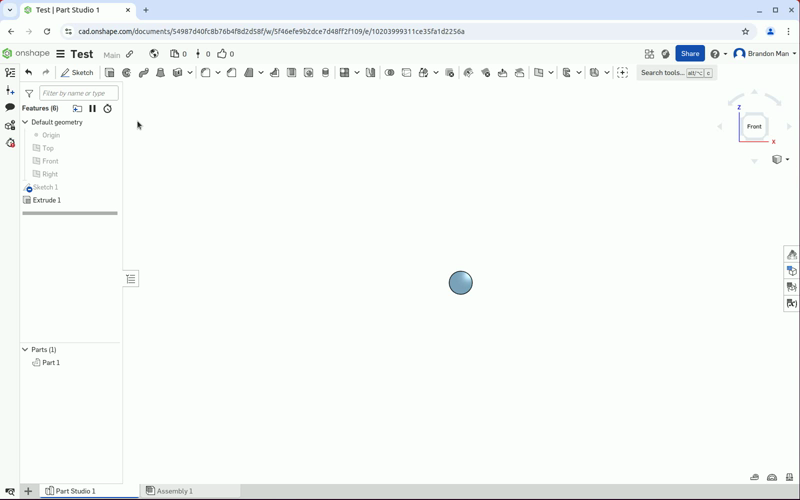
mouse_move(73, 189)
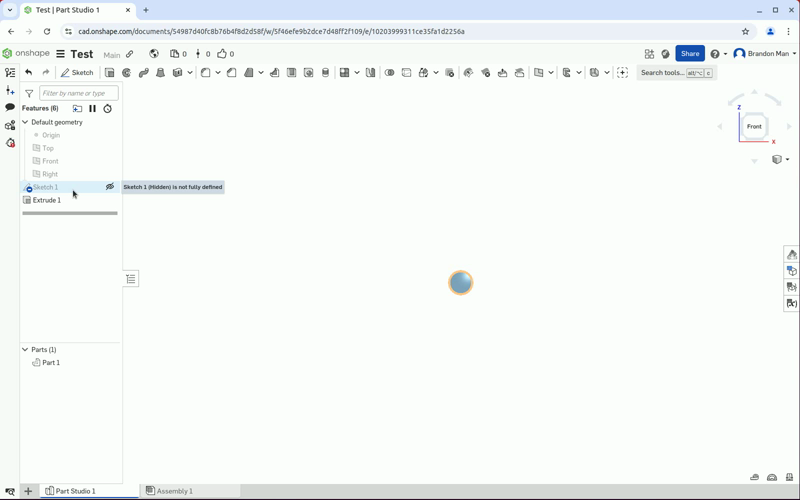
click(73, 189)
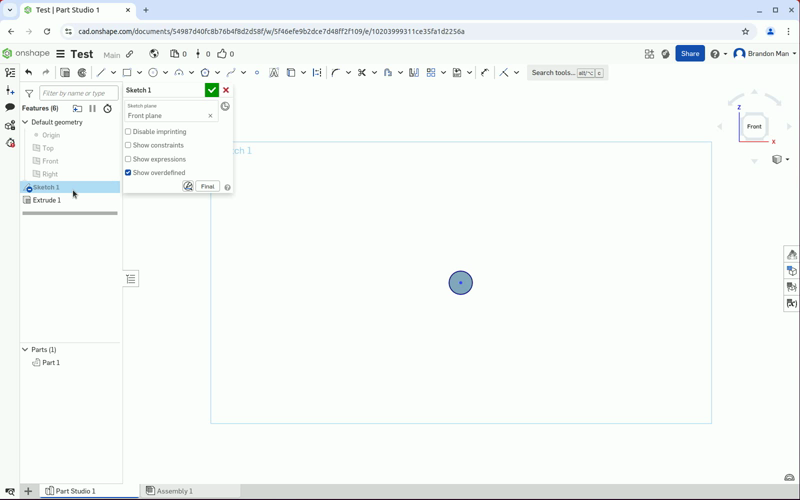
mouse_move(229, 92)
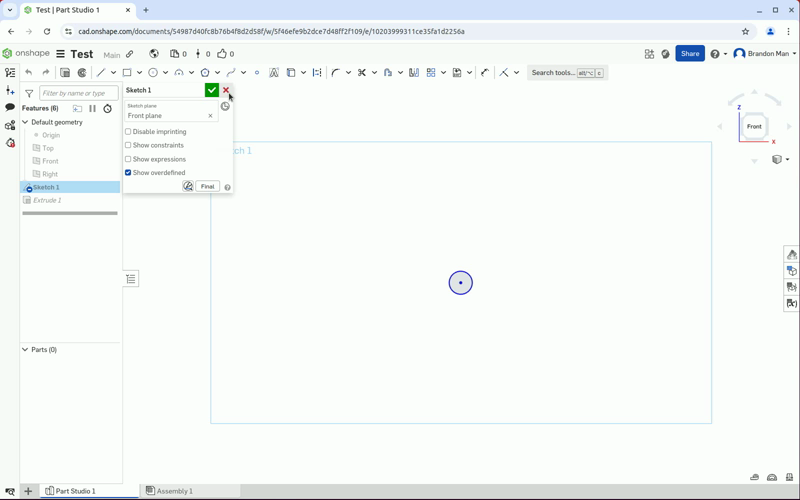
click(229, 92)
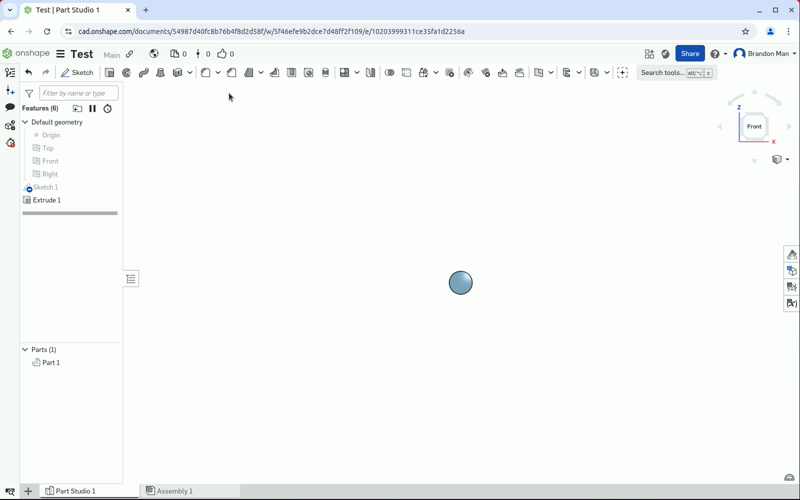
mouse_move(73, 352)
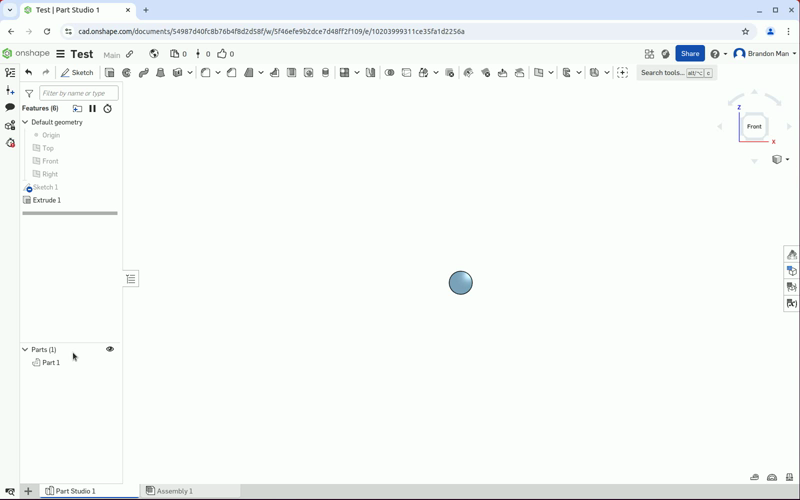
key(y)
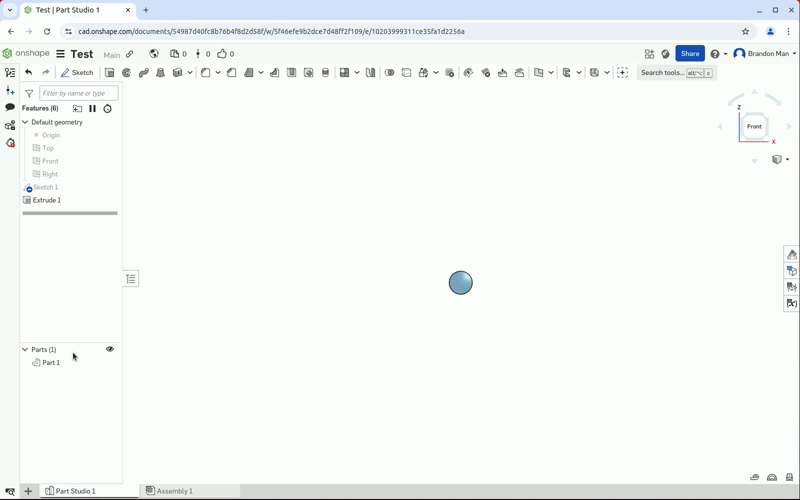
key(shift+p)
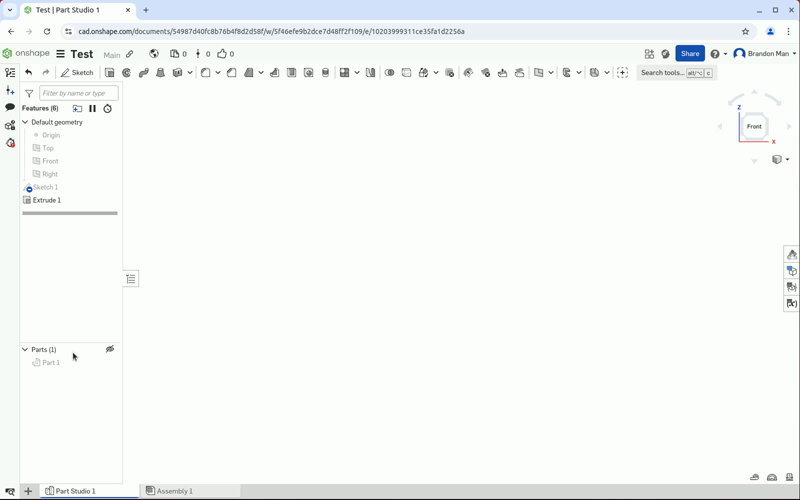
key(space)
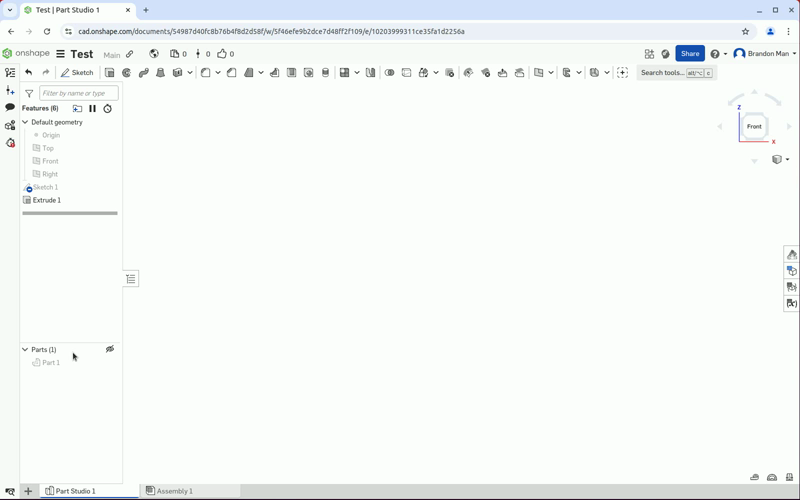
key_down(shift)
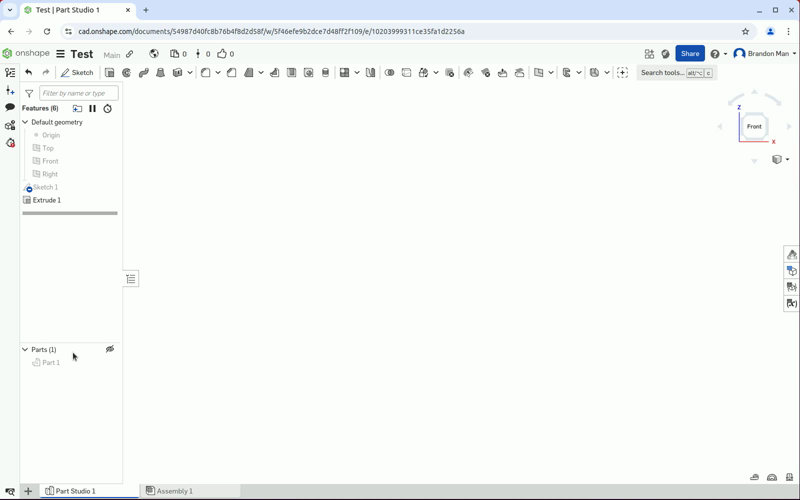
key(down)
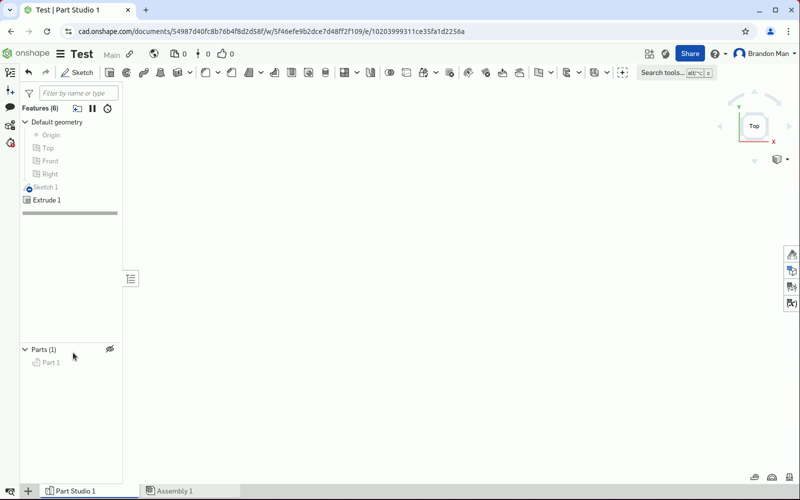
key_up(shift)
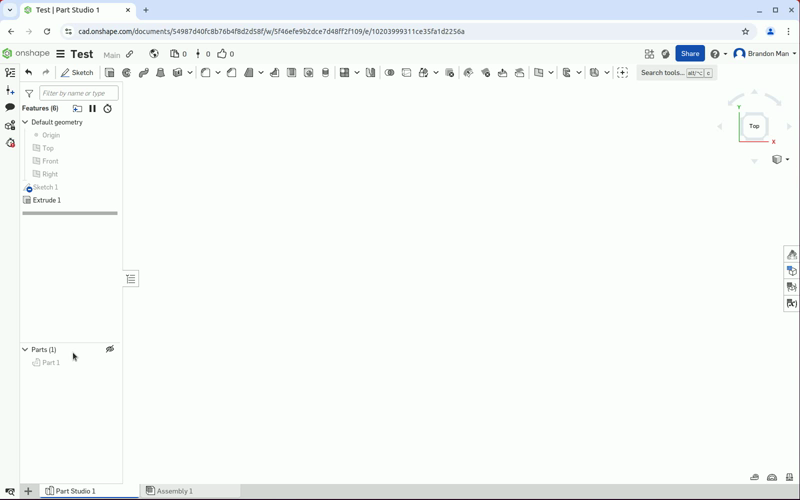
mouse_move(73, 352)
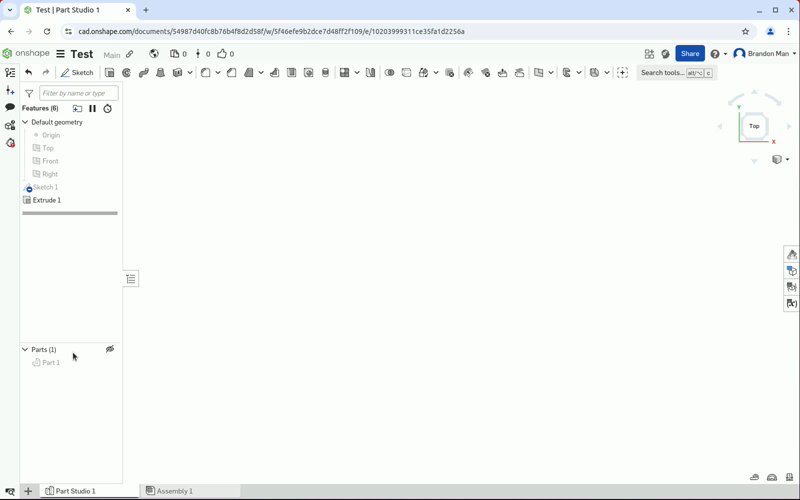
key(shift+y)
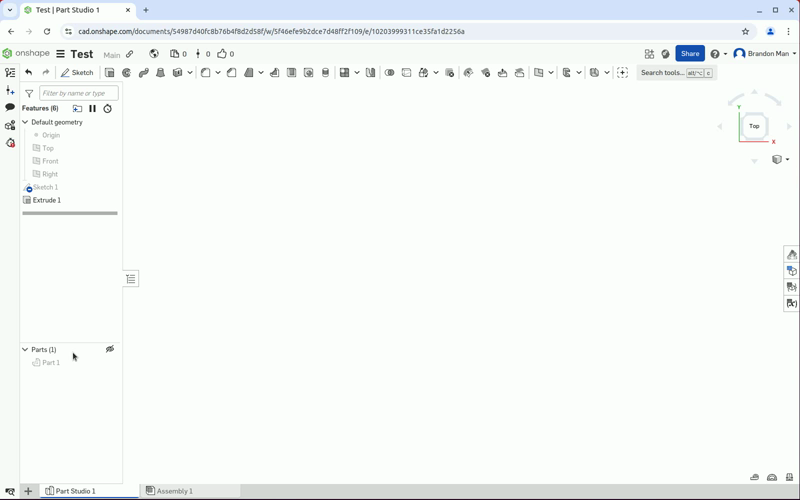
key(shift+s)
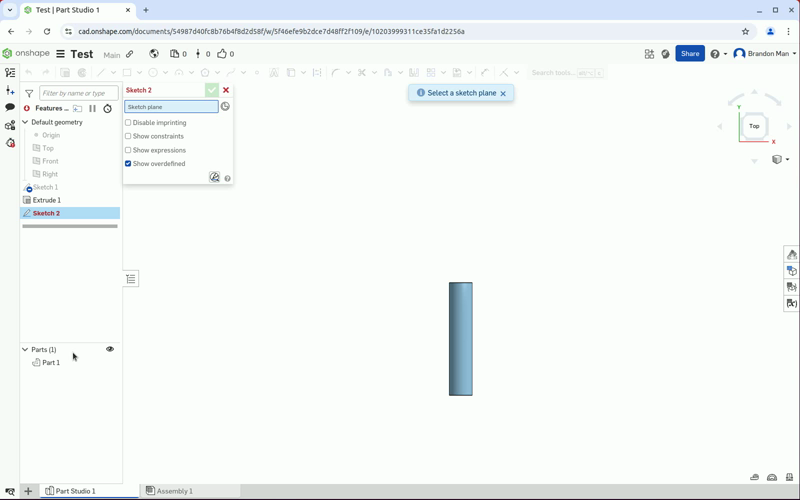
mouse_move(73, 150)
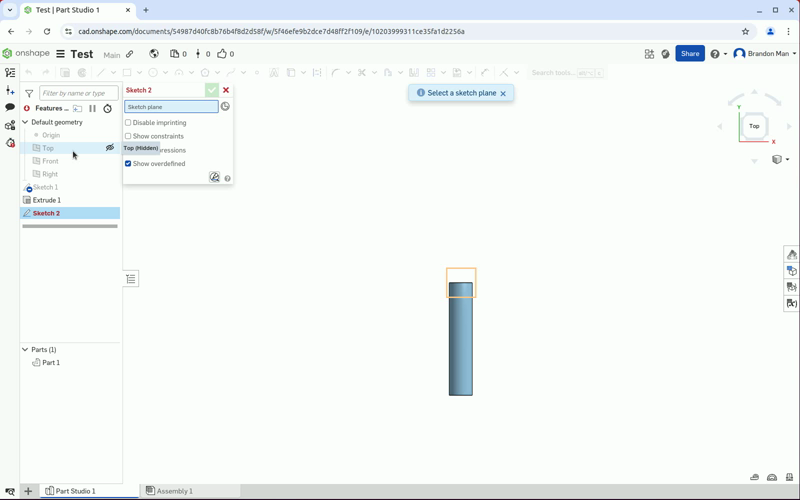
click(73, 150)
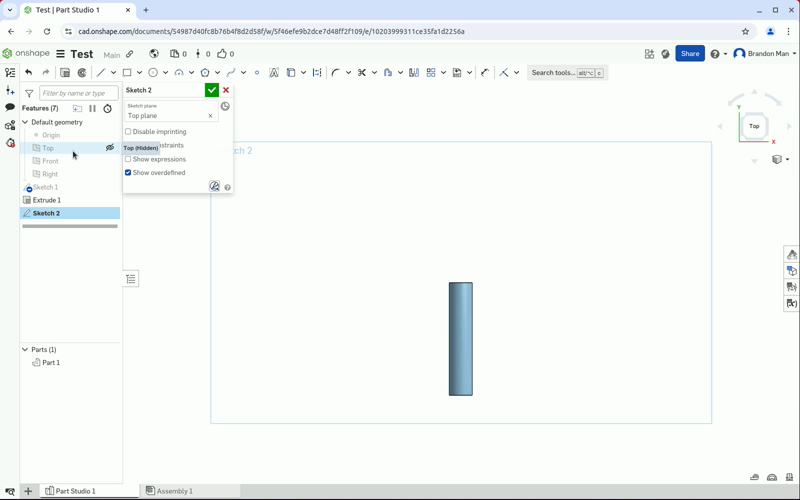
mouse_move(73, 352)
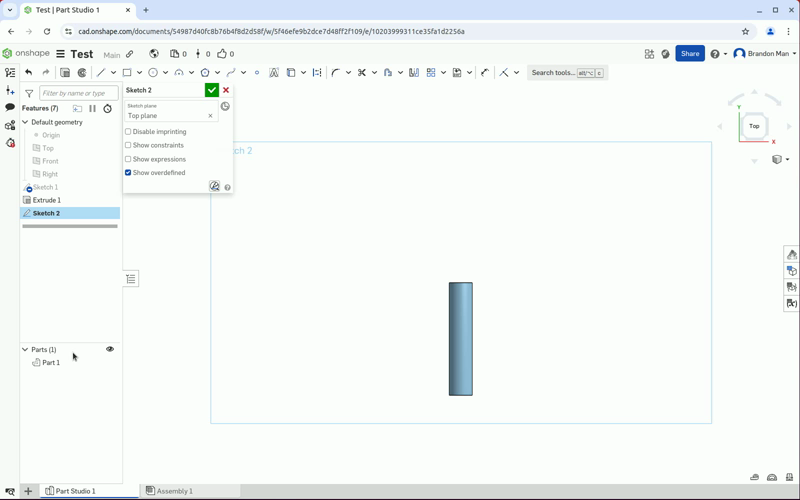
key(y)
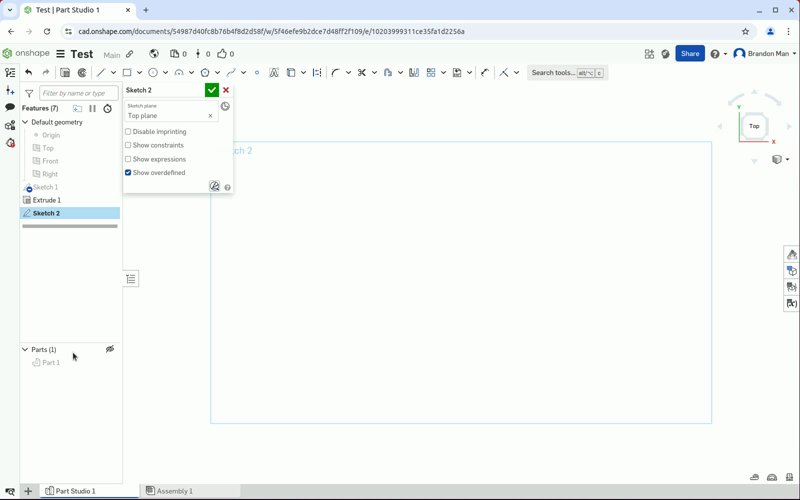
key(a)
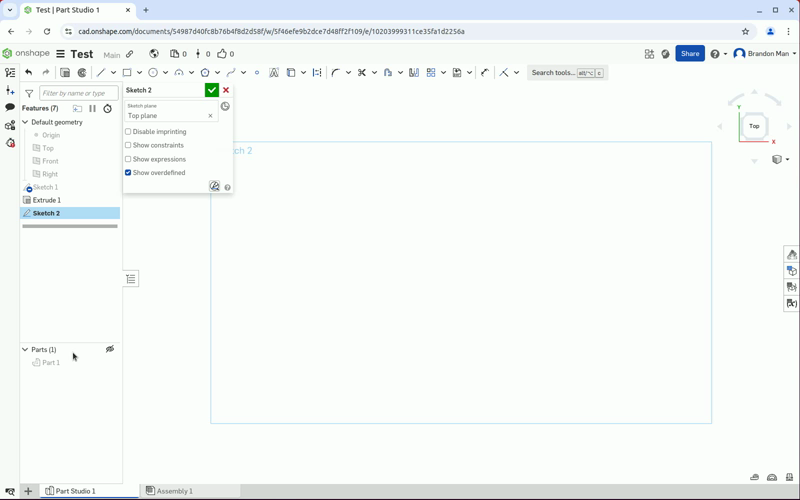
key_down(shift)
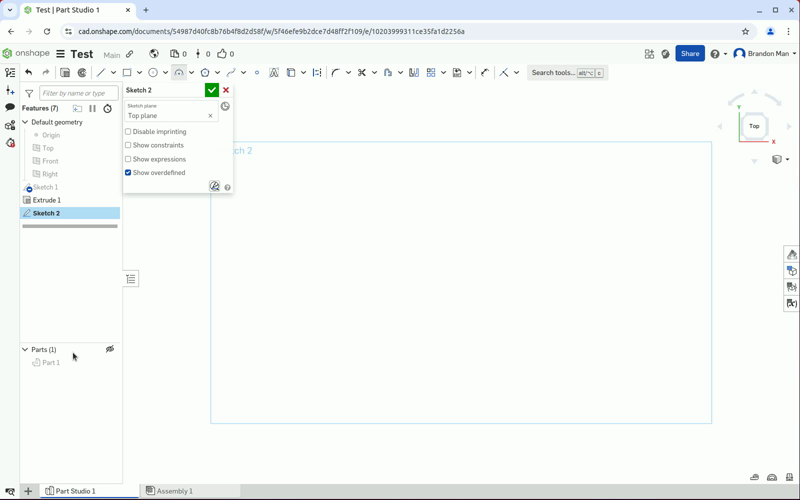
mouse_move(457, 293)
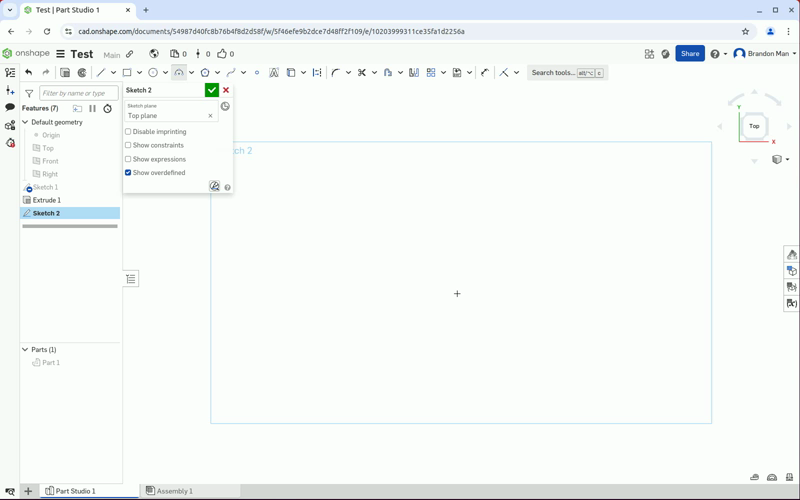
click(457, 293)
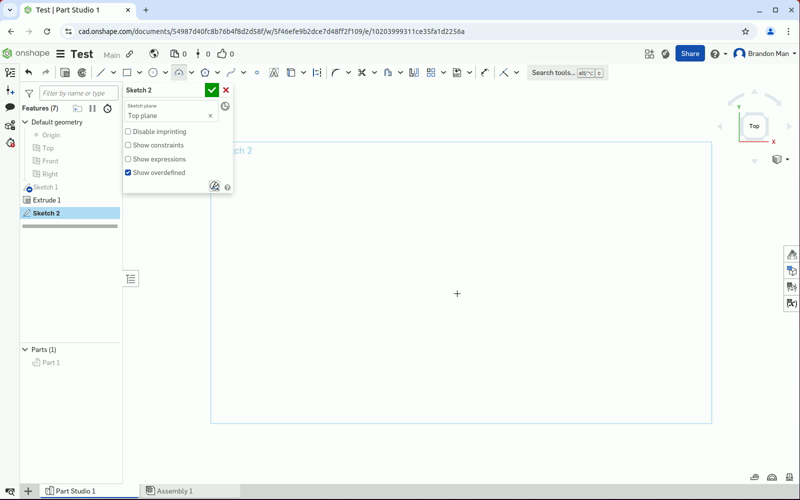
key_up(shift)
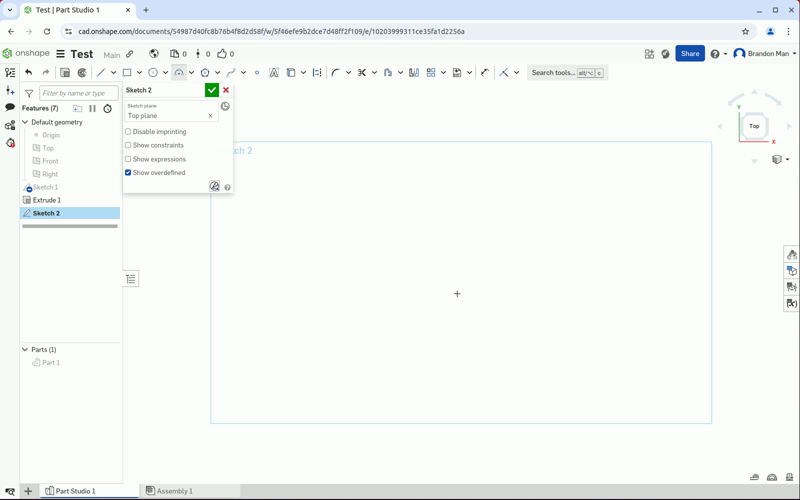
key_down(shift)
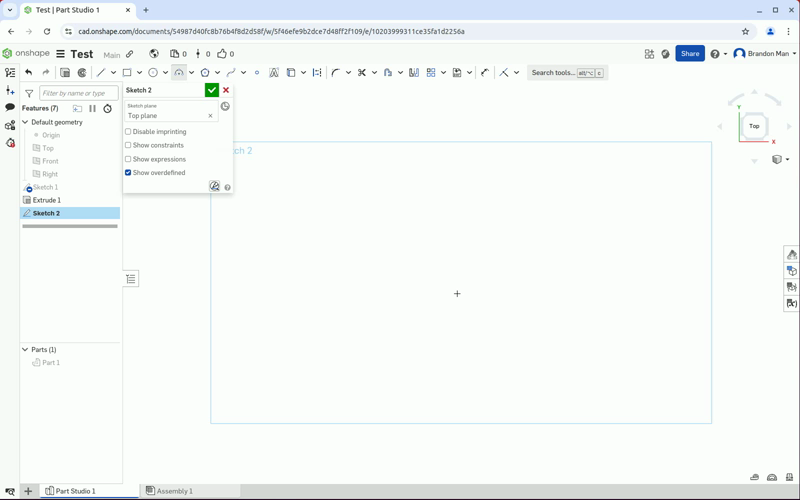
mouse_move(465, 293)
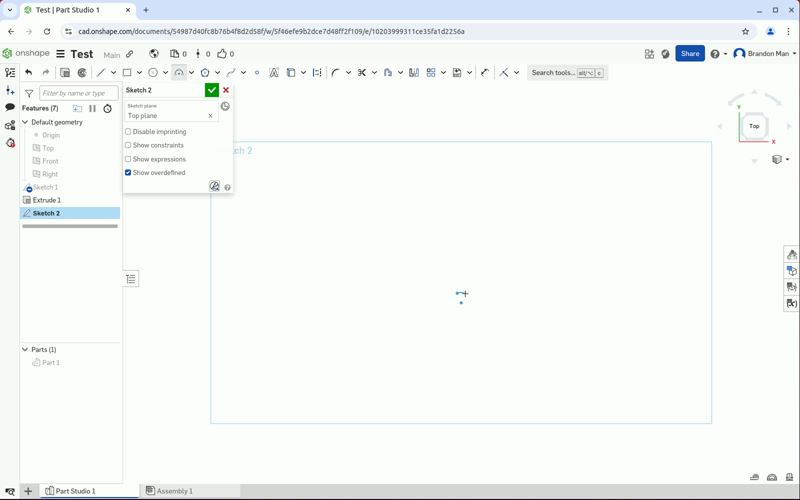
click(465, 293)
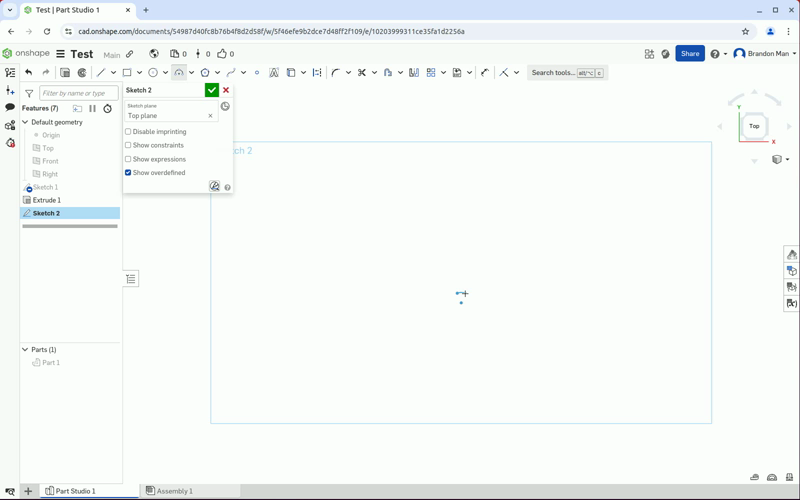
mouse_move(461, 298)
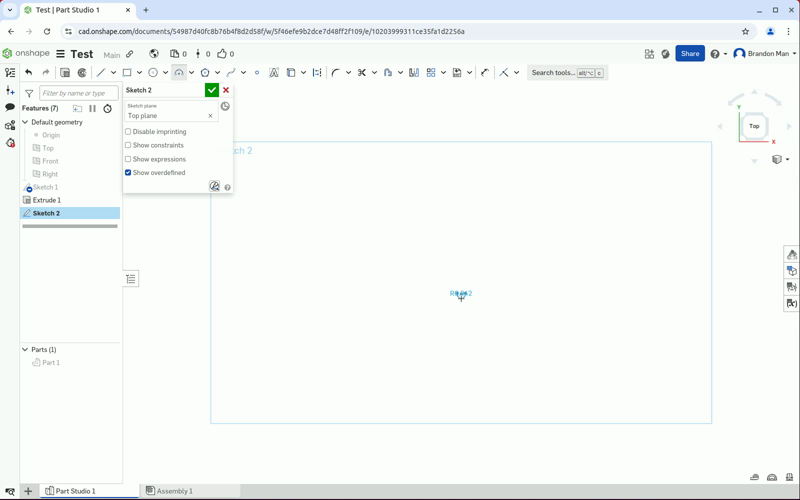
click(461, 298)
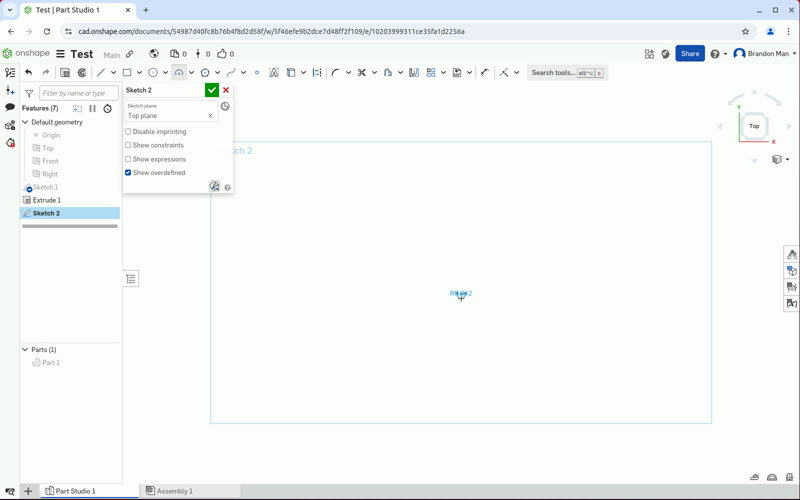
key_up(shift)
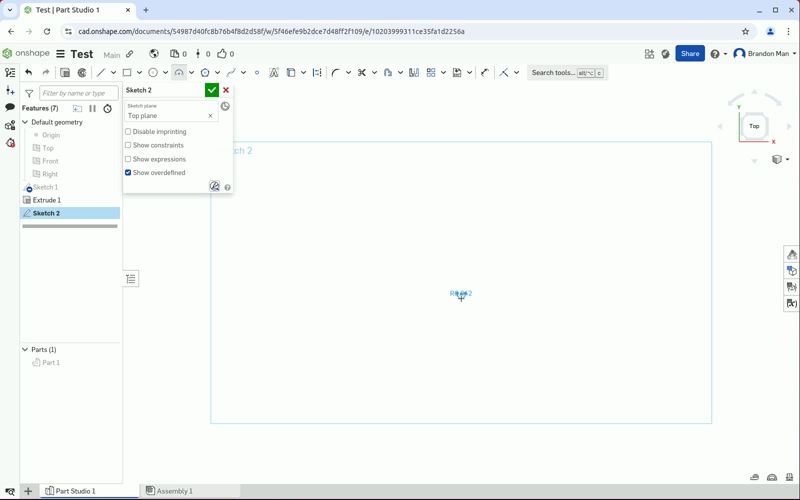
mouse_move(465, 293)
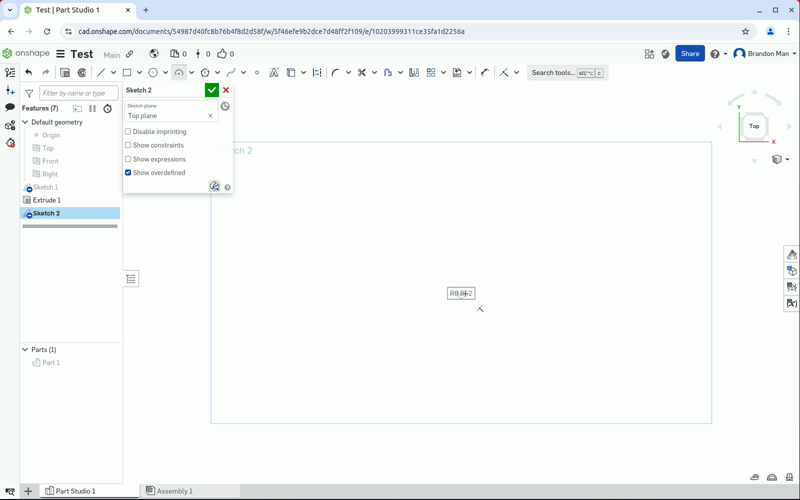
scroll(6)
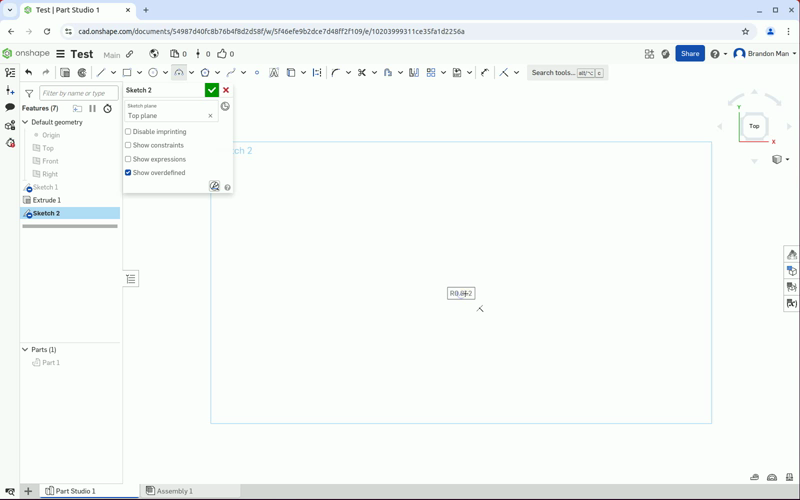
scroll(6)
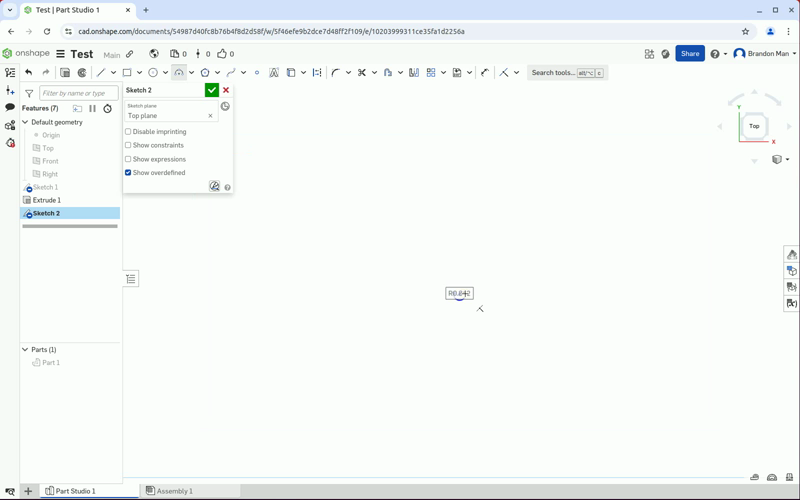
scroll(6)
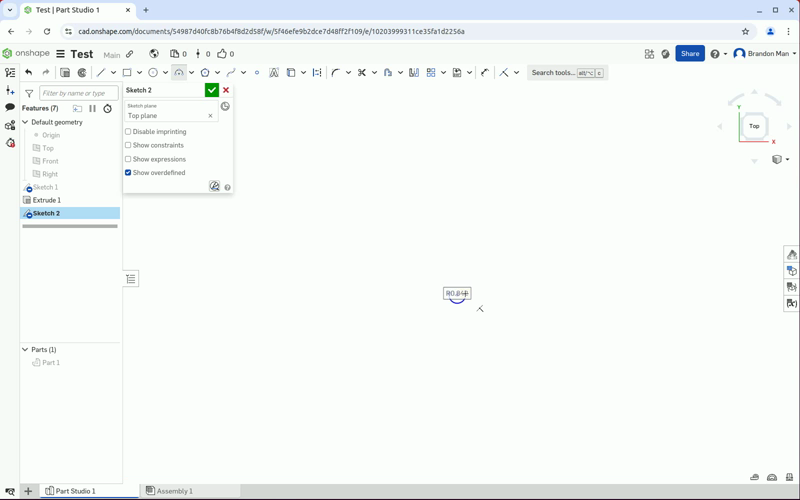
scroll(6)
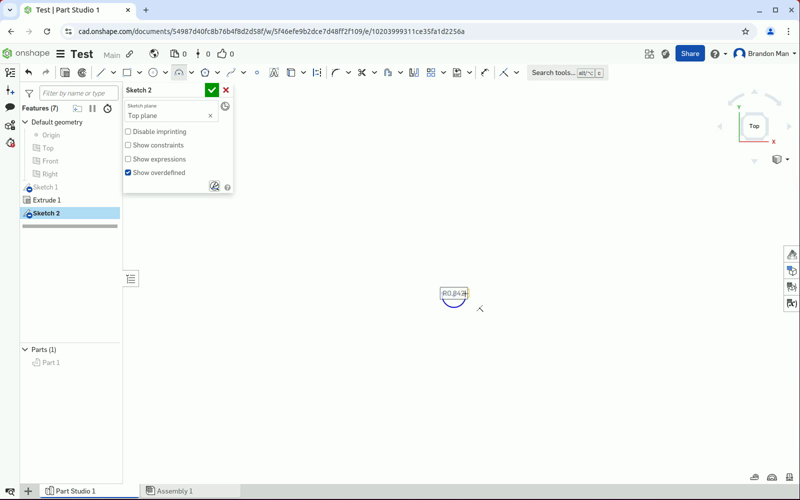
scroll(6)
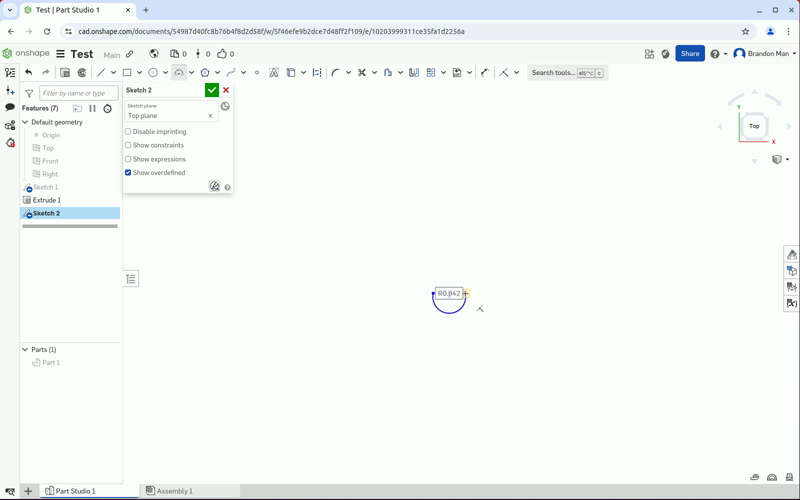
scroll(6)
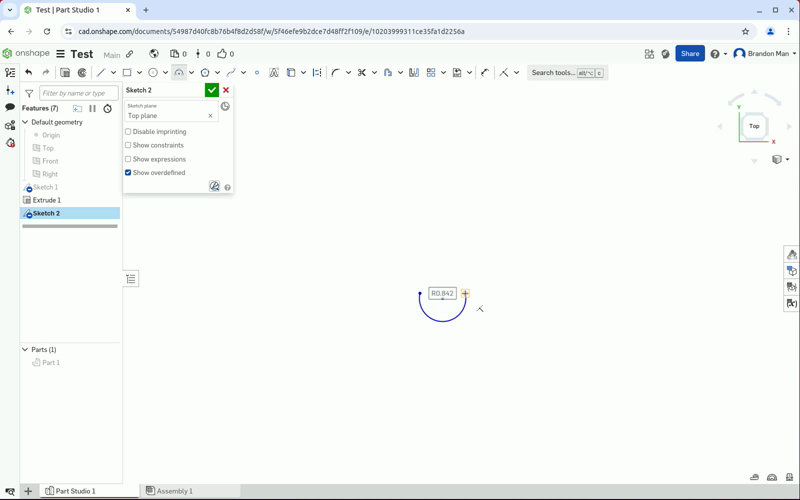
scroll(6)
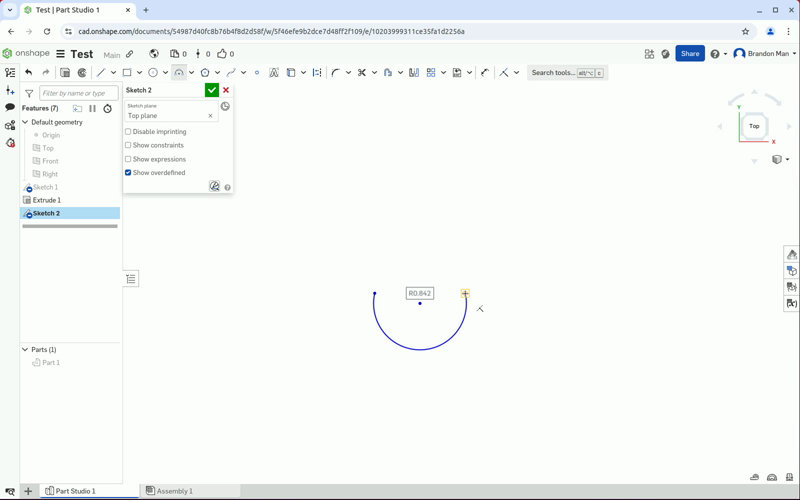
click(465, 293)
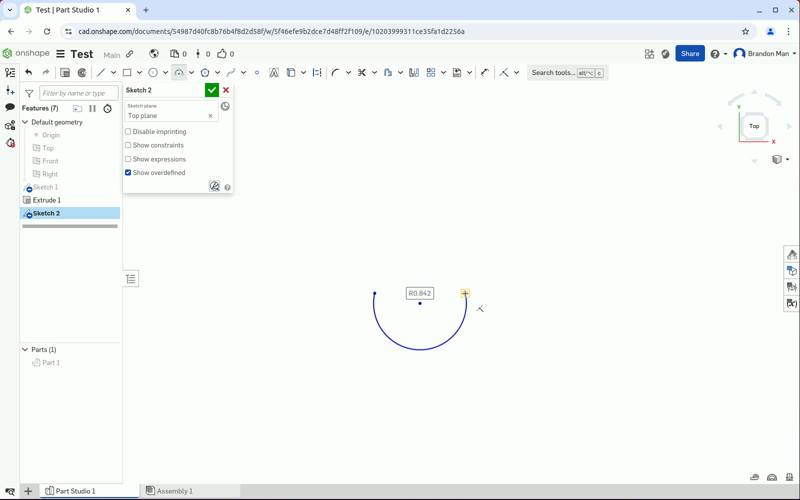
scroll(-6)
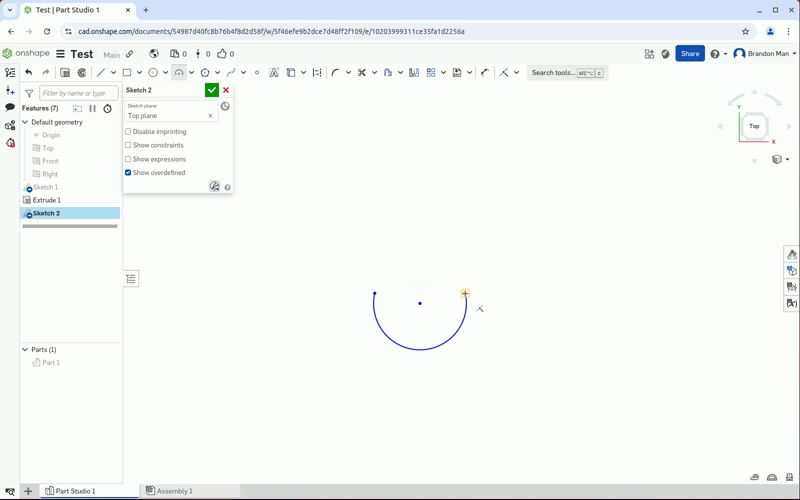
scroll(-6)
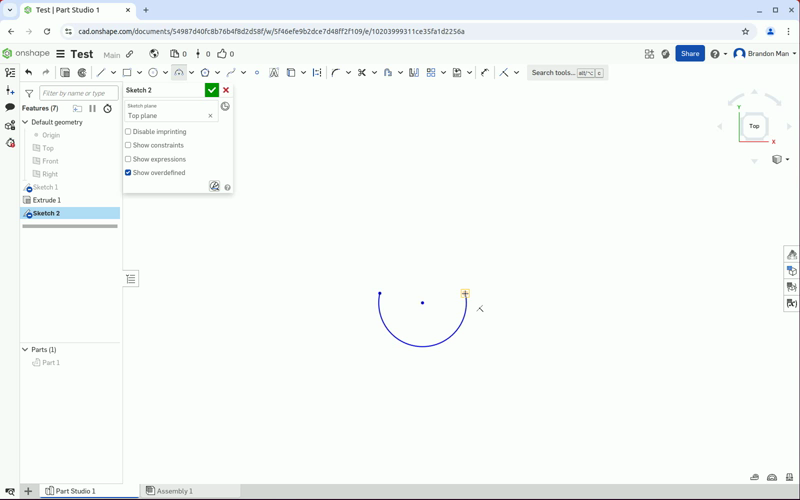
scroll(-6)
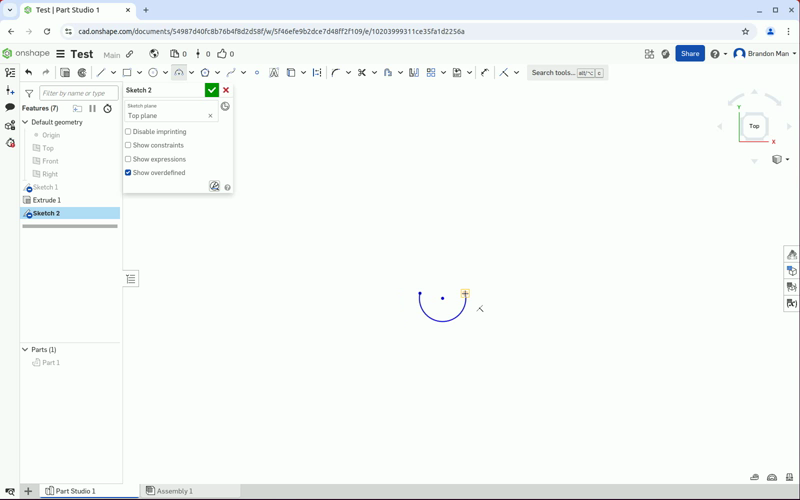
scroll(-6)
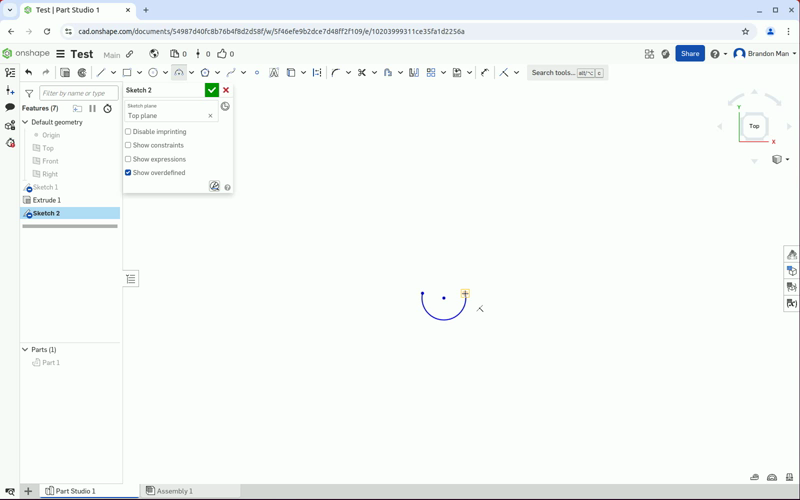
scroll(-6)
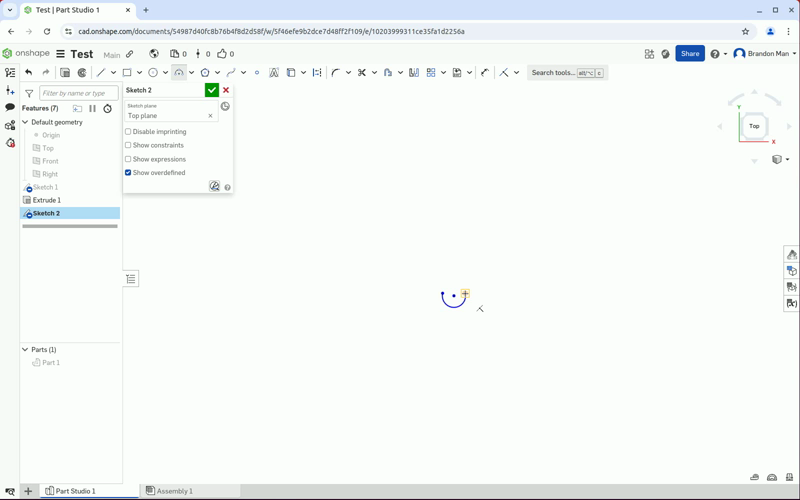
scroll(-6)
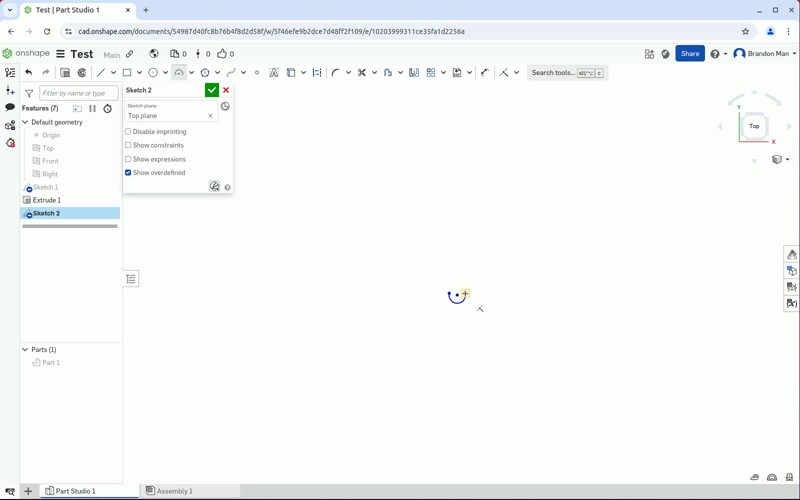
scroll(-6)
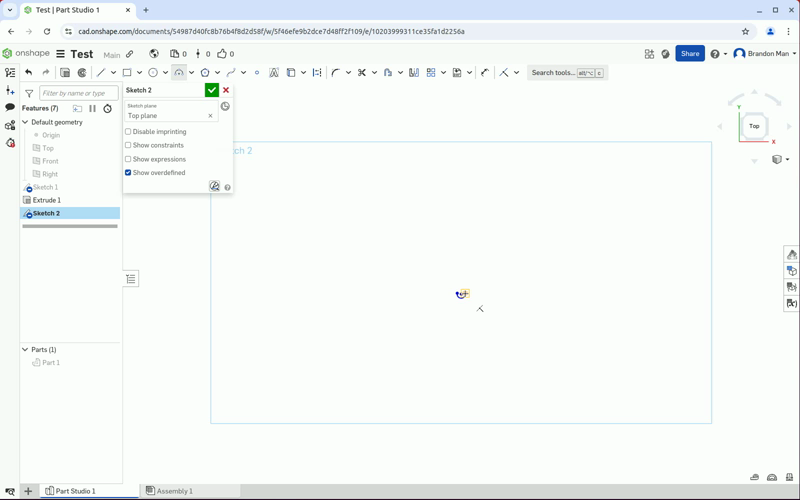
mouse_move(457, 293)
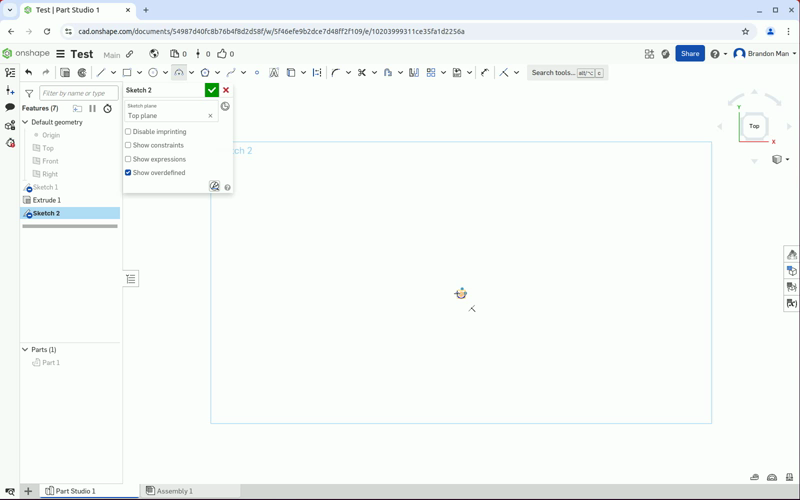
scroll(6)
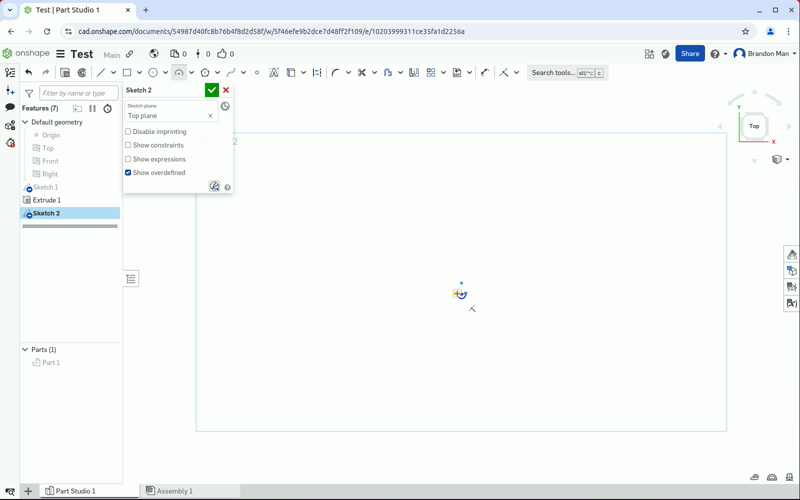
scroll(6)
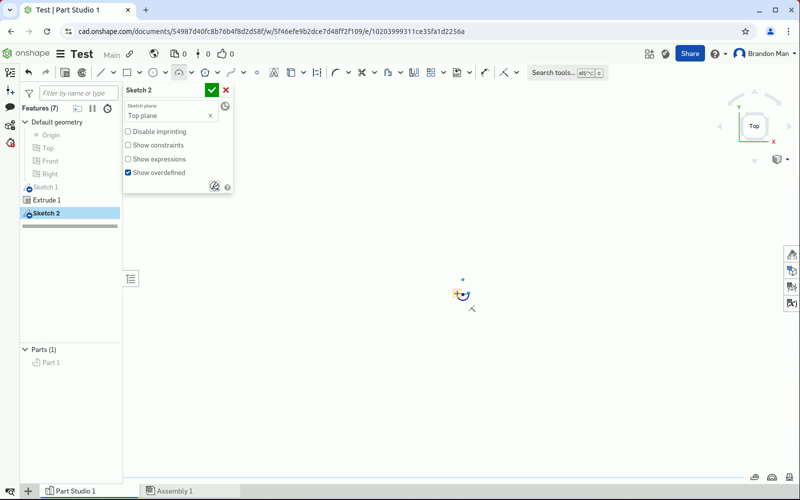
scroll(6)
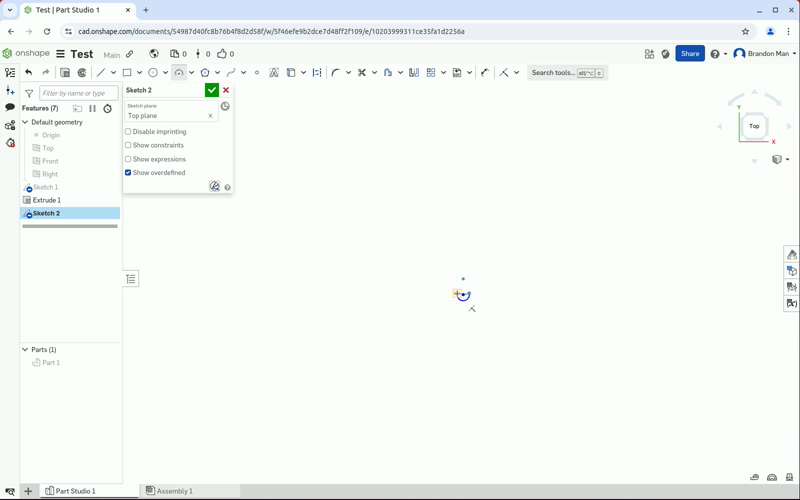
scroll(6)
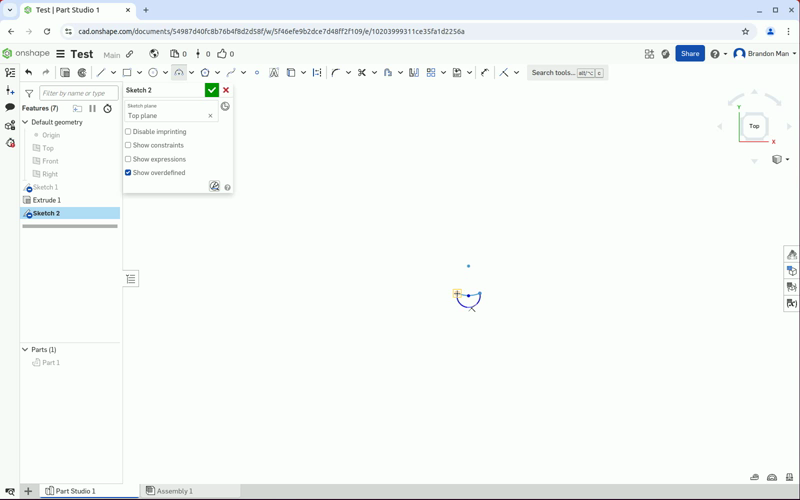
scroll(6)
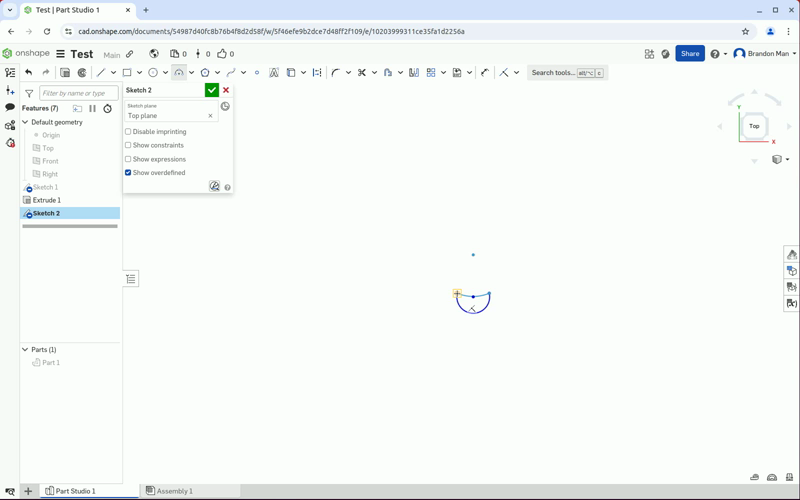
scroll(6)
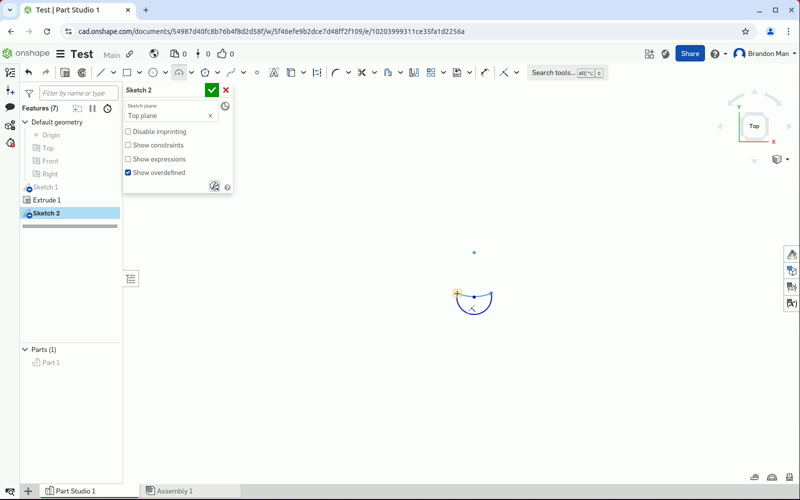
scroll(6)
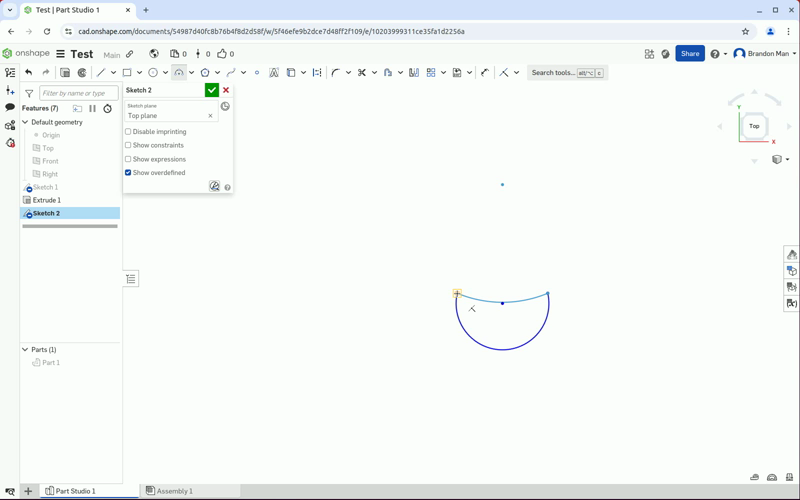
click(457, 293)
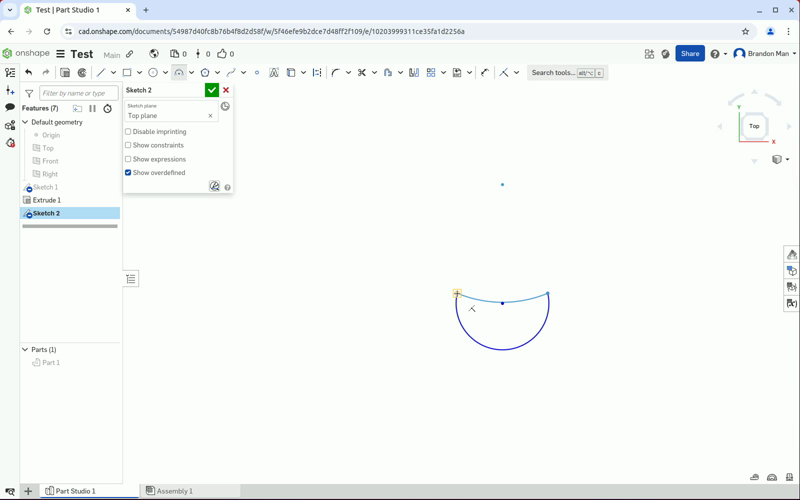
scroll(-6)
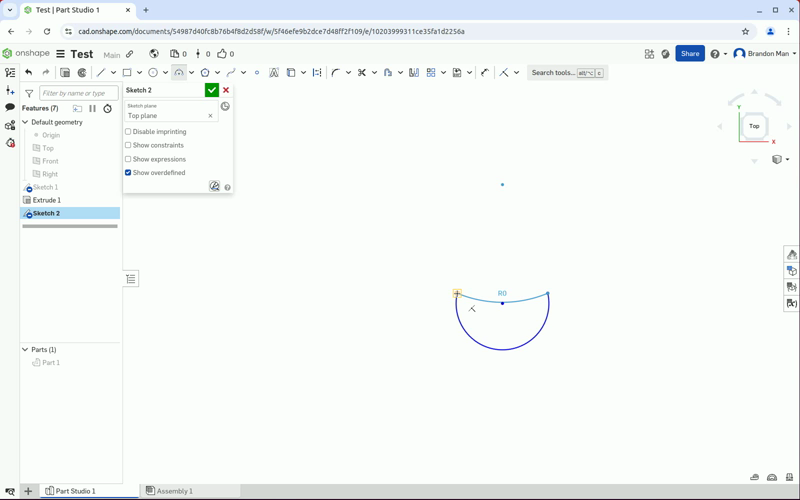
scroll(-6)
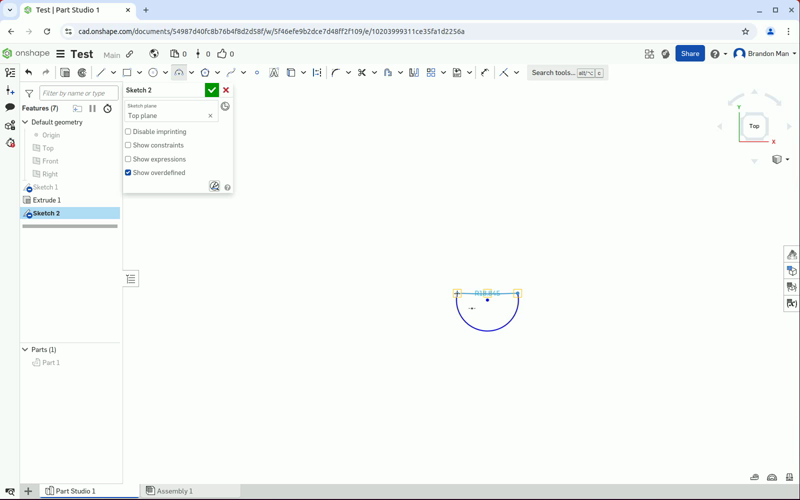
scroll(-6)
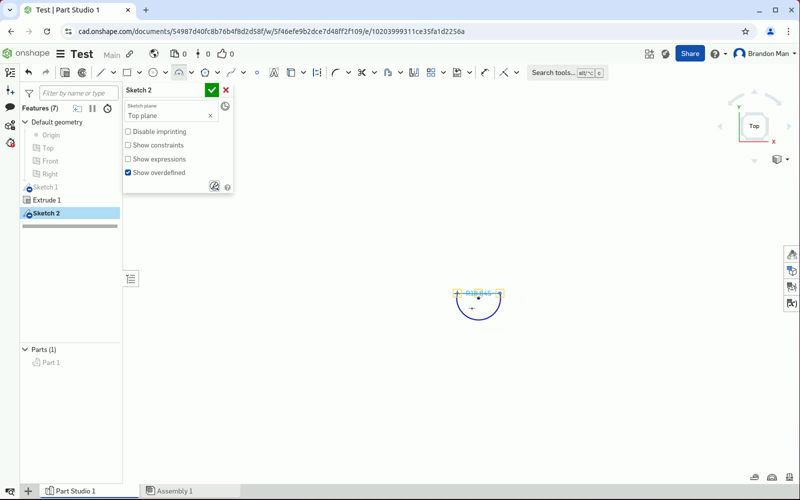
scroll(-6)
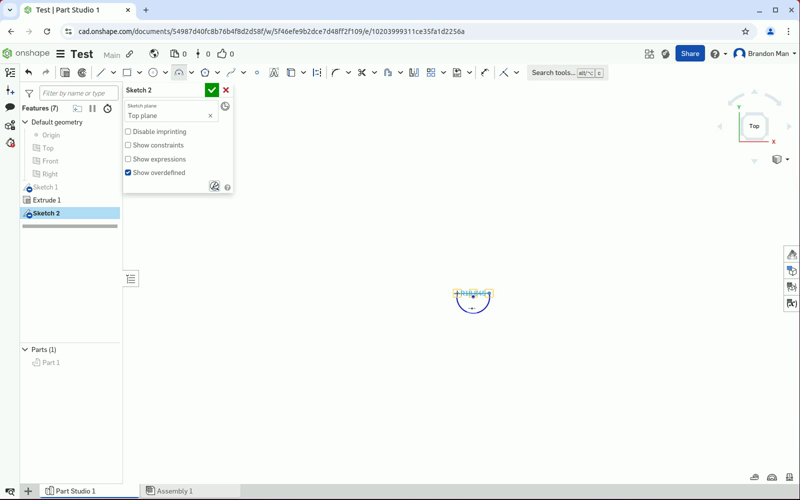
scroll(-6)
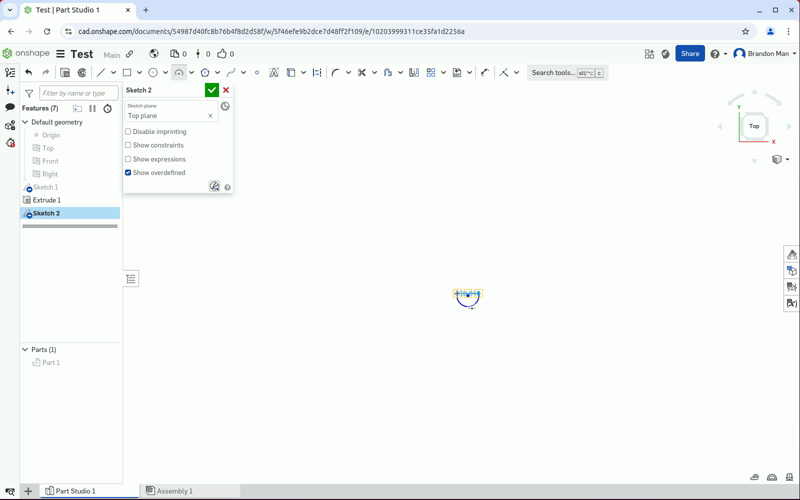
scroll(-6)
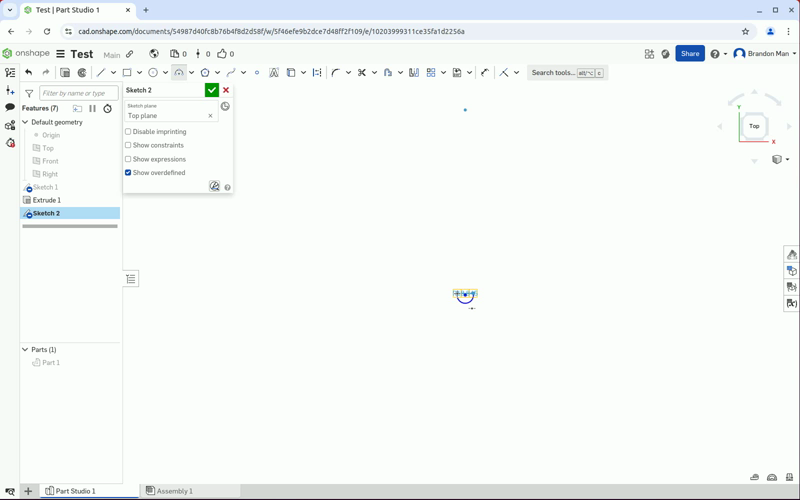
scroll(-6)
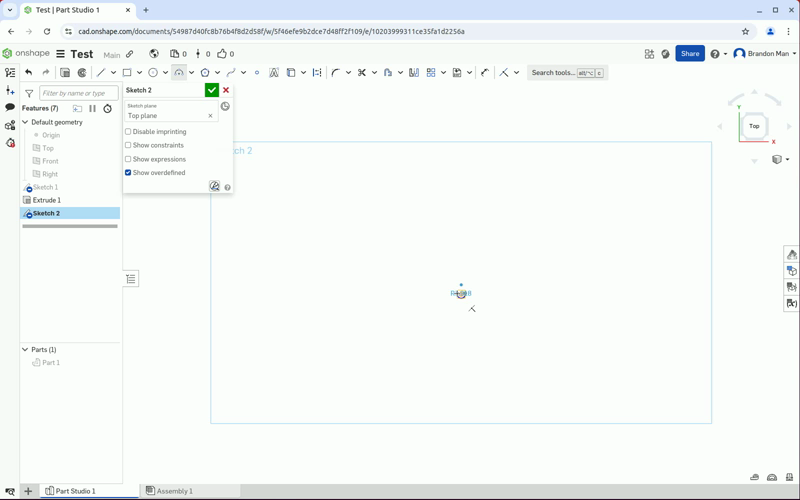
key_down(shift)
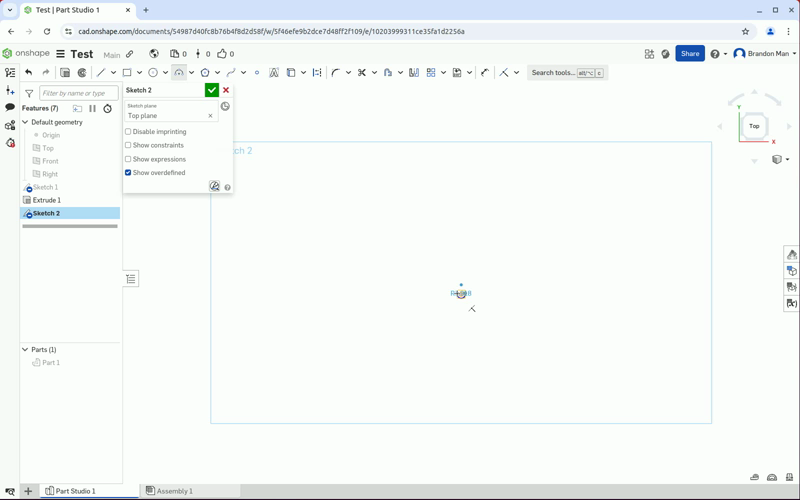
mouse_move(461, 294)
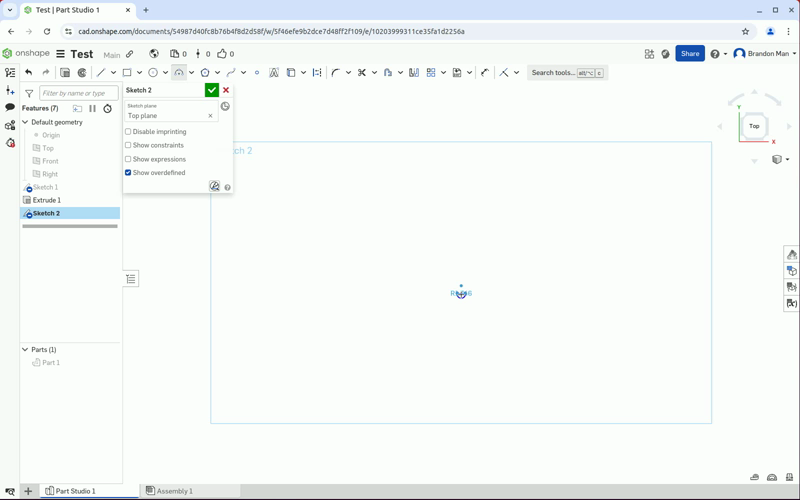
scroll(6)
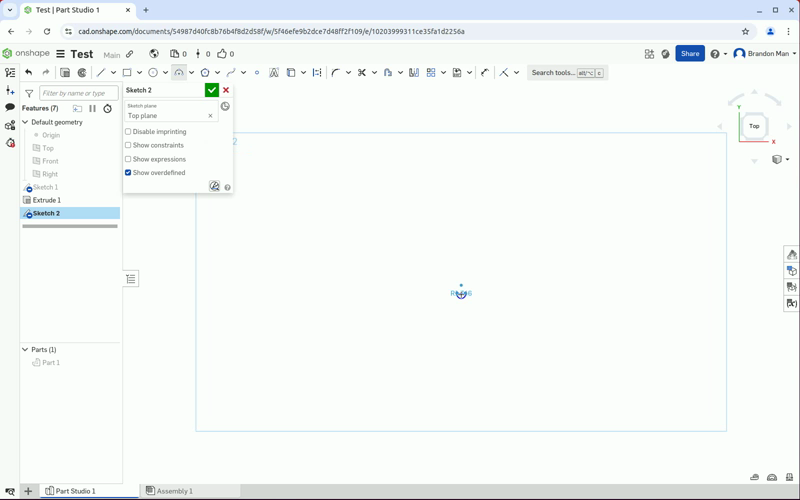
scroll(6)
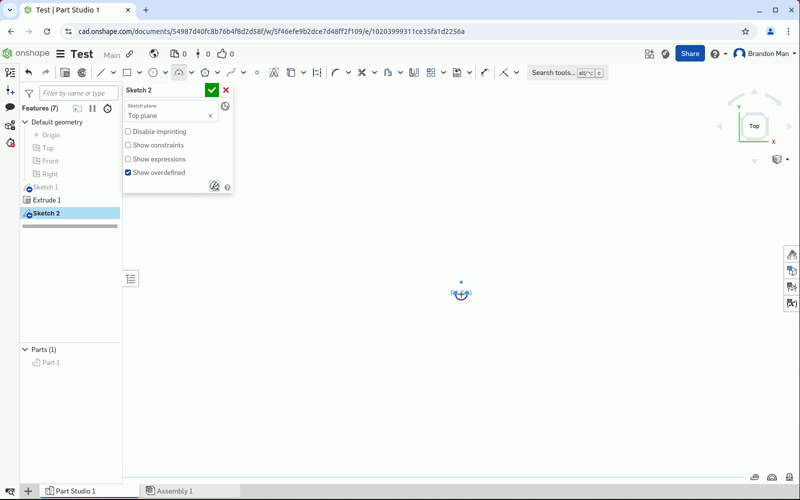
scroll(6)
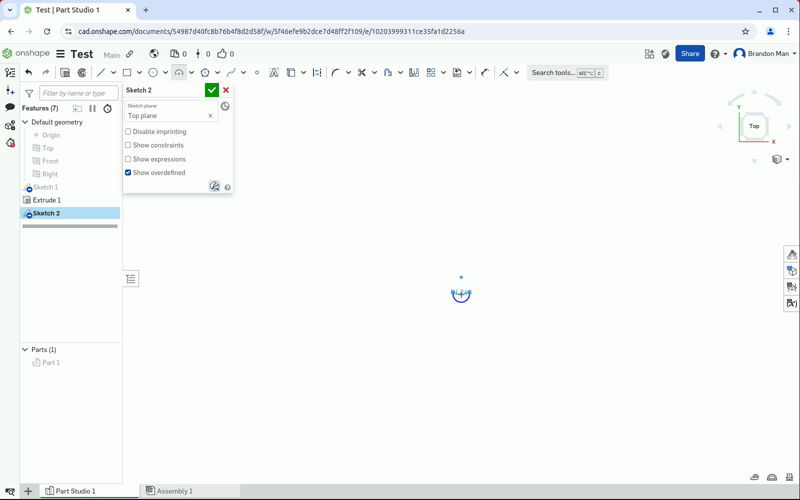
scroll(6)
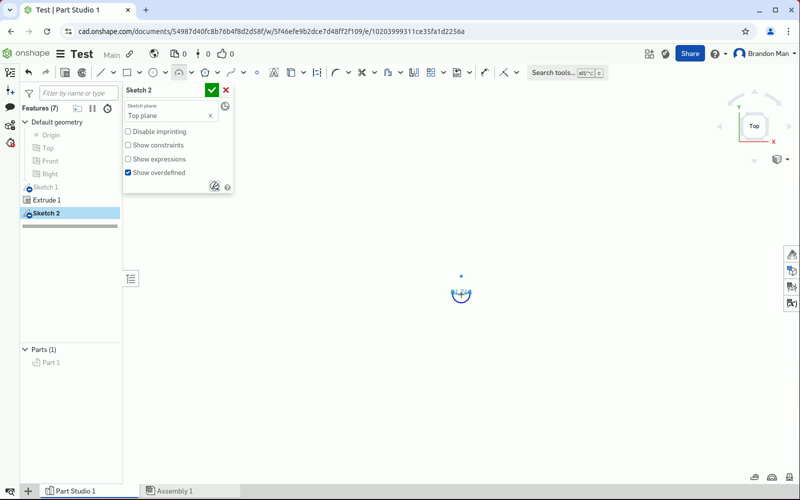
scroll(6)
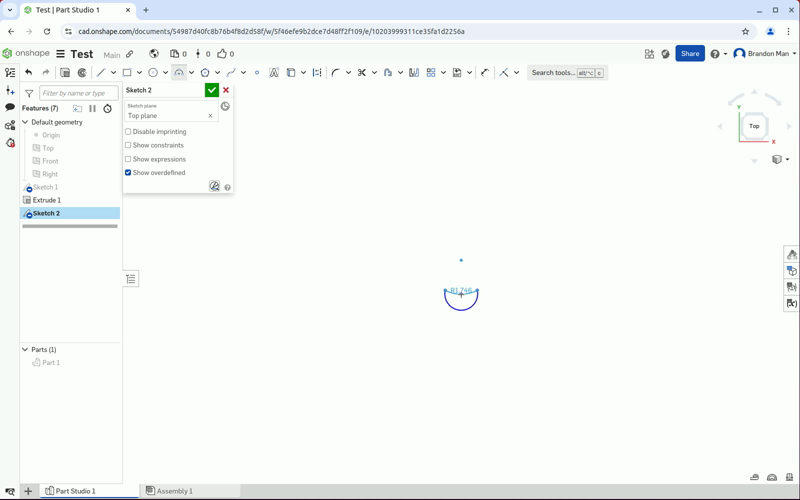
scroll(6)
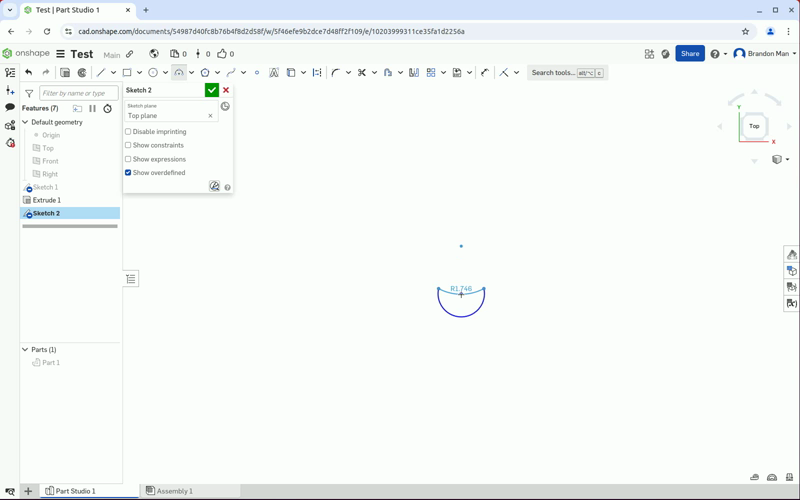
scroll(6)
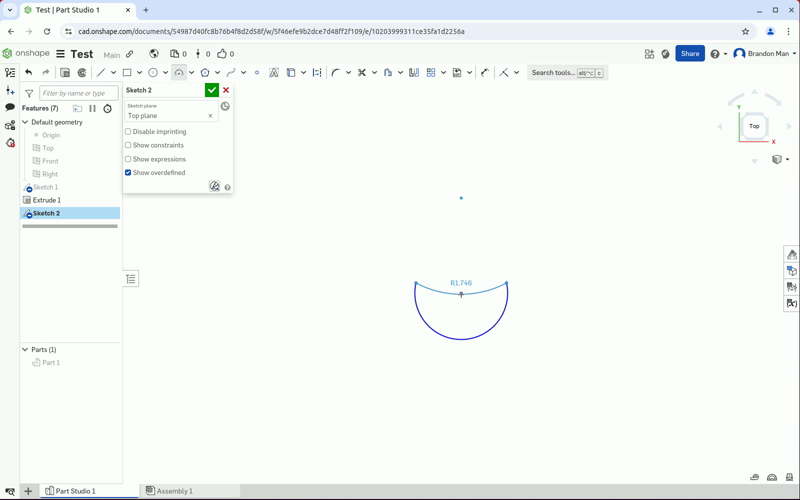
click(461, 294)
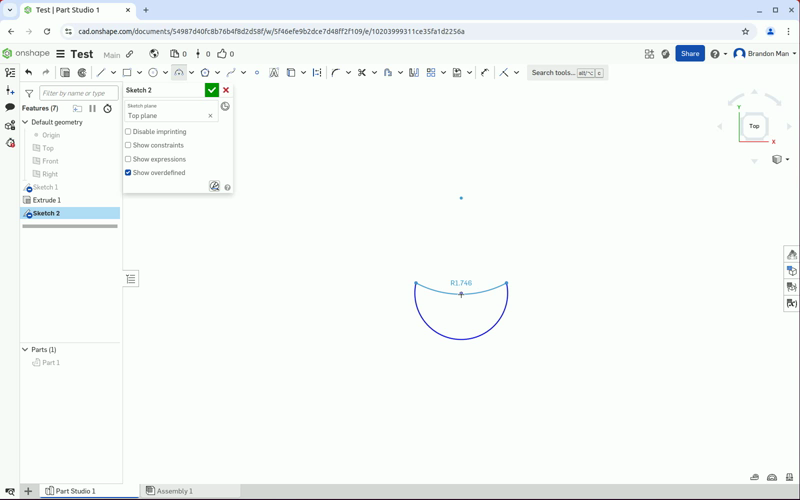
scroll(-6)
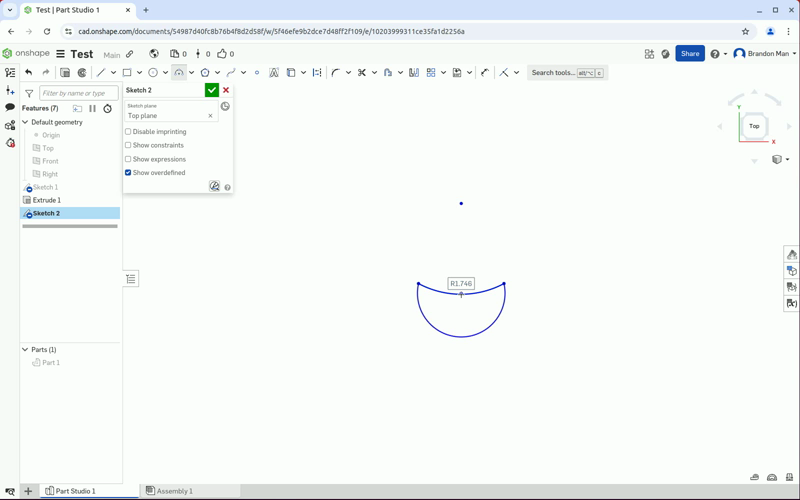
scroll(-6)
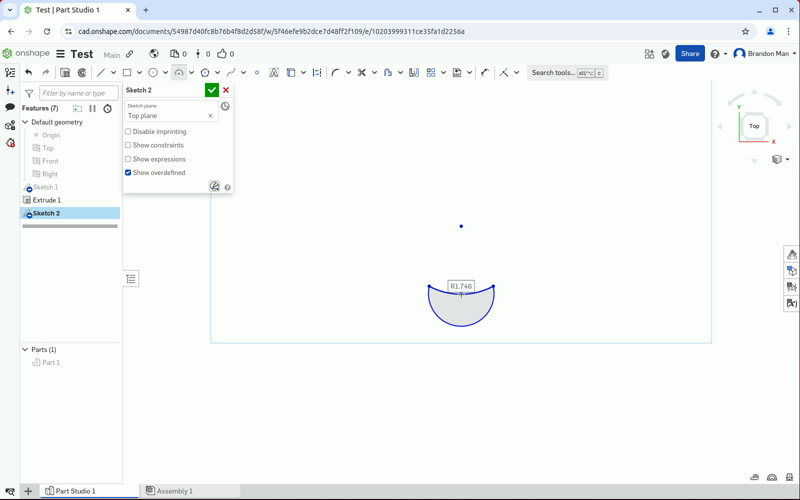
scroll(-6)
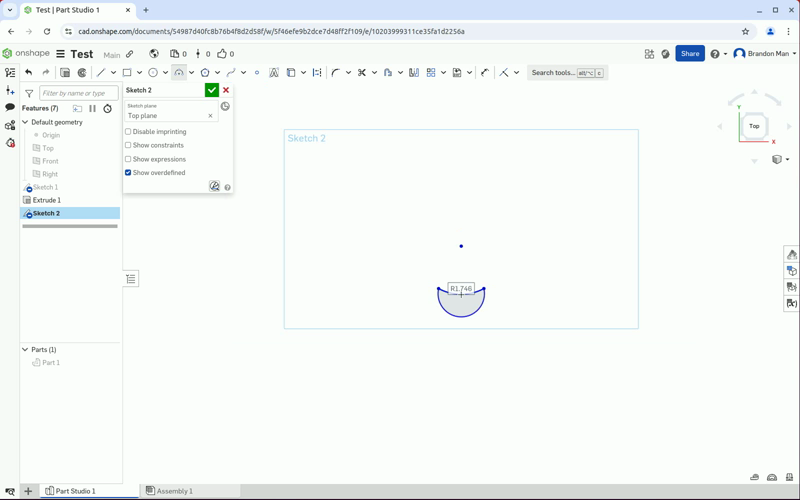
scroll(-6)
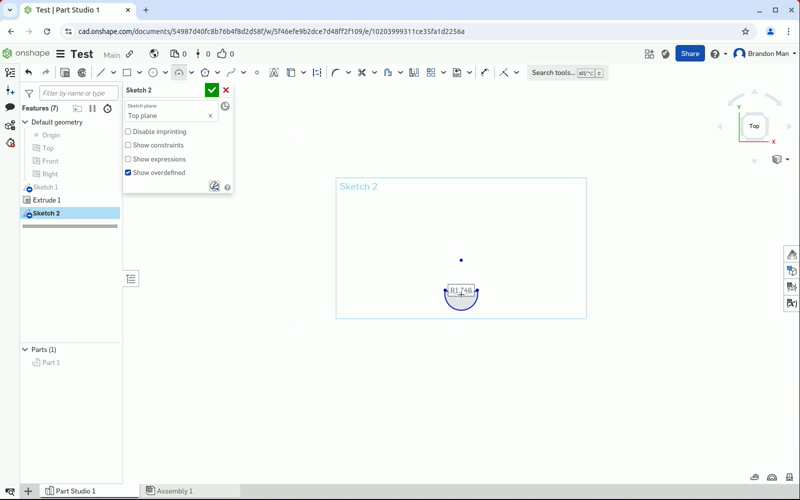
scroll(-6)
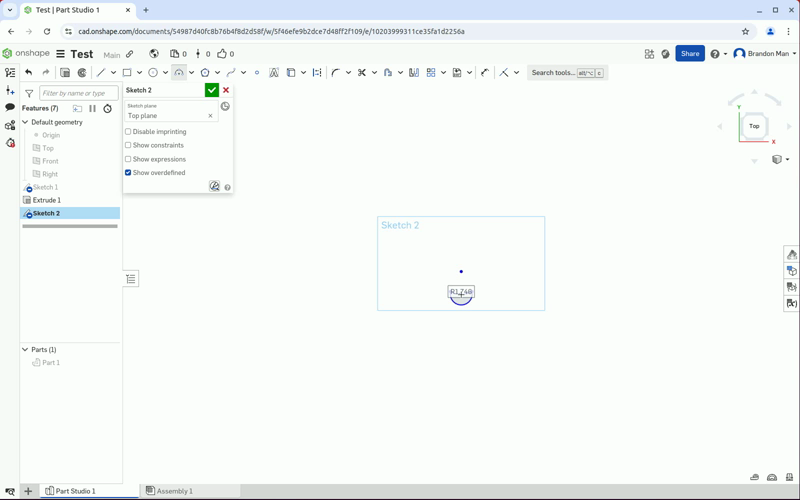
scroll(-6)
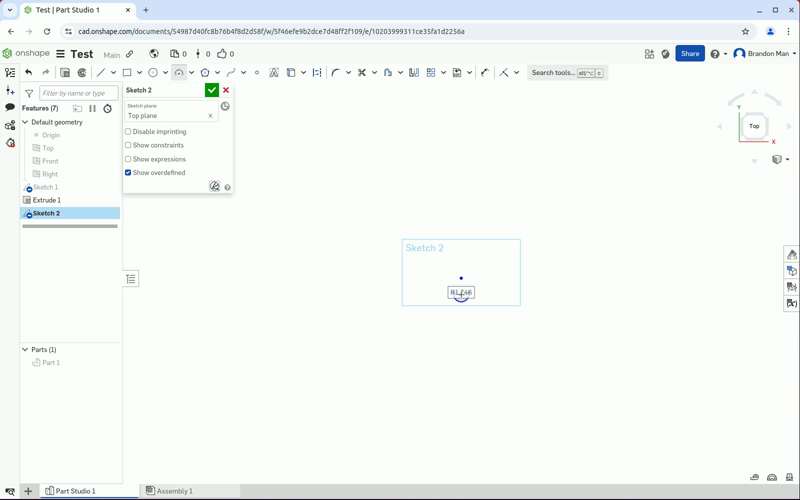
scroll(-6)
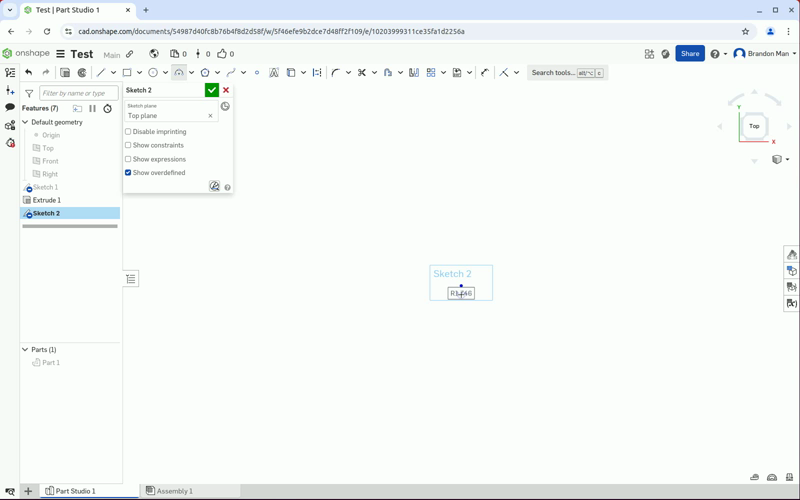
key_up(shift)
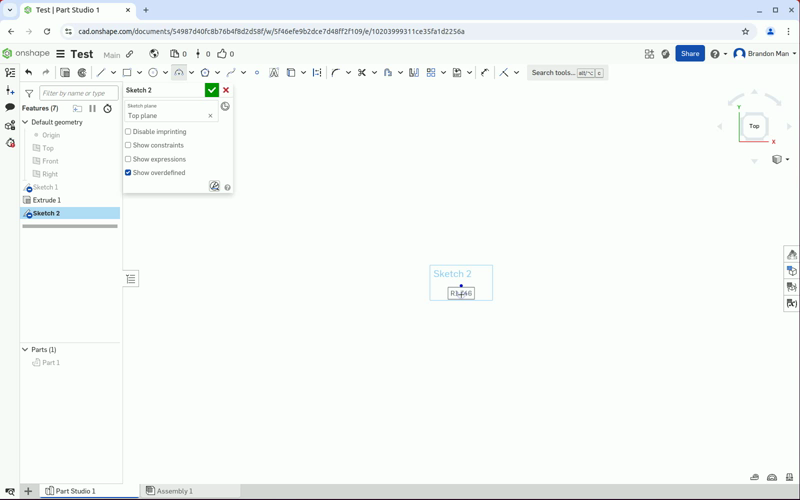
key(esc)
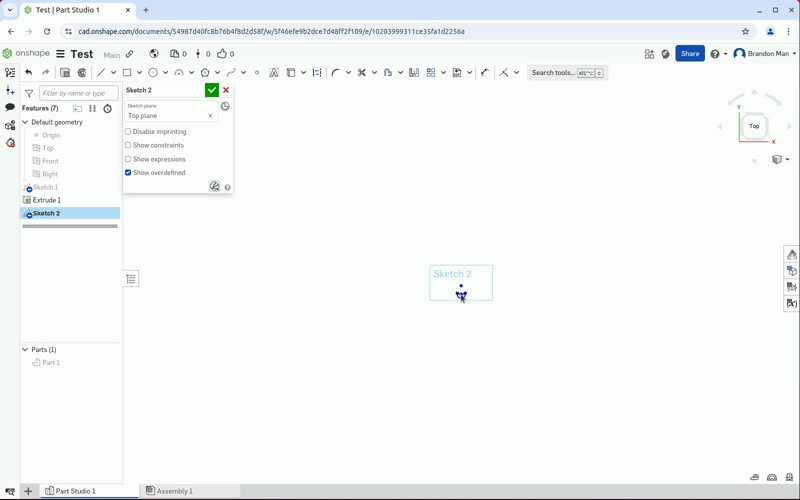
mouse_move(462, 295)
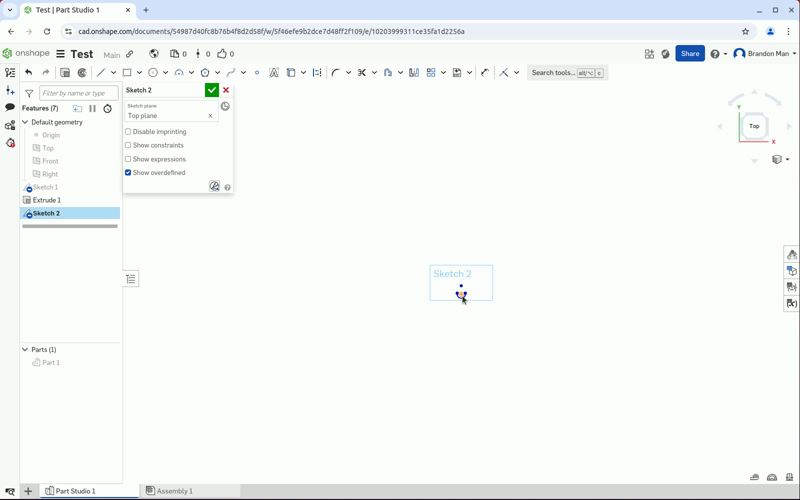
scroll(6)
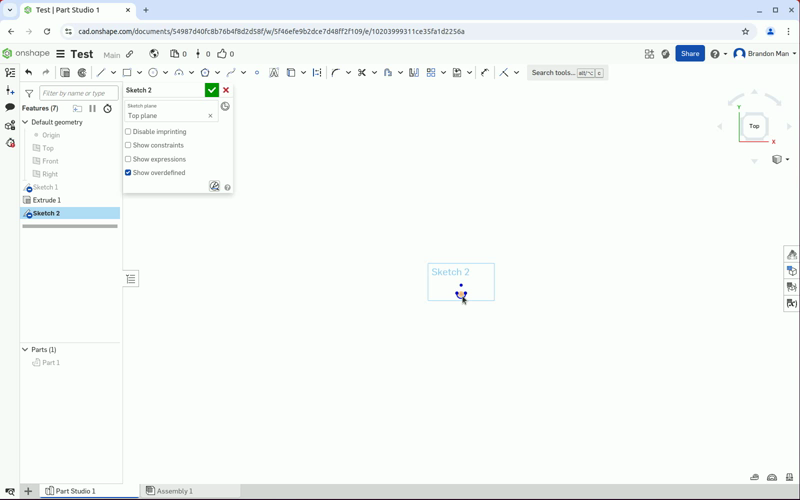
scroll(6)
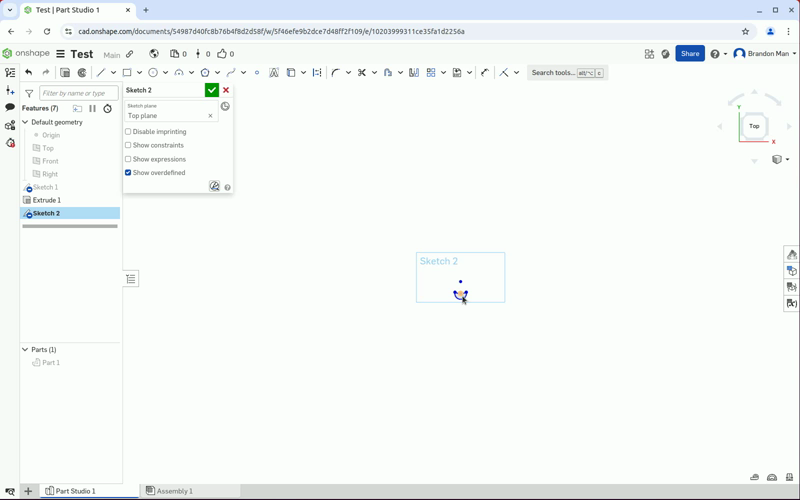
scroll(6)
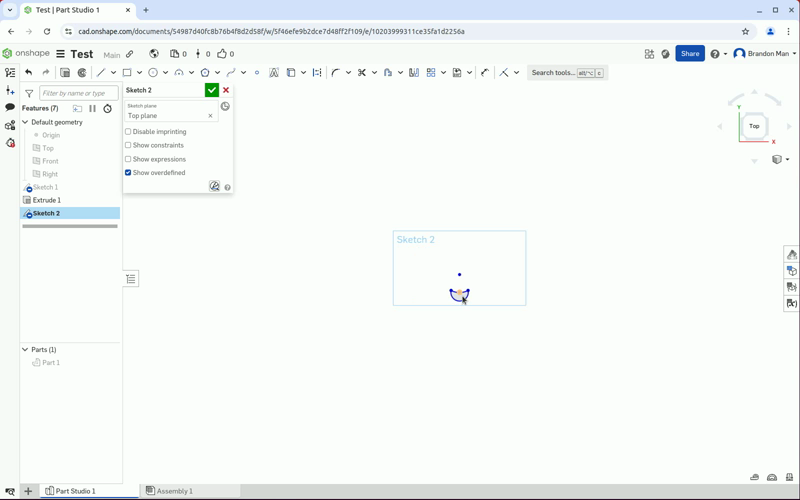
scroll(6)
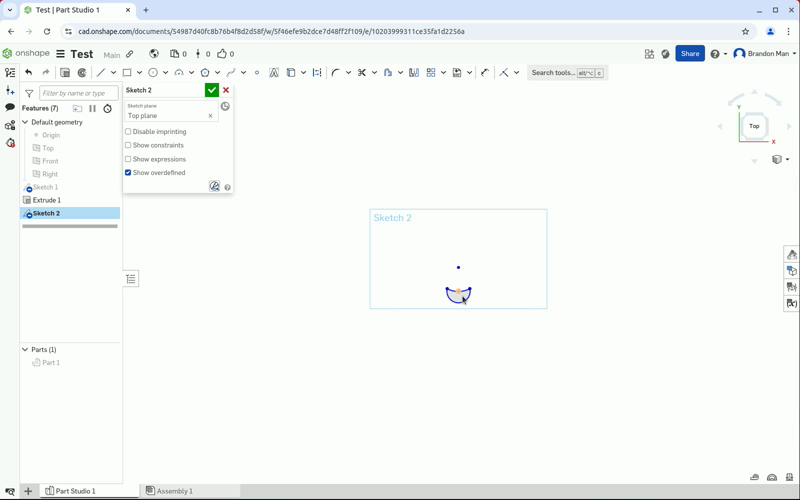
scroll(6)
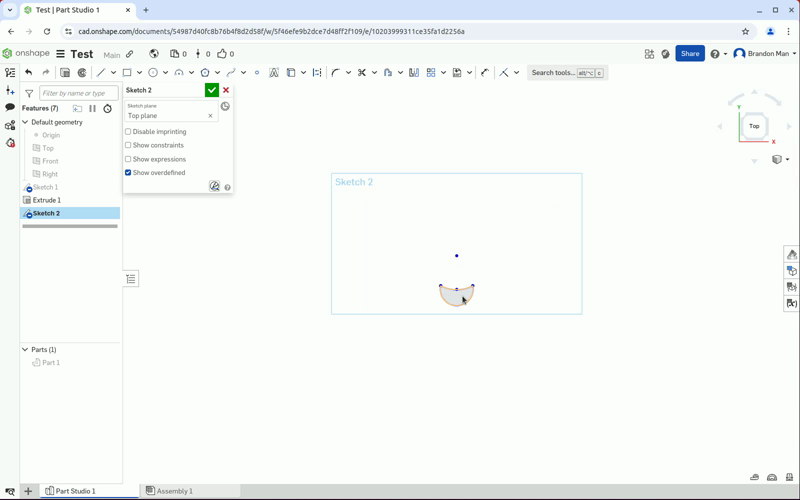
scroll(6)
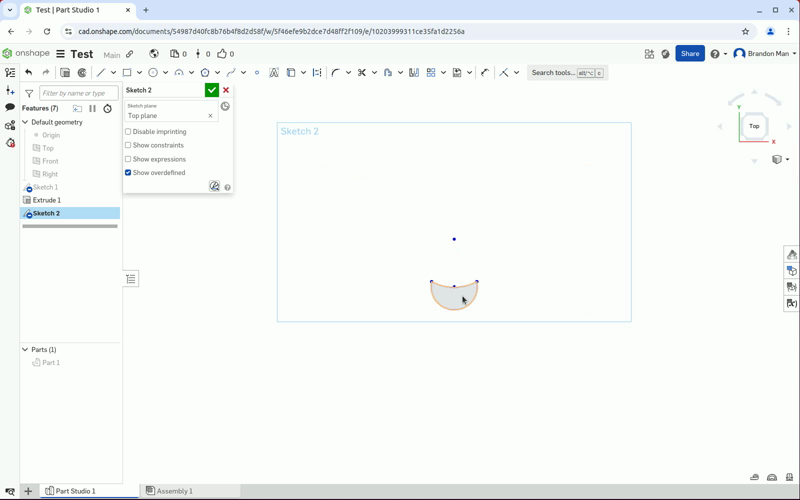
scroll(6)
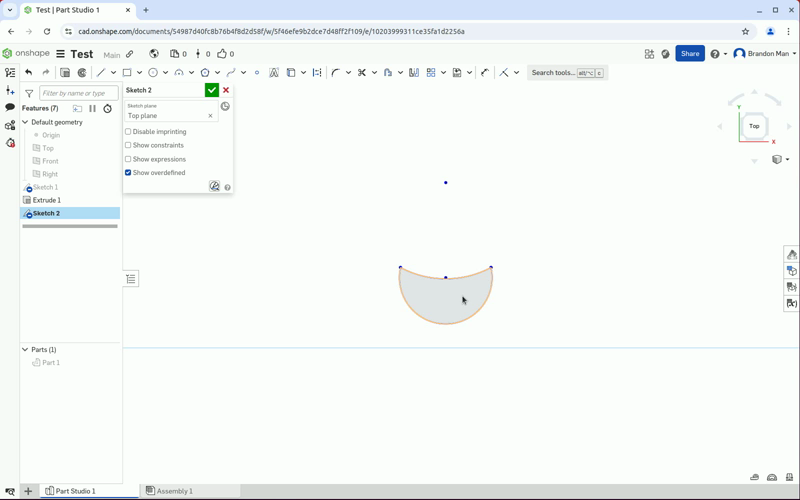
click(462, 295)
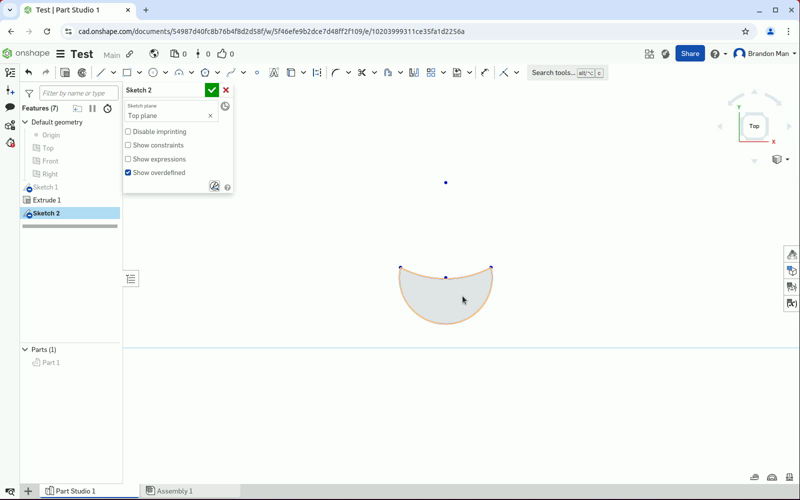
scroll(-6)
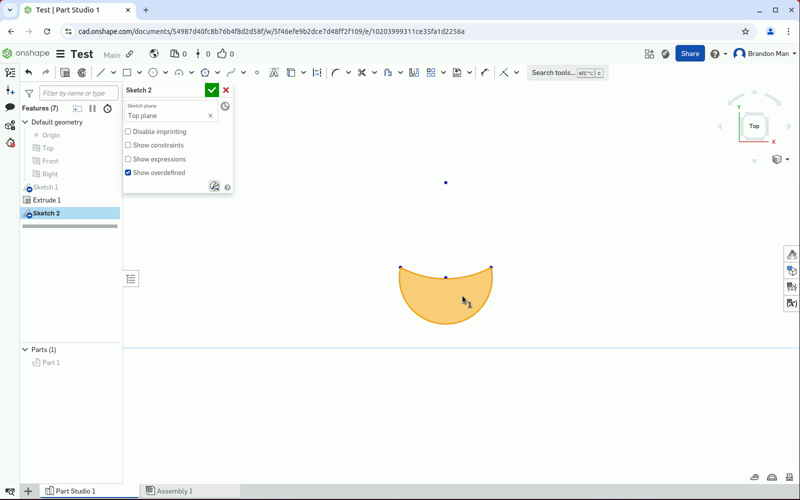
scroll(-6)
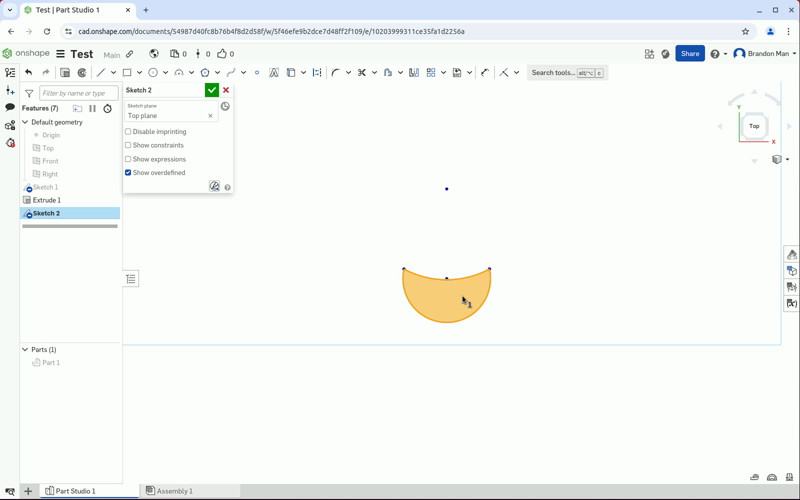
scroll(-6)
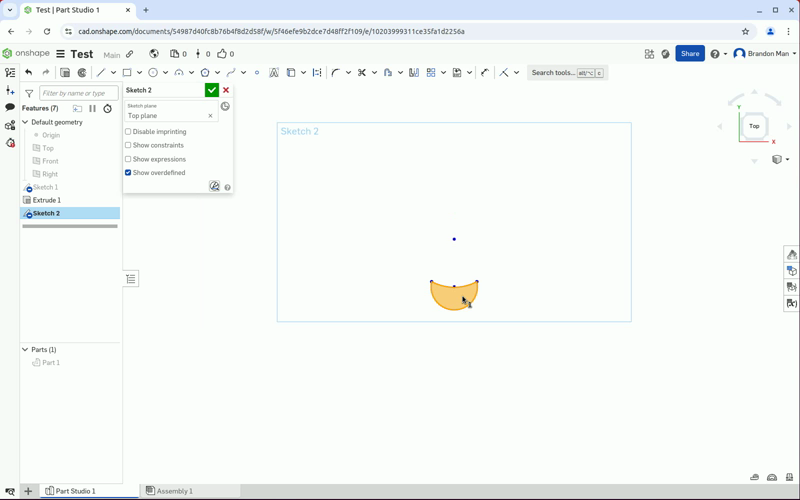
scroll(-6)
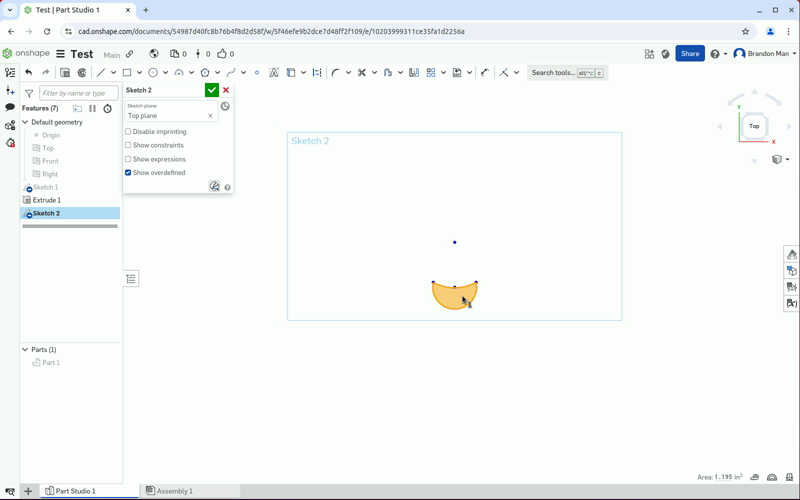
scroll(-6)
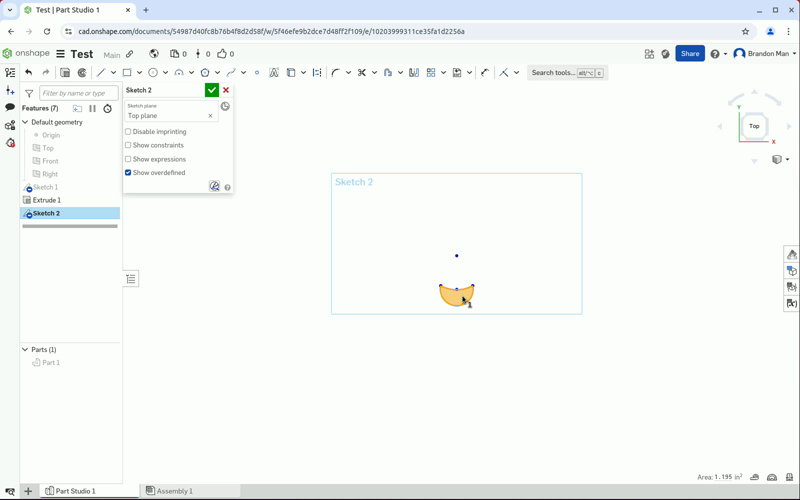
scroll(-6)
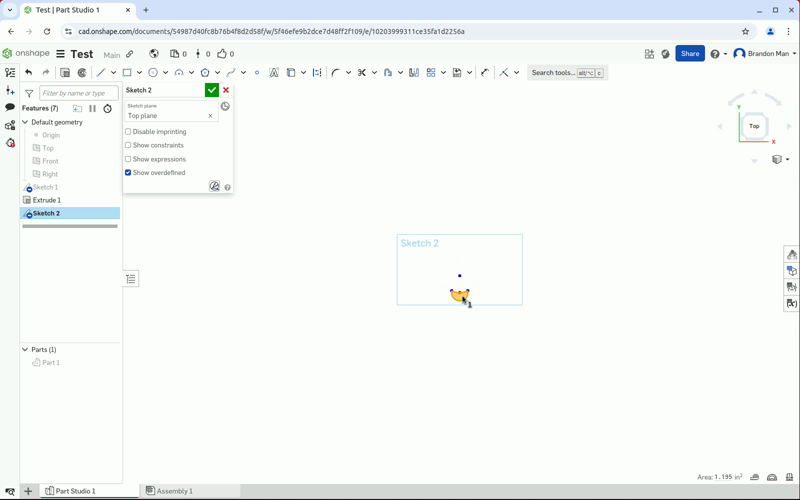
scroll(-6)
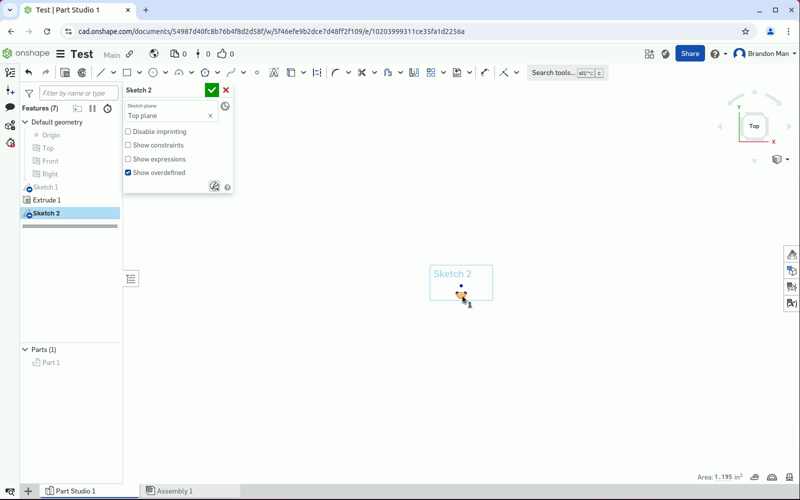
mouse_move(73, 352)
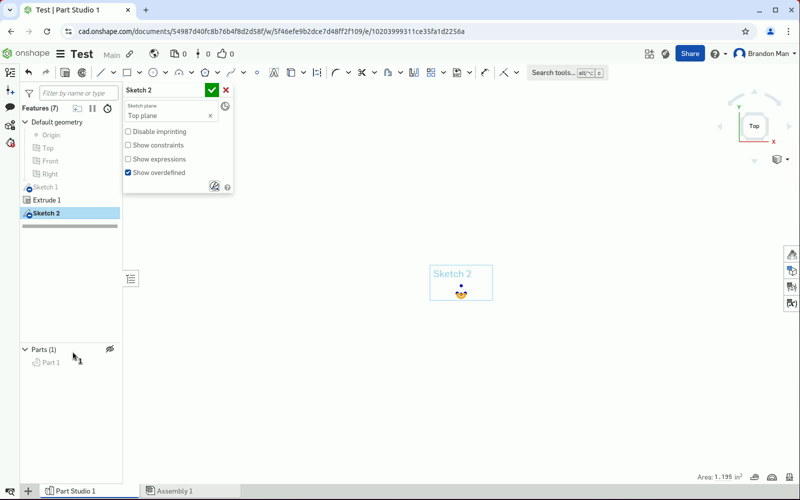
key(shift+y)
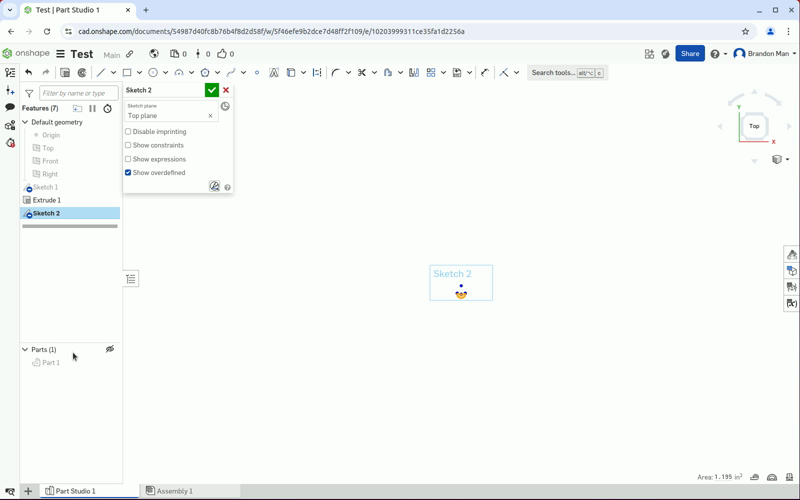
key(shift+e)
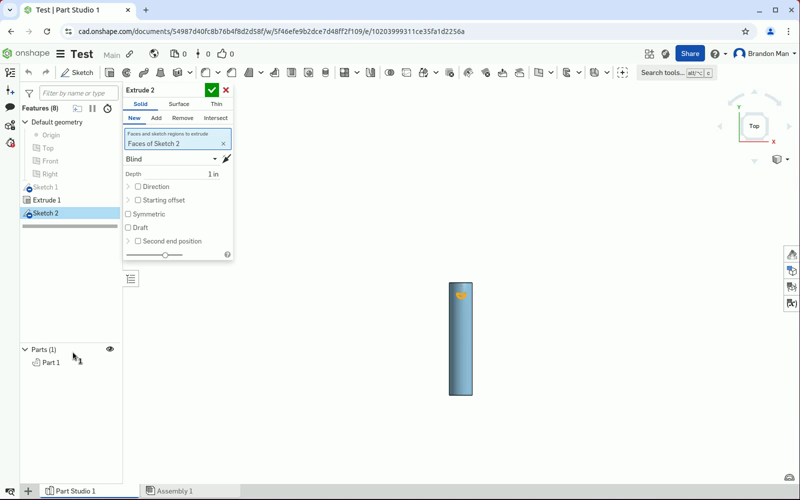
mouse_move(143, 106)
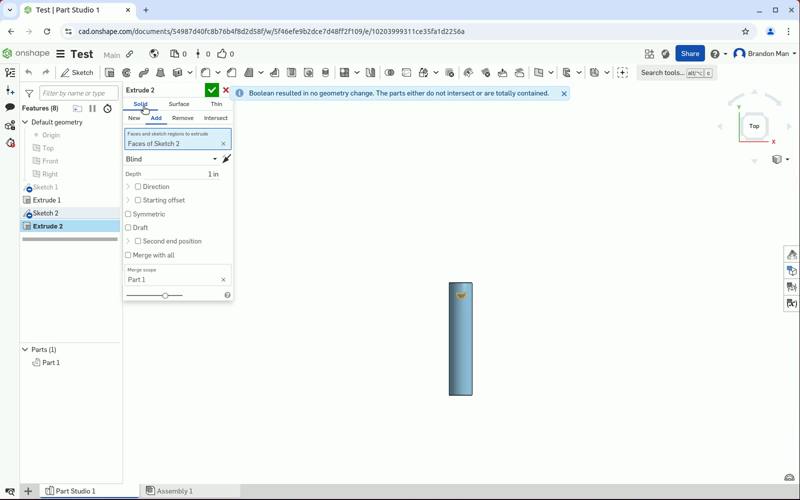
click(143, 106)
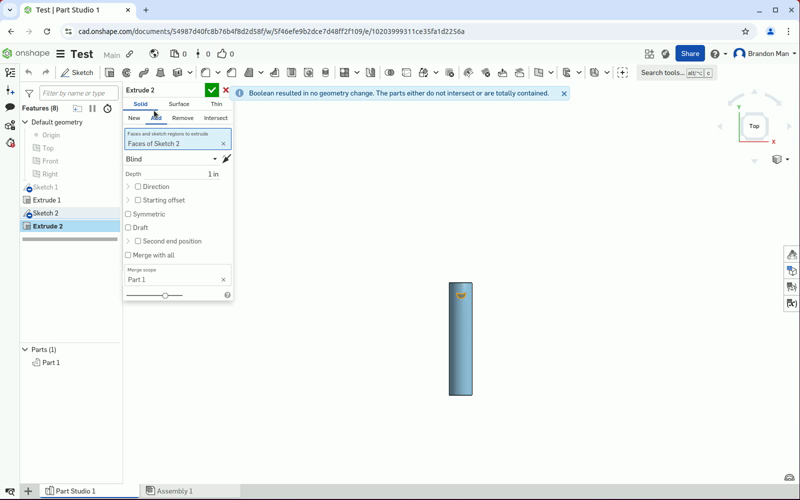
mouse_move(186, 120)
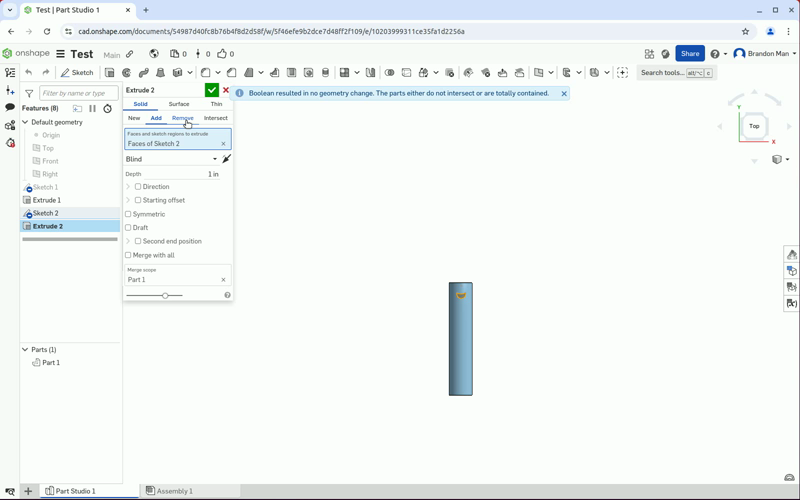
click(186, 120)
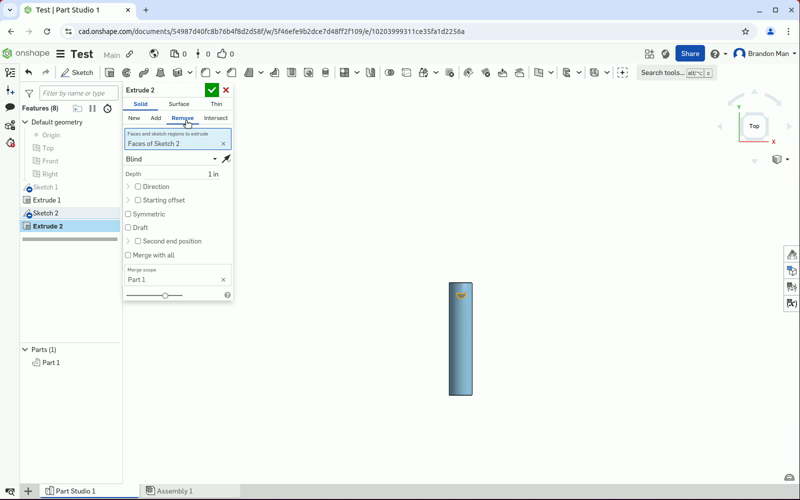
key(tab, 4)
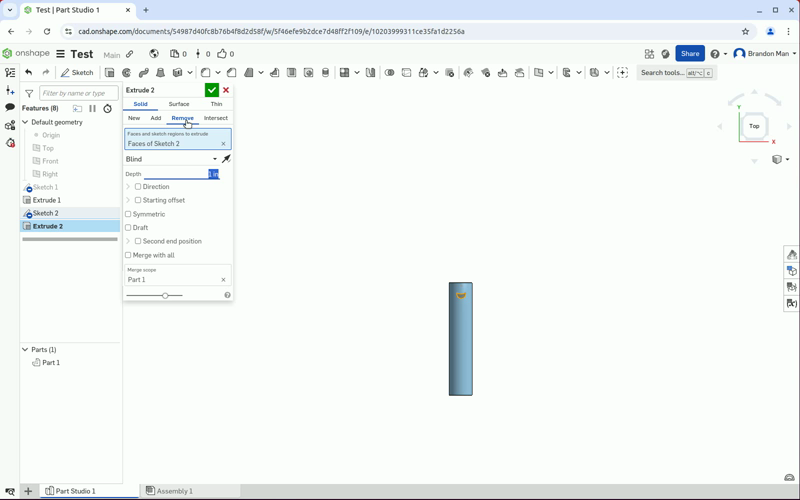
text(6.258)
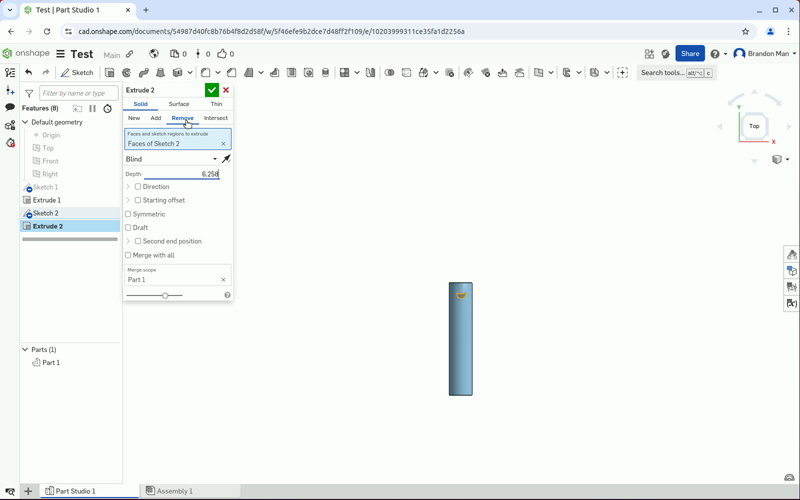
key(tab, 3)
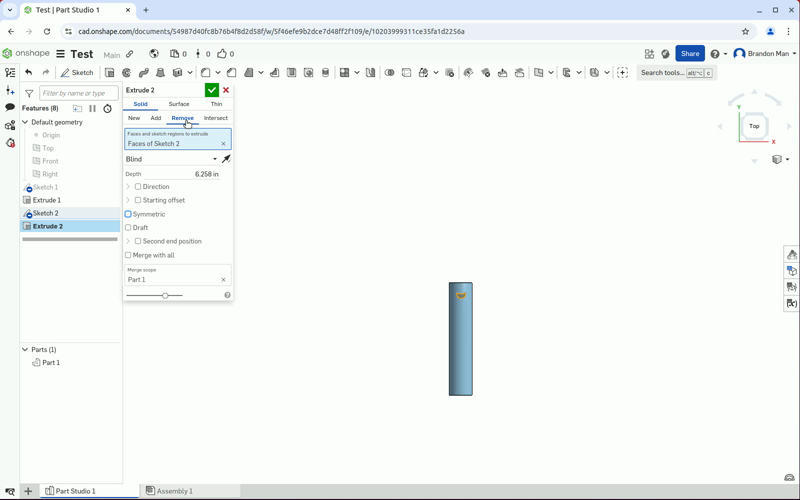
key(space)
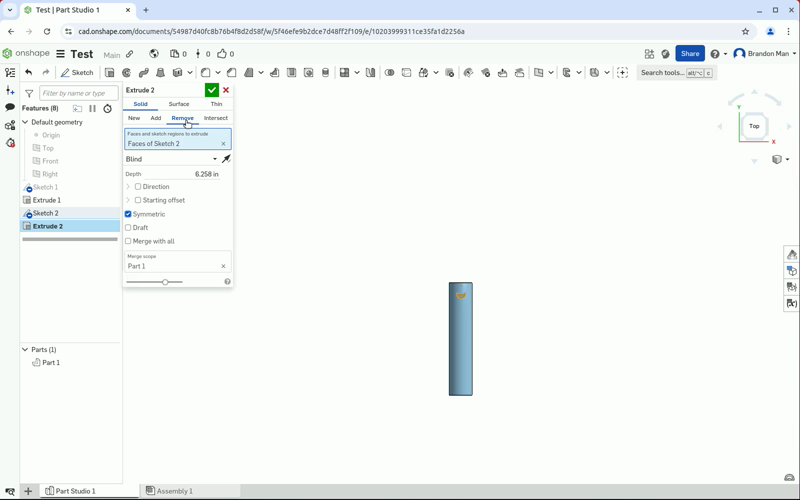
key(tab, 2)
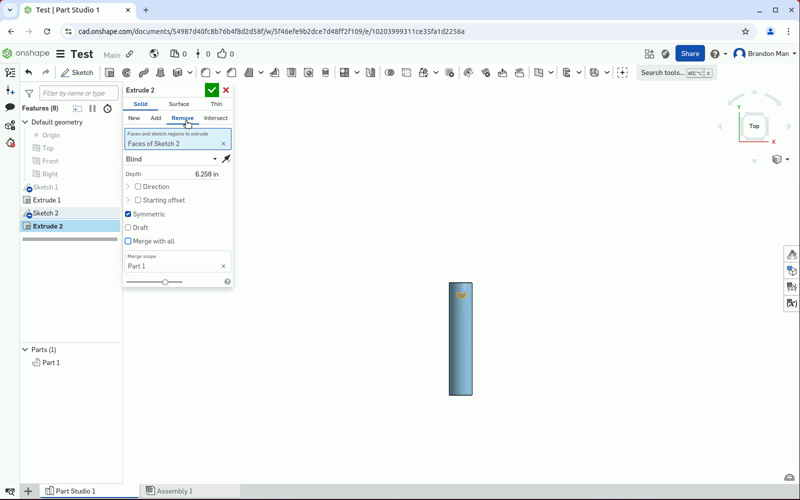
key(space)
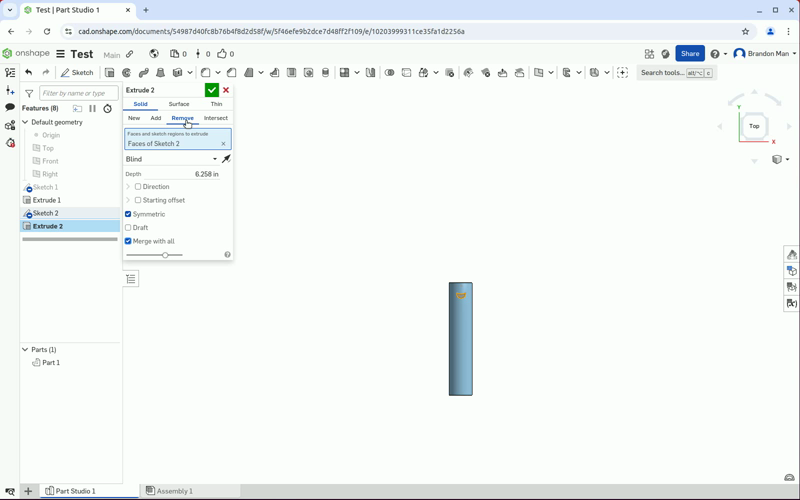
key(enter)
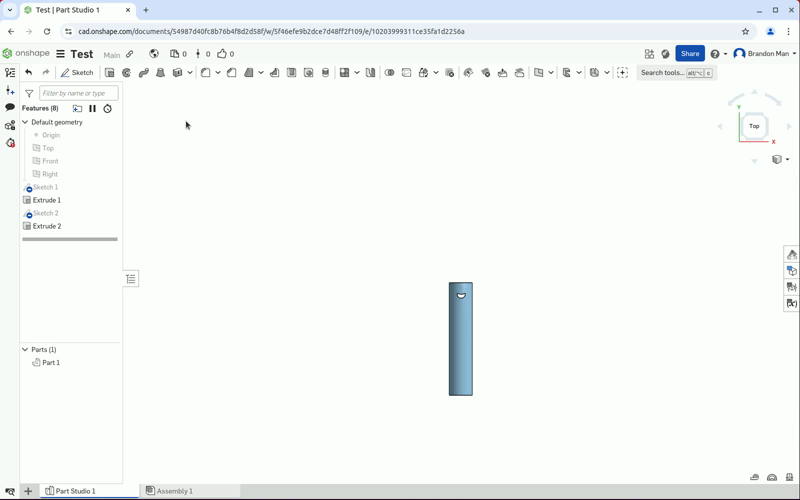
key(shift+h)
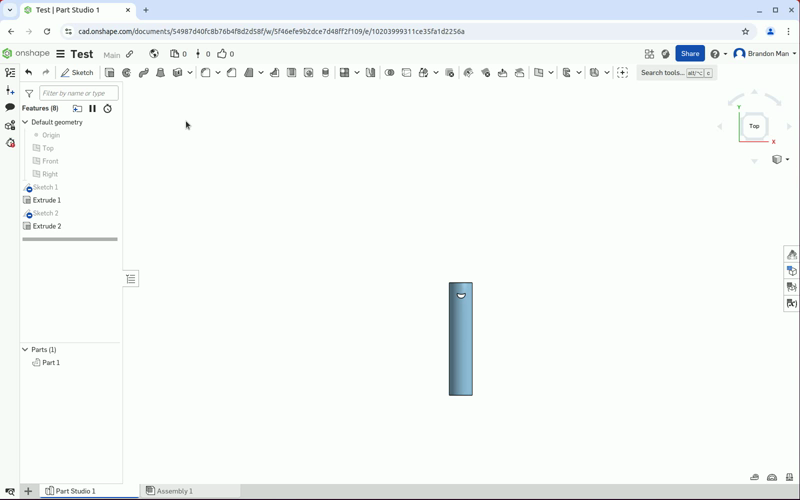
key(shift+h)
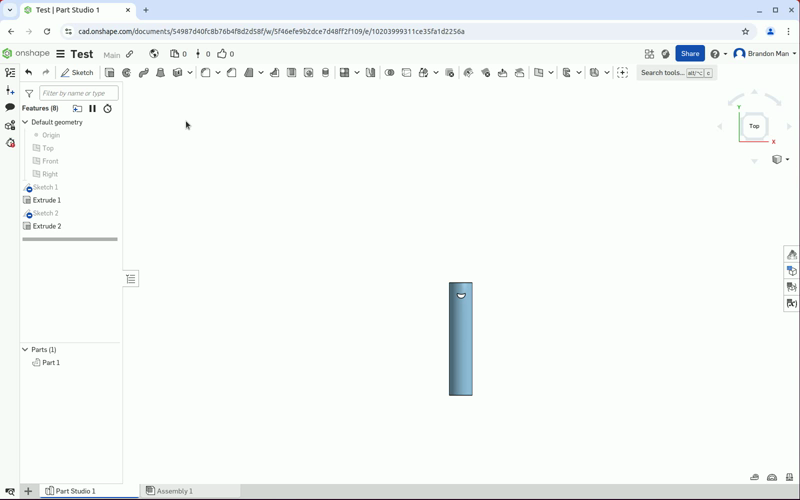
mouse_move(73, 189)
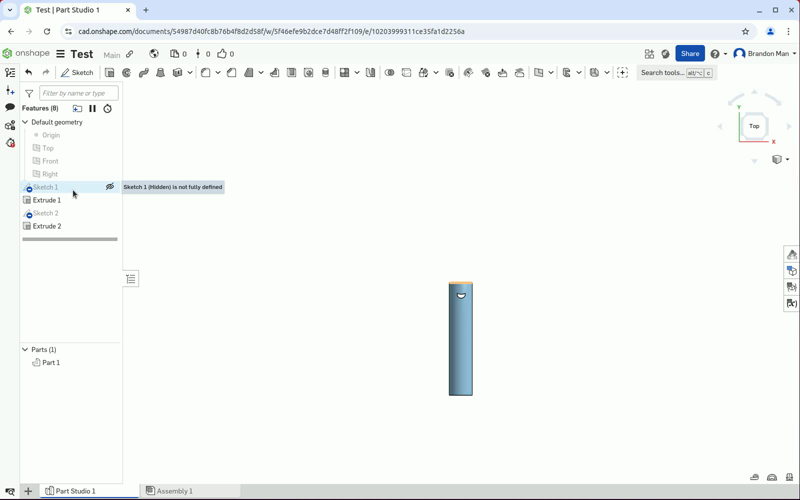
click(73, 189)
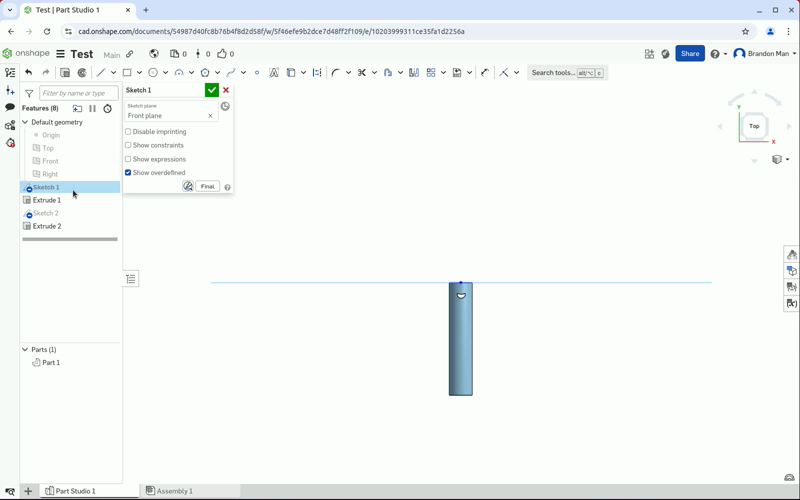
mouse_move(229, 92)
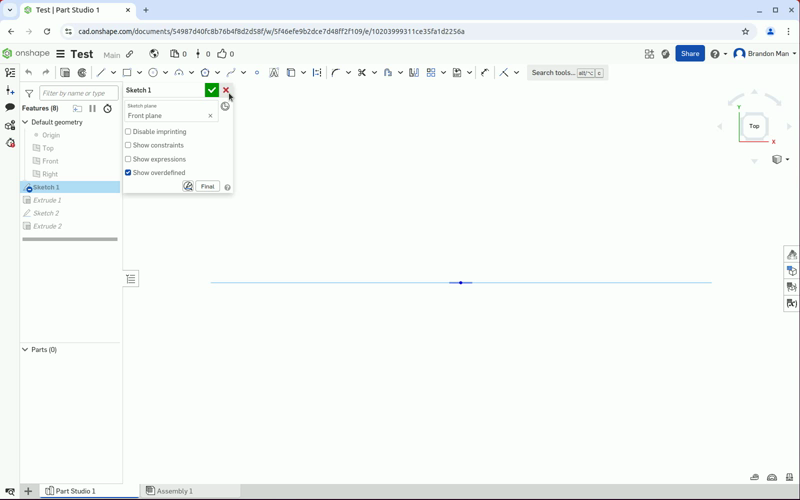
click(229, 92)
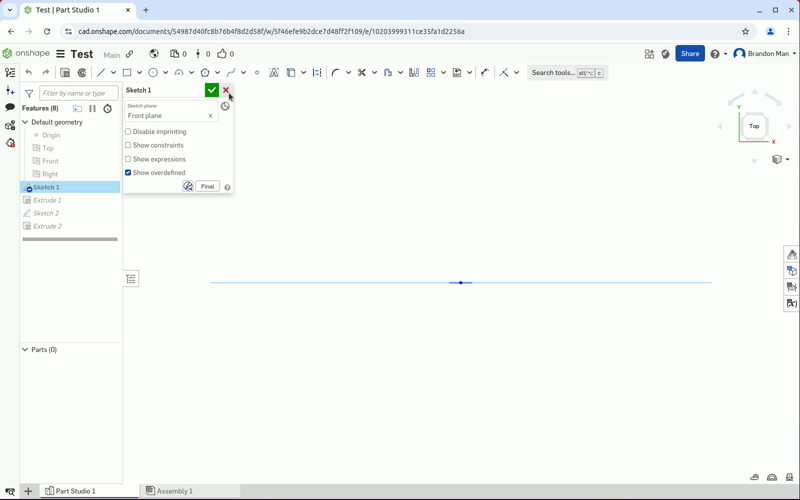
key(shift+s)
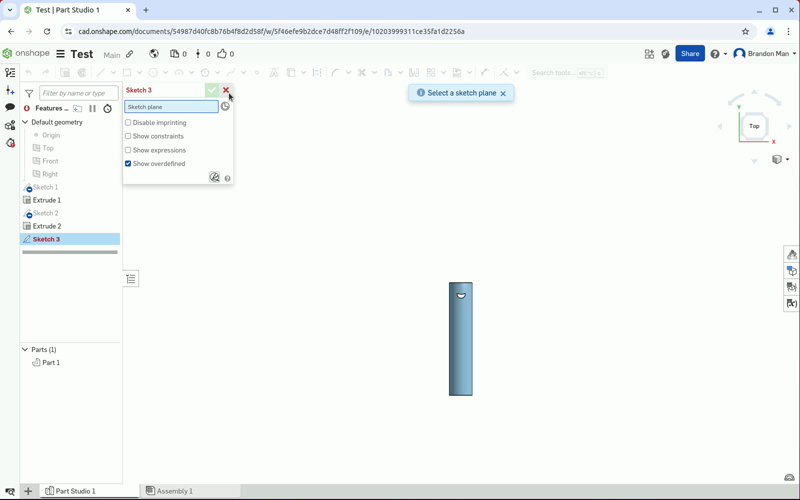
mouse_move(73, 150)
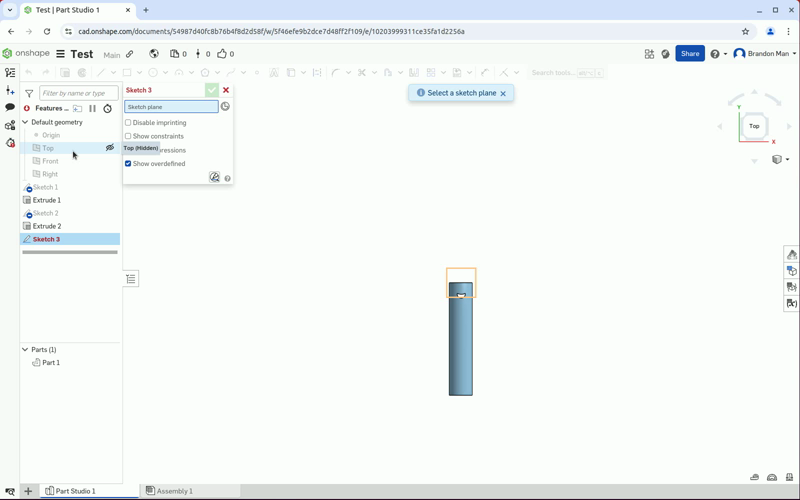
click(73, 150)
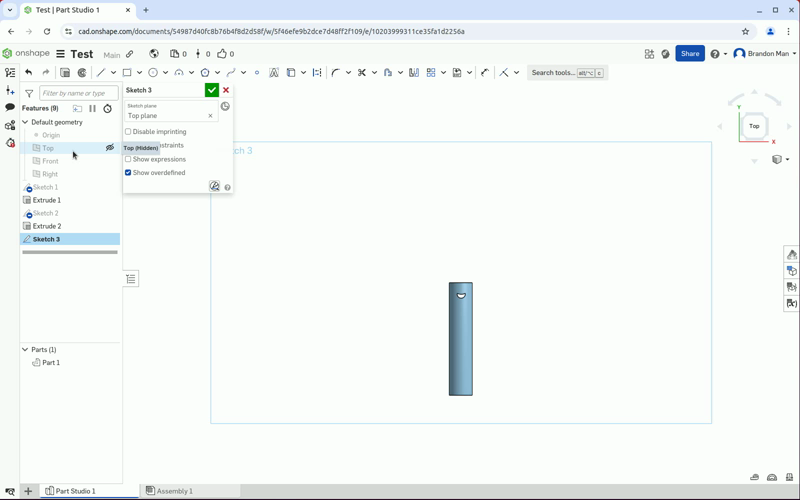
mouse_move(73, 352)
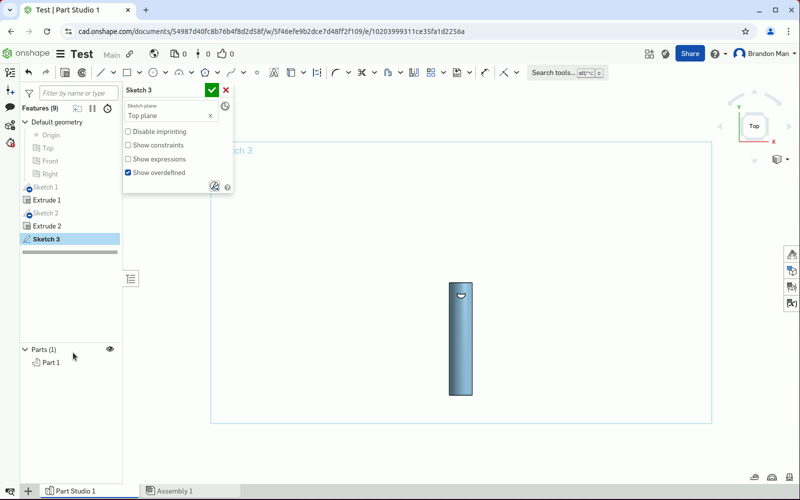
key(y)
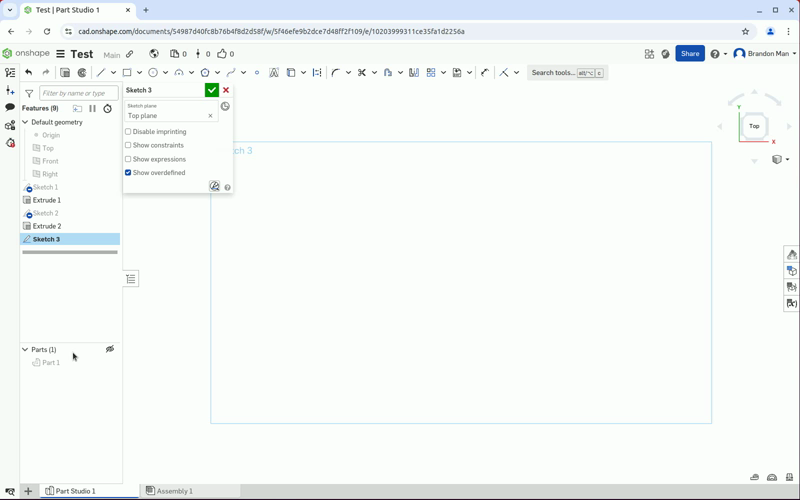
key(a)
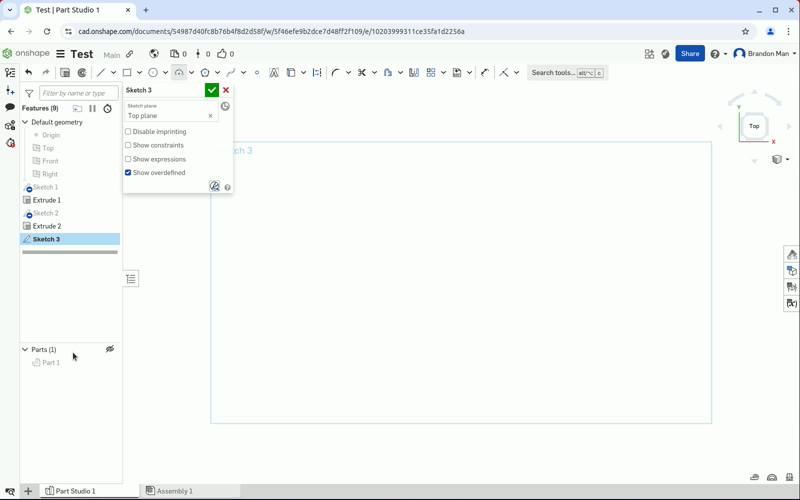
key_down(shift)
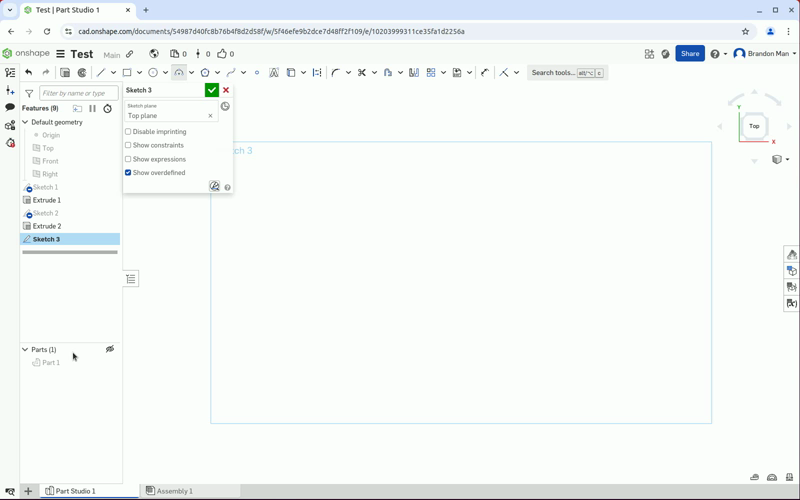
mouse_move(457, 293)
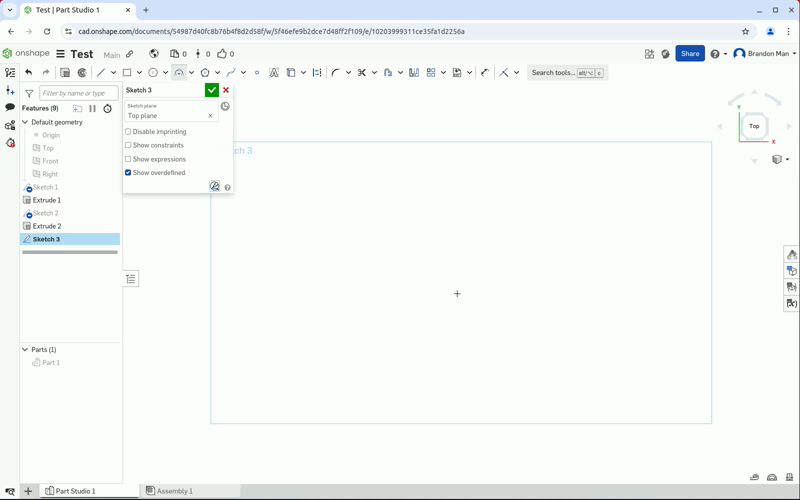
click(457, 293)
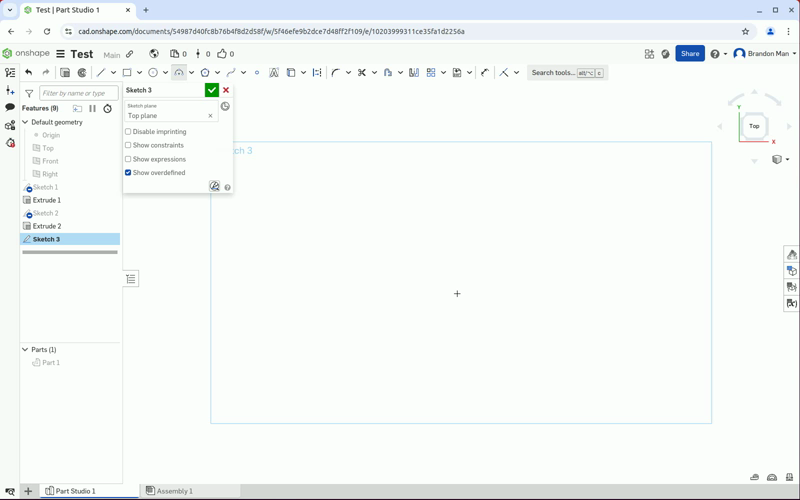
key_up(shift)
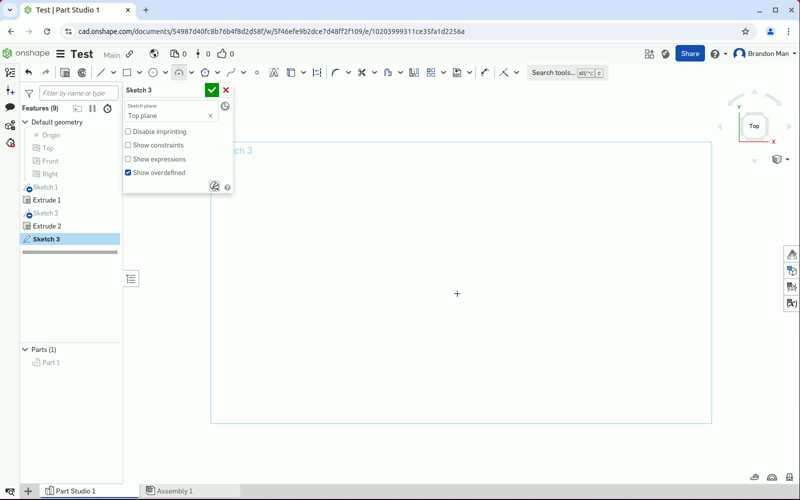
key_down(shift)
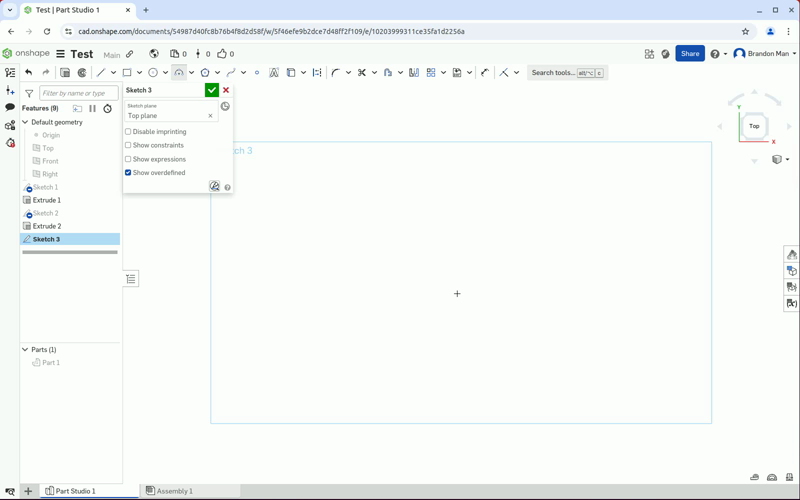
mouse_move(465, 293)
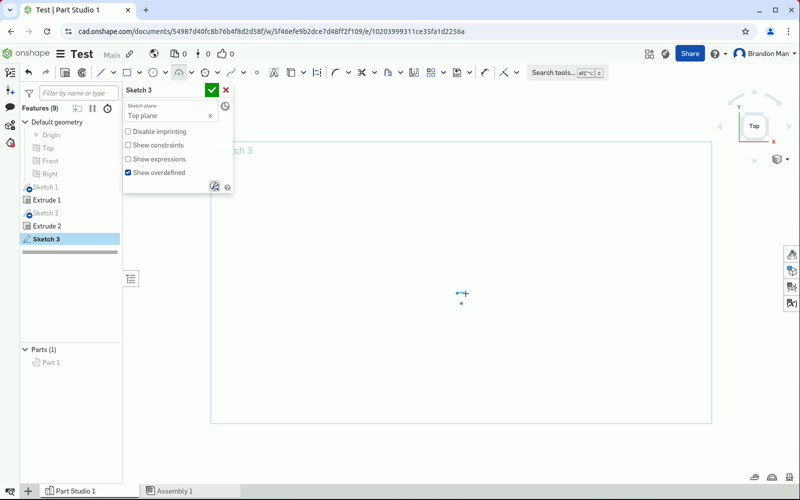
click(465, 293)
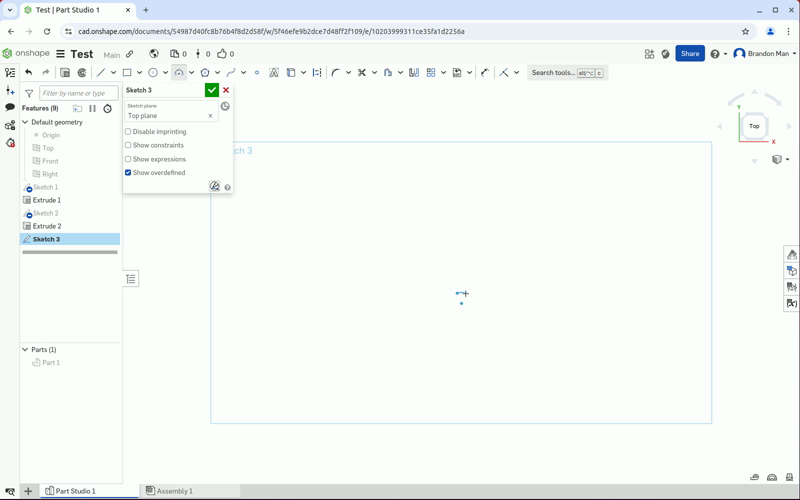
mouse_move(461, 294)
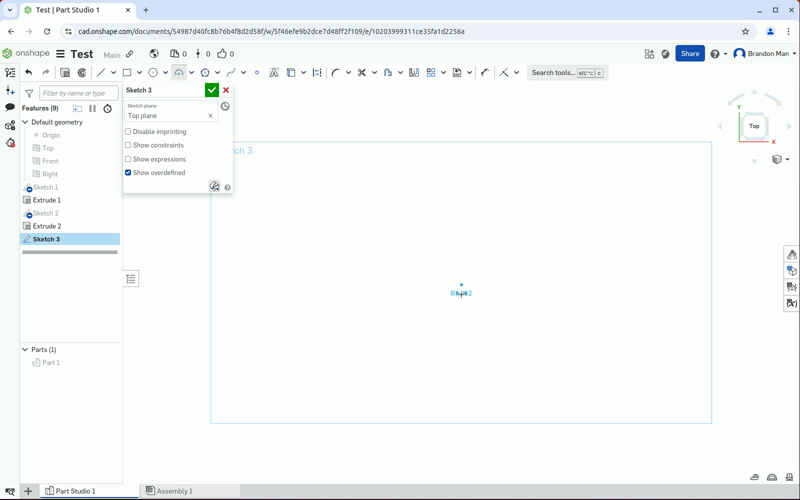
click(461, 294)
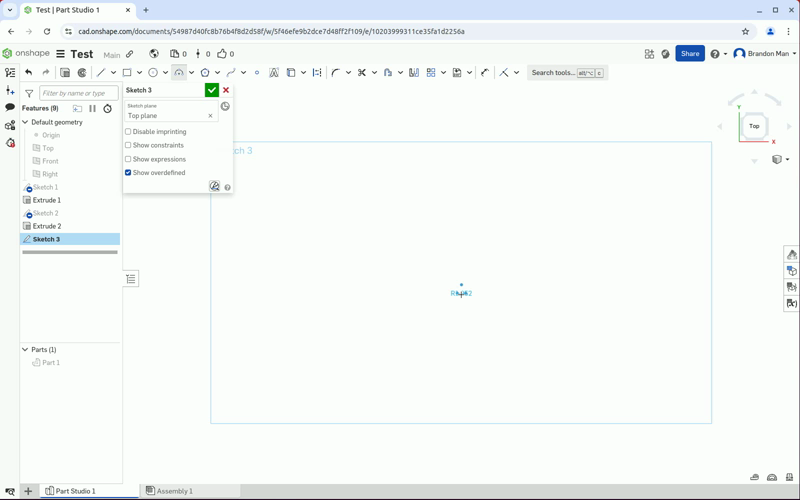
key_up(shift)
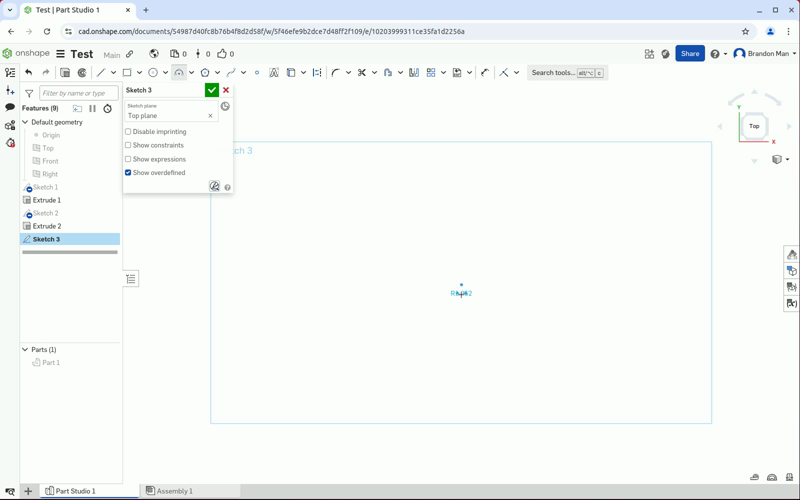
mouse_move(465, 293)
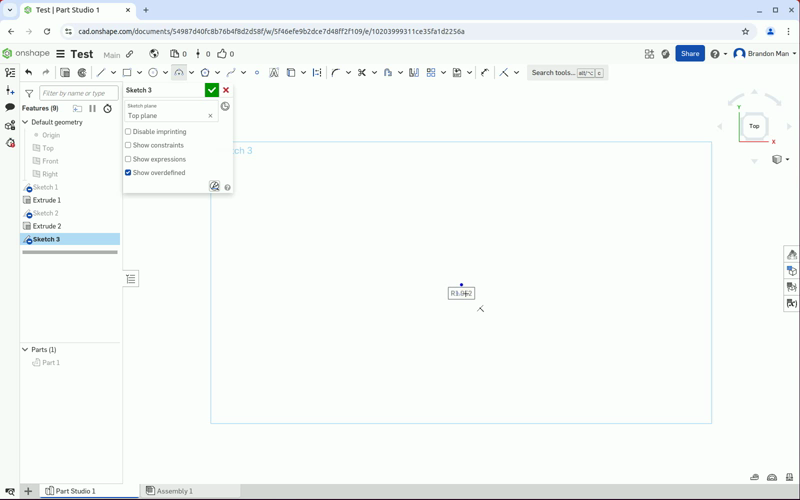
scroll(6)
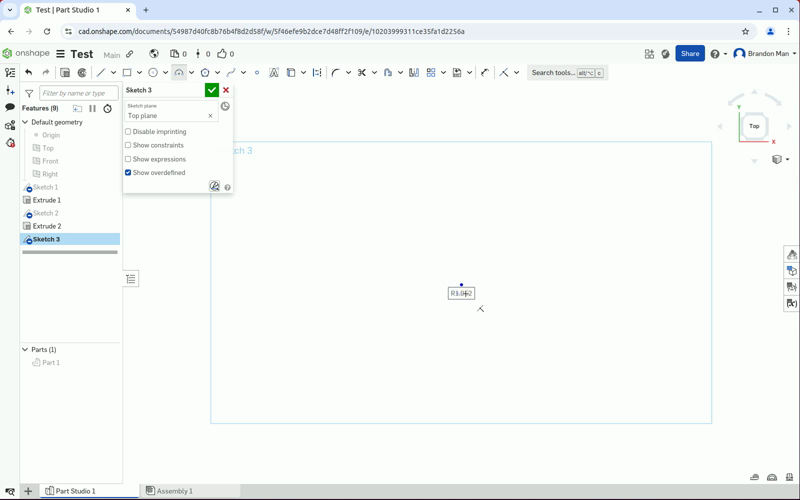
scroll(6)
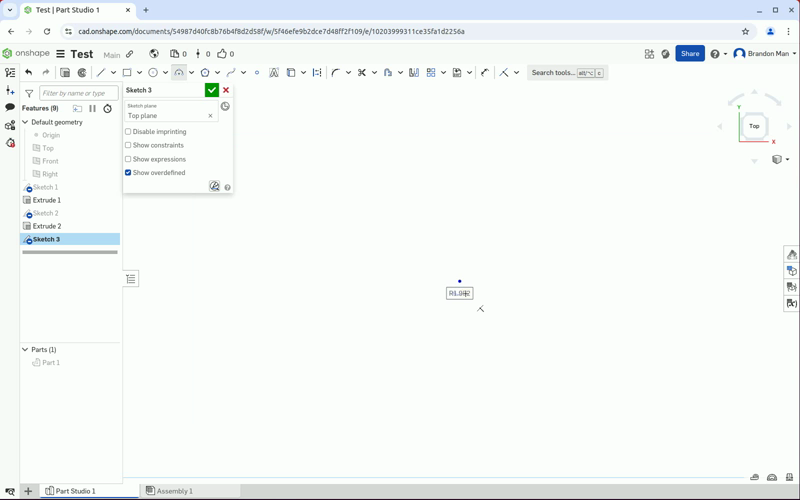
scroll(6)
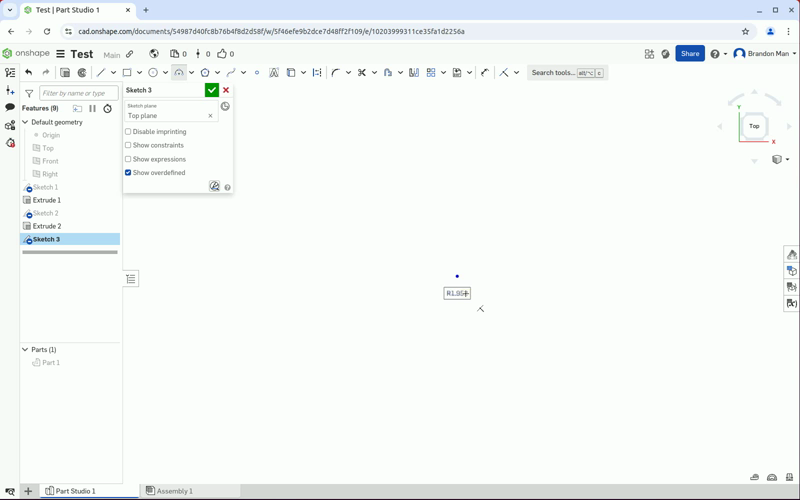
scroll(6)
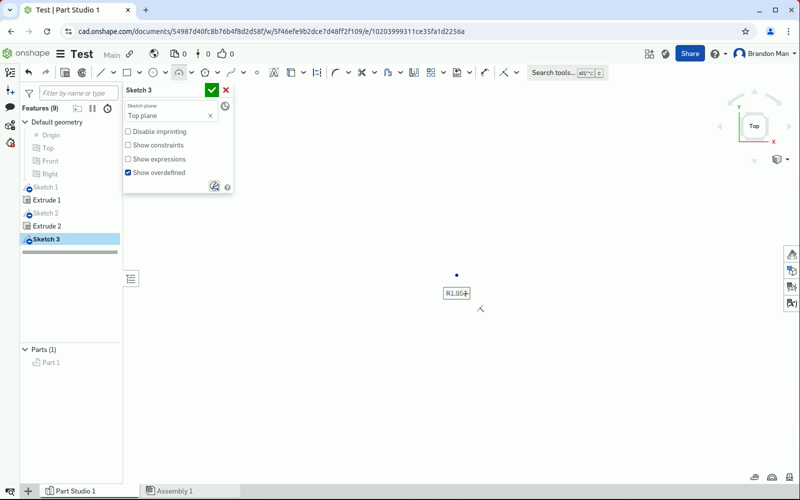
scroll(6)
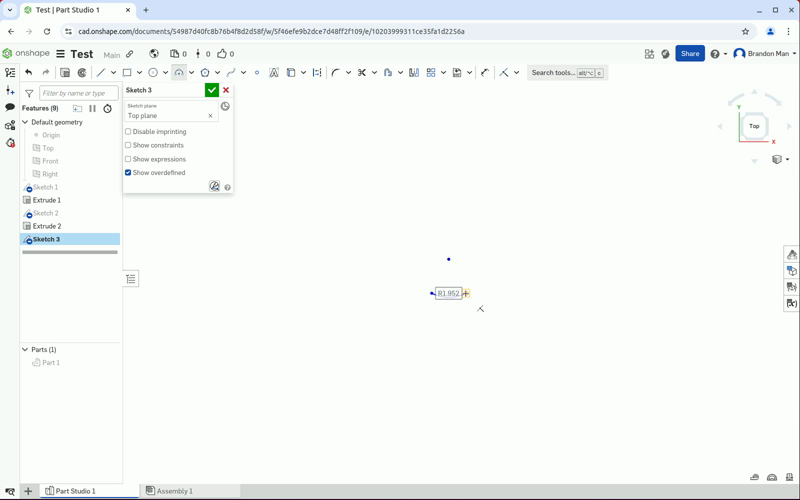
scroll(6)
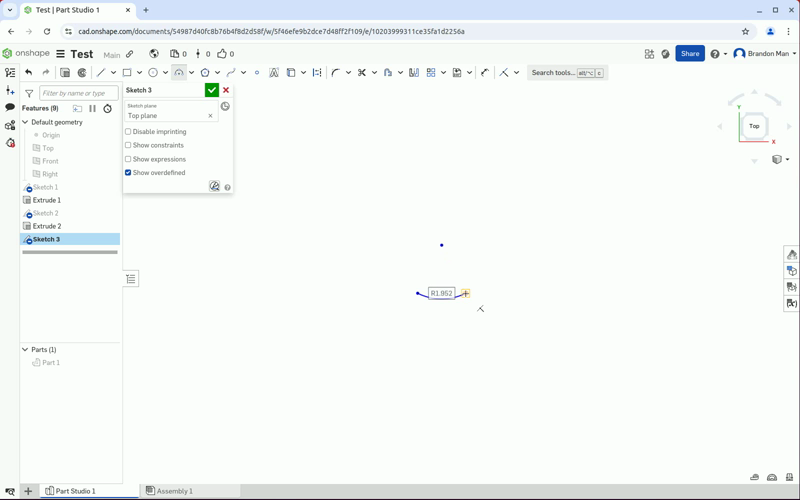
scroll(6)
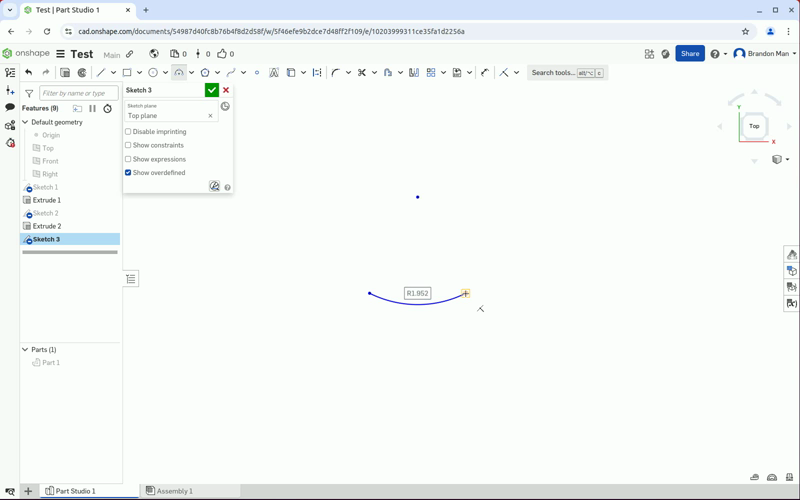
click(465, 293)
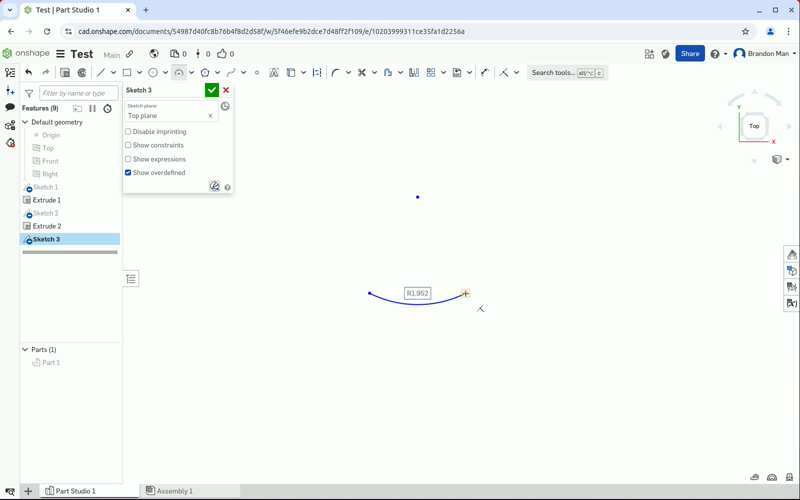
scroll(-6)
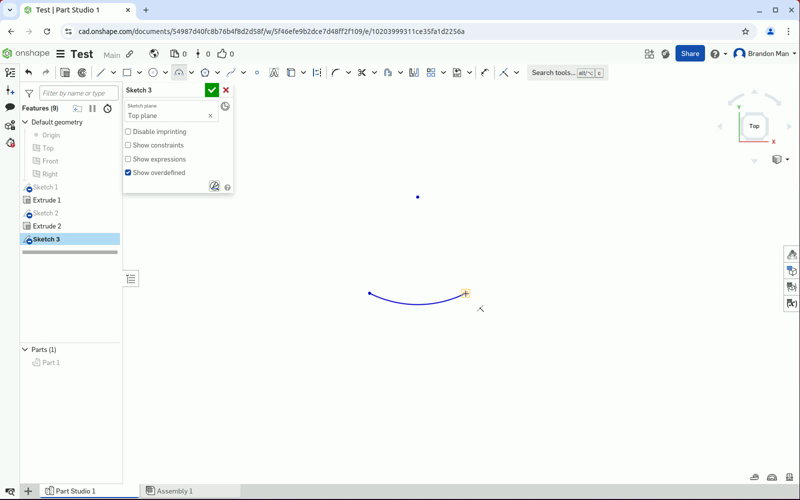
scroll(-6)
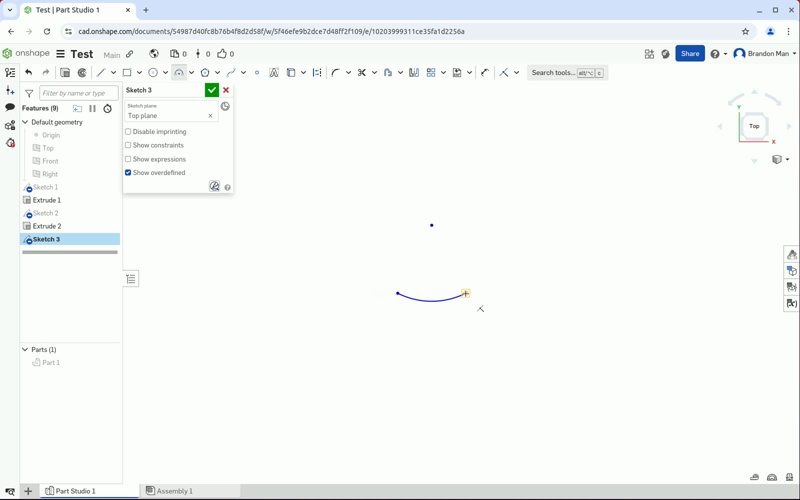
scroll(-6)
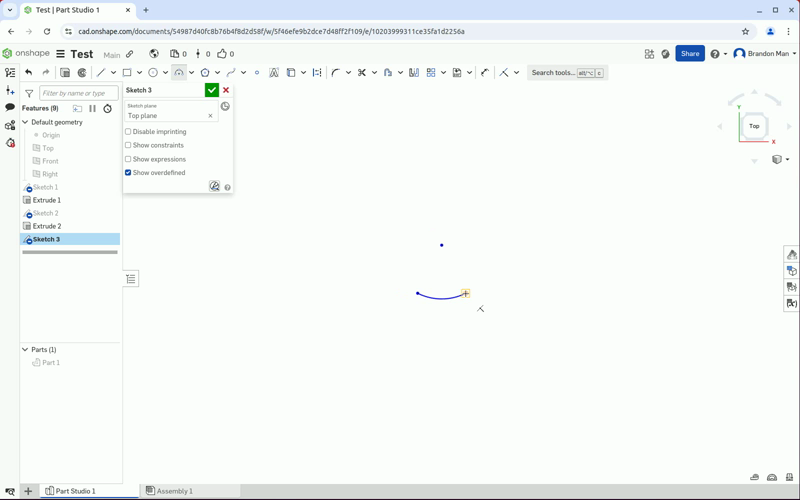
scroll(-6)
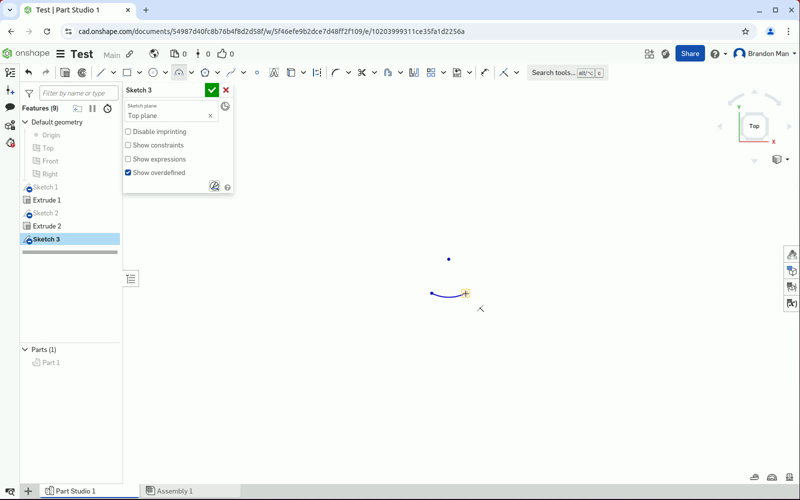
scroll(-6)
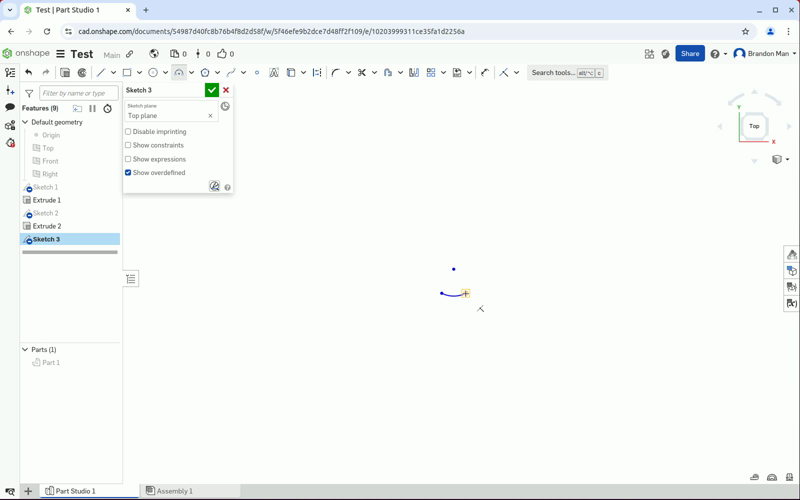
scroll(-6)
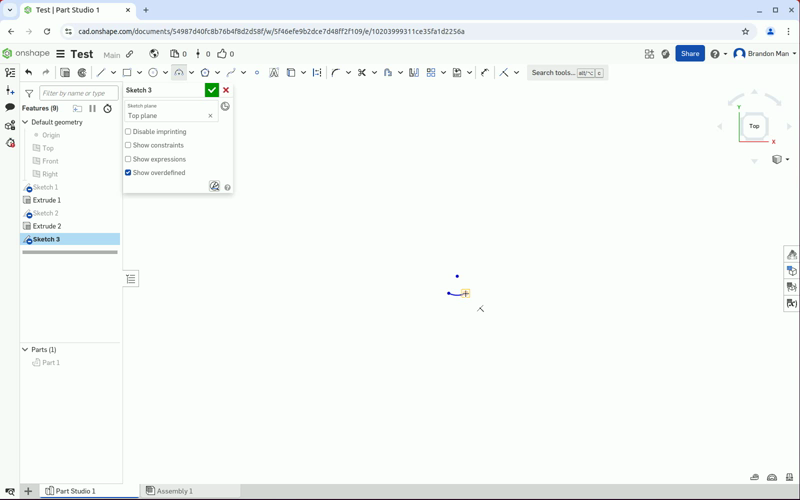
scroll(-6)
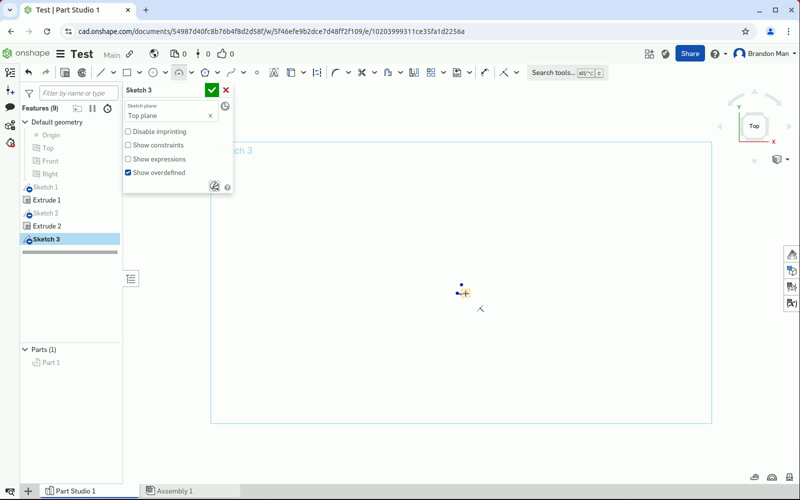
mouse_move(457, 293)
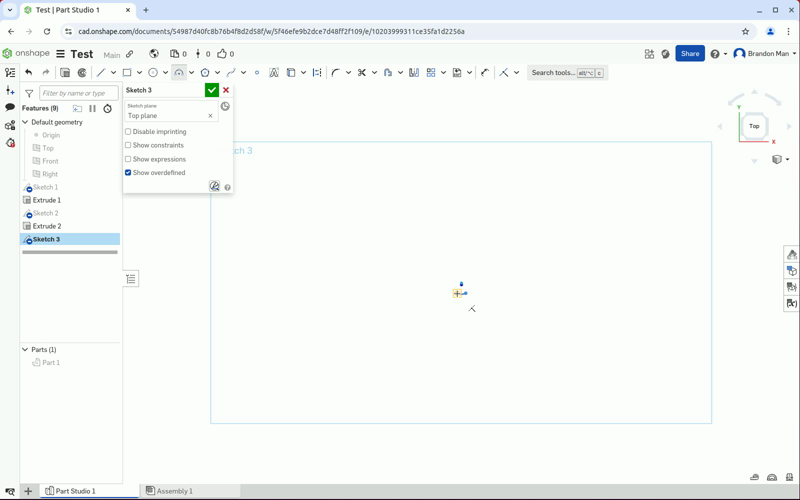
scroll(6)
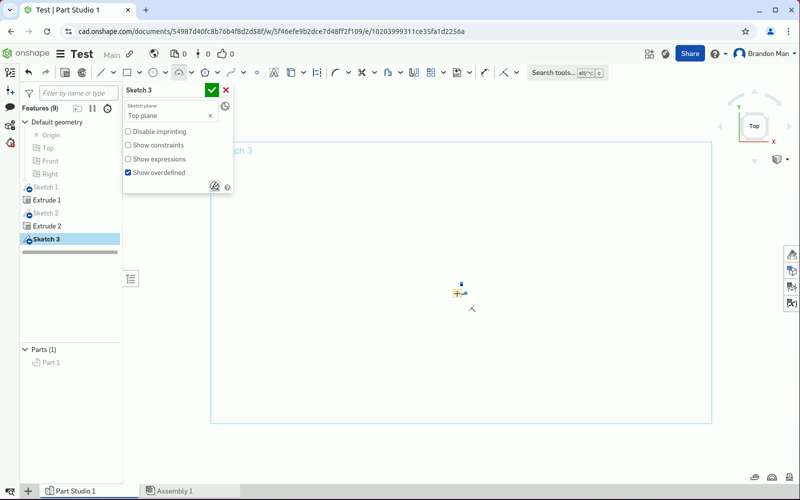
scroll(6)
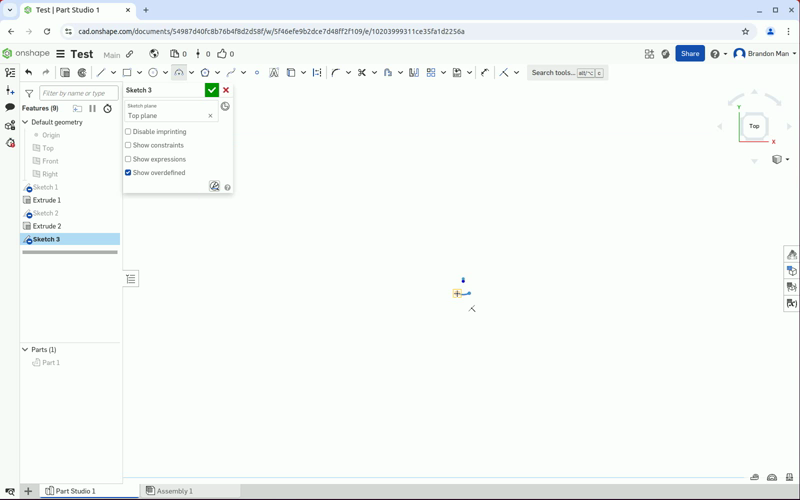
scroll(6)
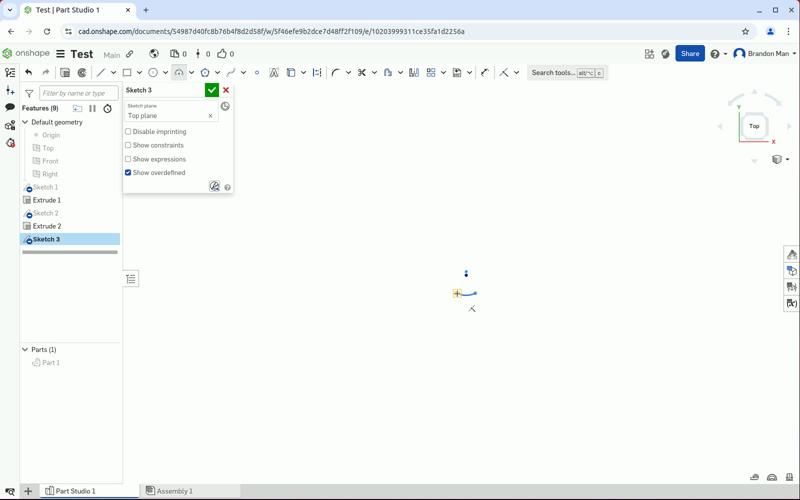
scroll(6)
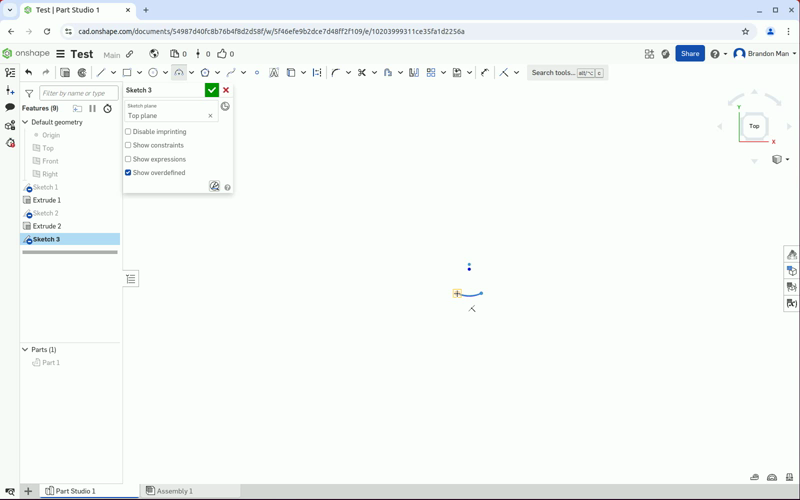
scroll(6)
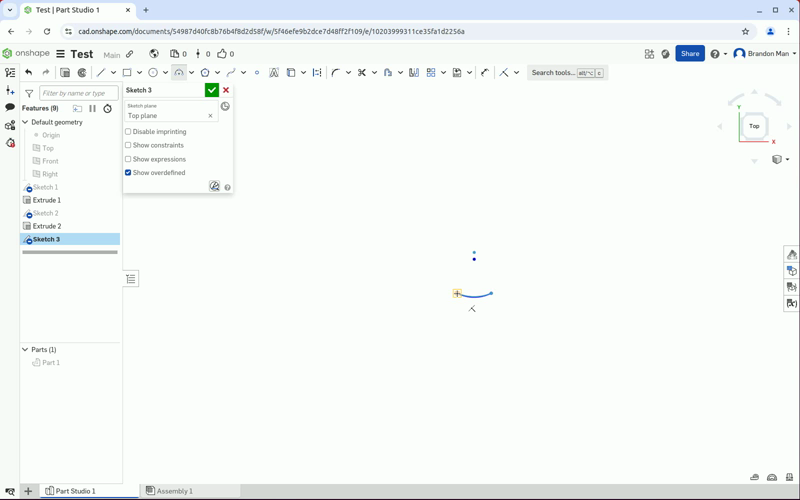
scroll(6)
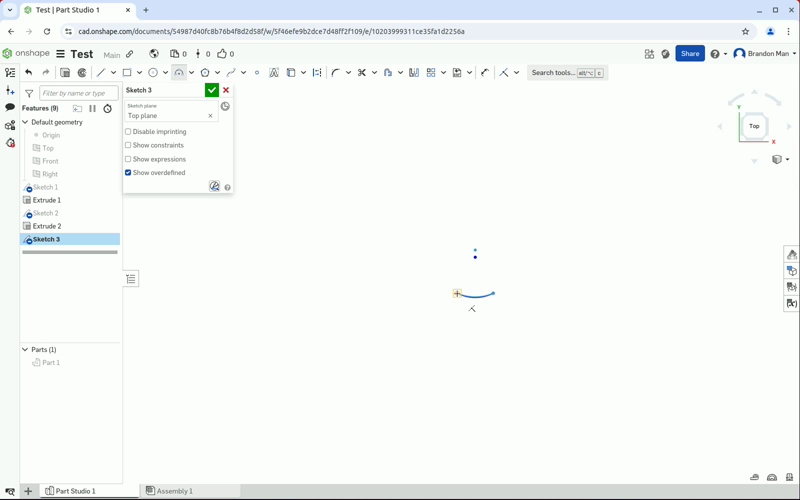
scroll(6)
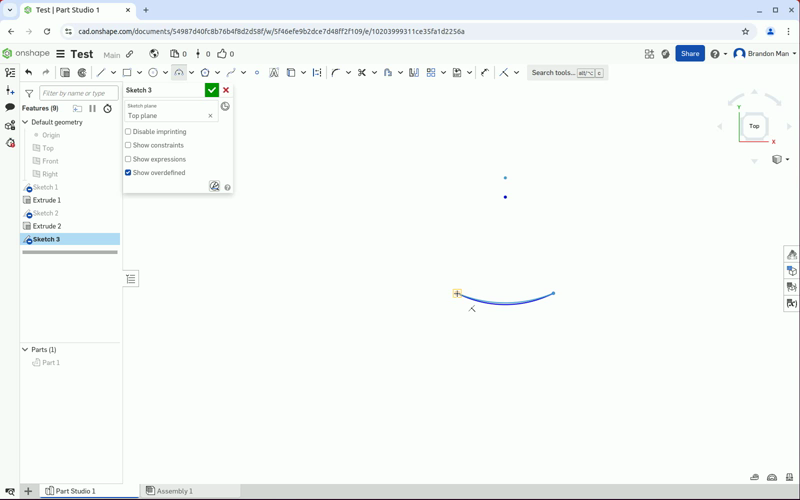
click(457, 293)
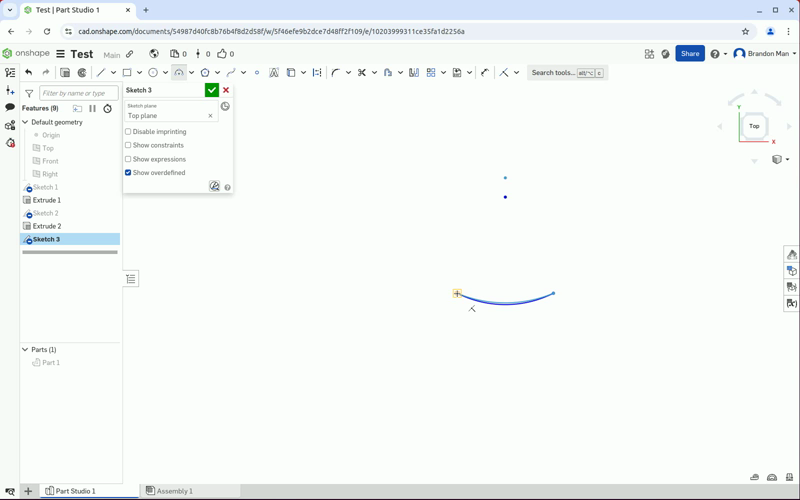
scroll(-6)
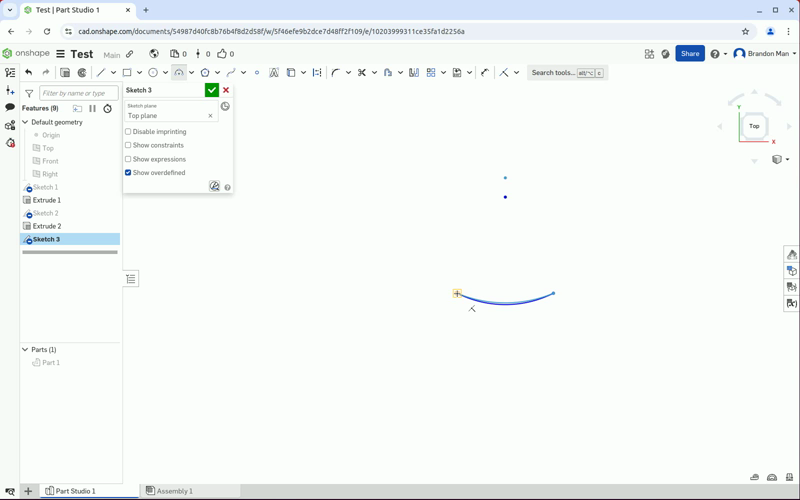
scroll(-6)
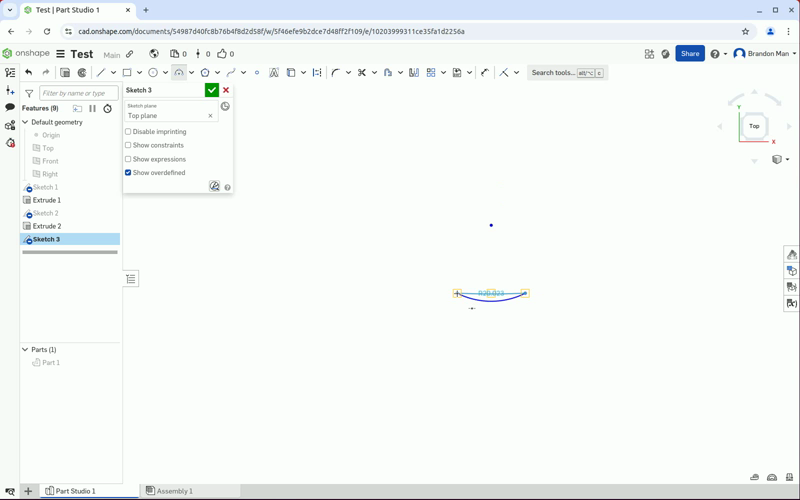
scroll(-6)
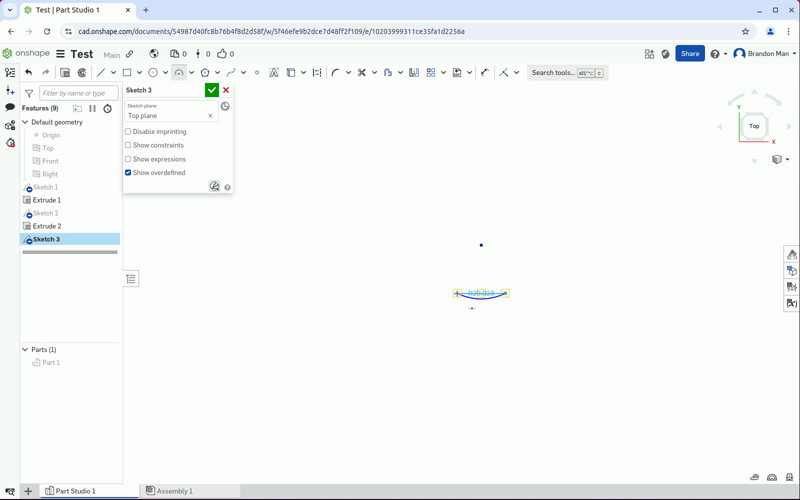
scroll(-6)
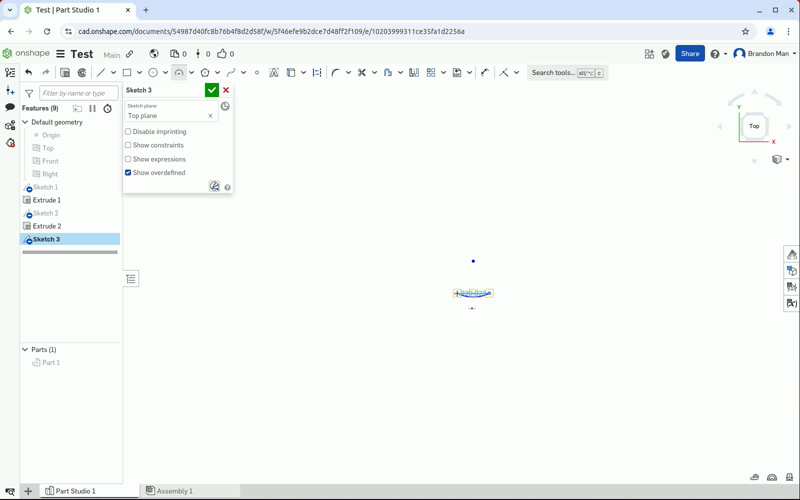
scroll(-6)
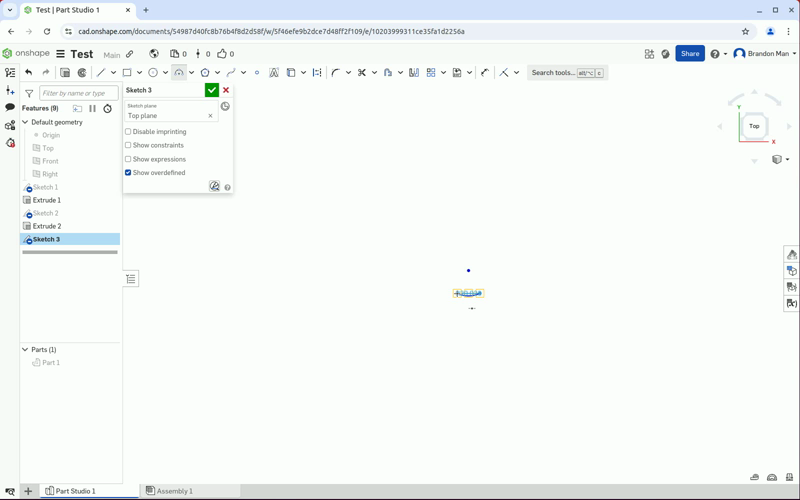
scroll(-6)
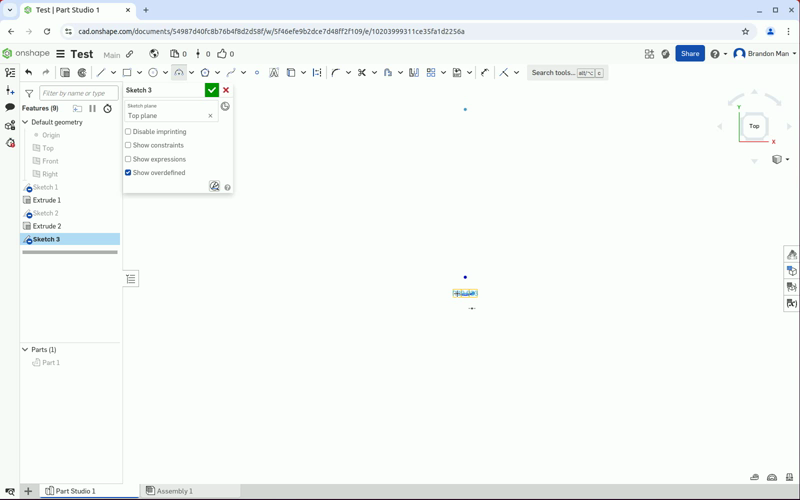
scroll(-6)
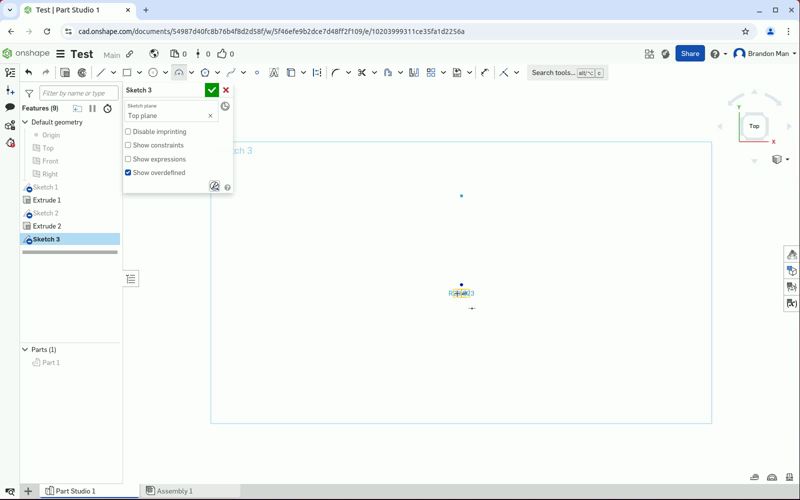
key_down(shift)
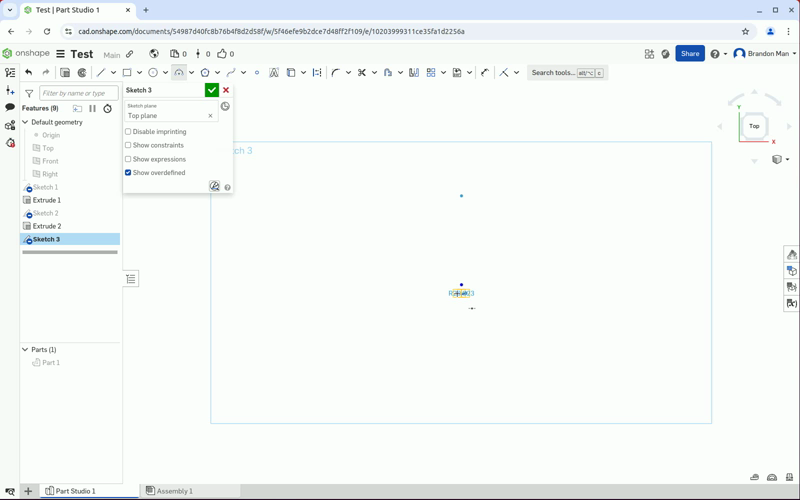
mouse_move(461, 290)
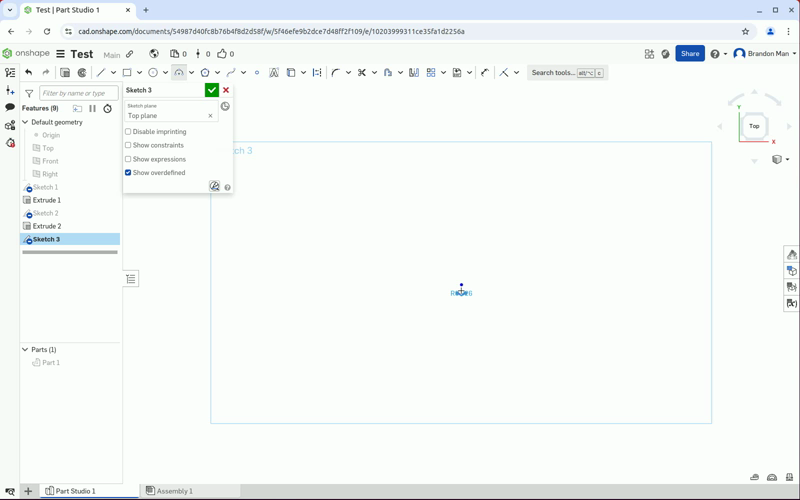
scroll(6)
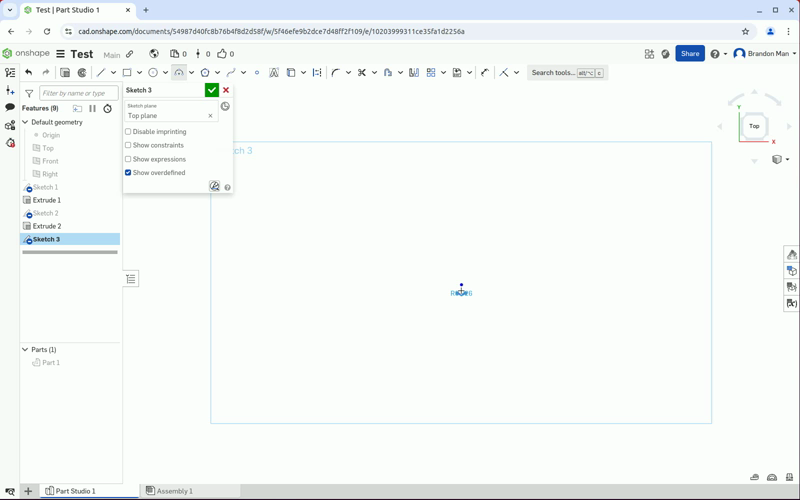
scroll(6)
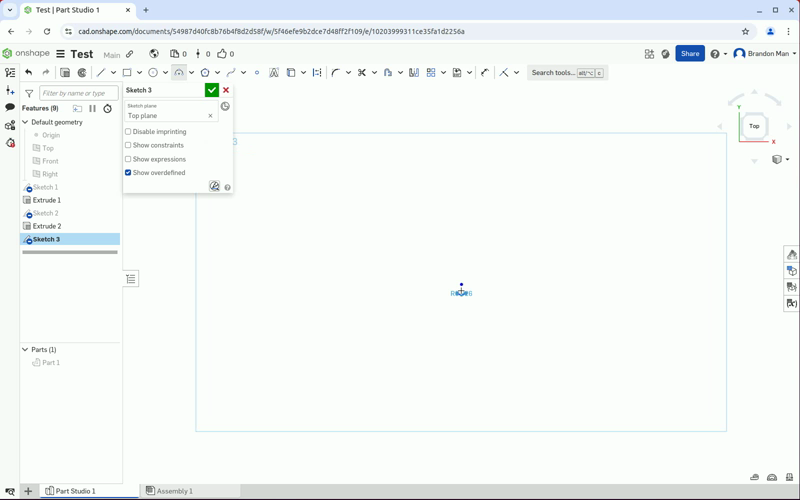
scroll(6)
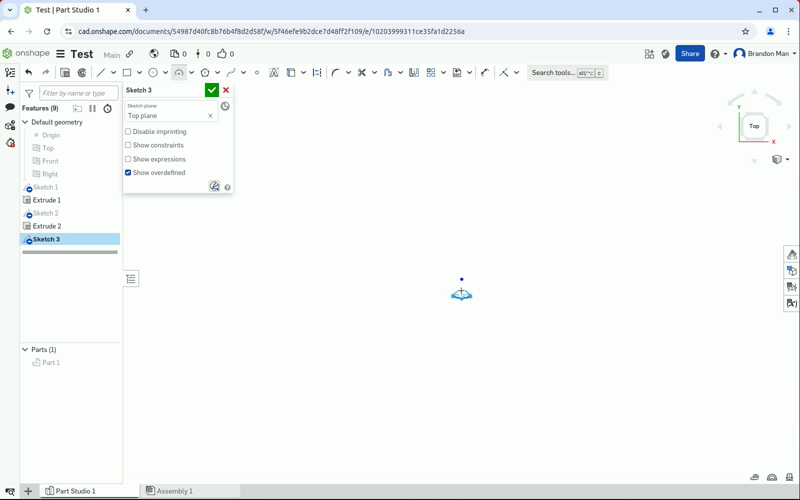
scroll(6)
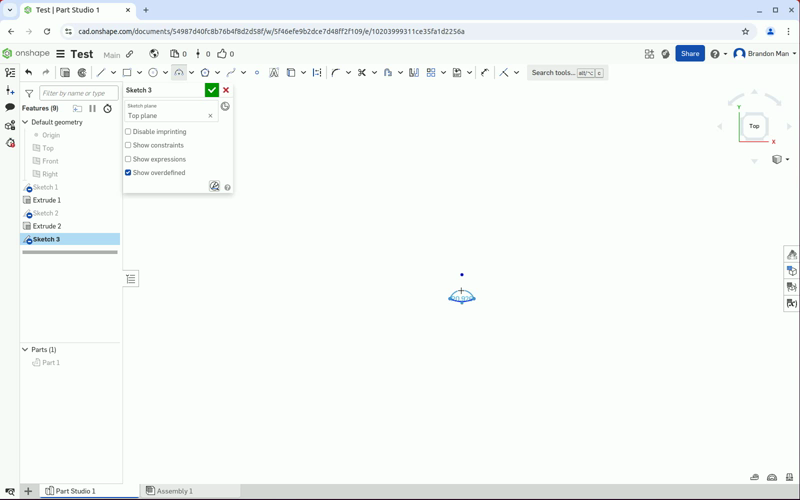
scroll(6)
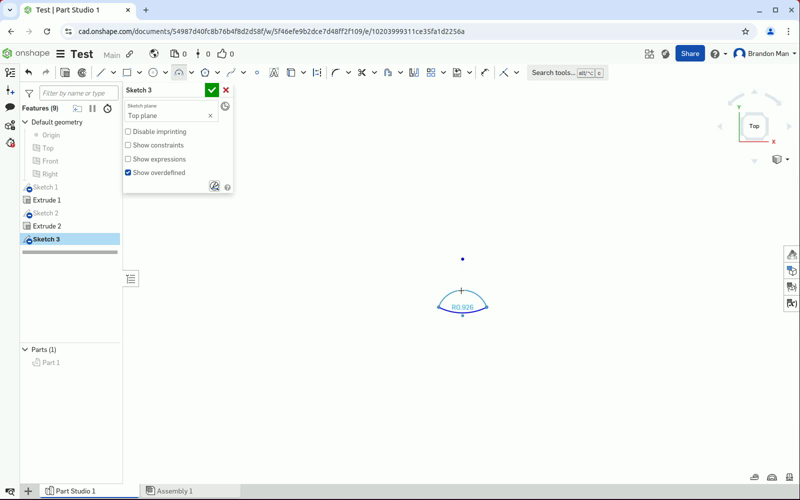
scroll(6)
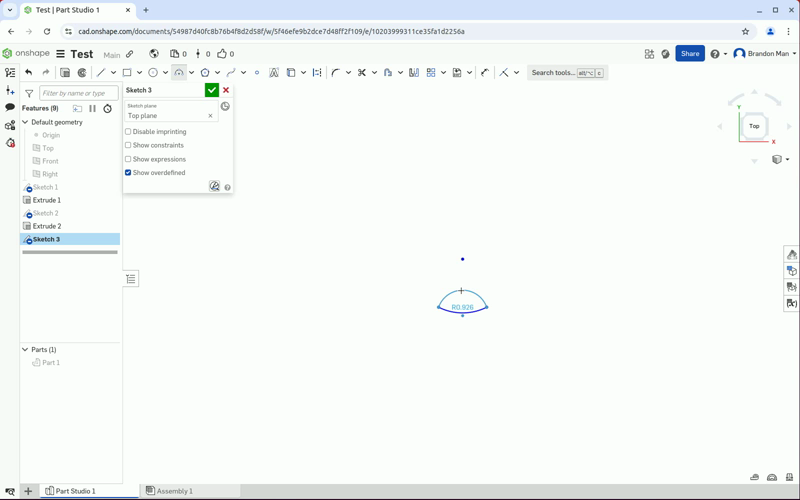
scroll(6)
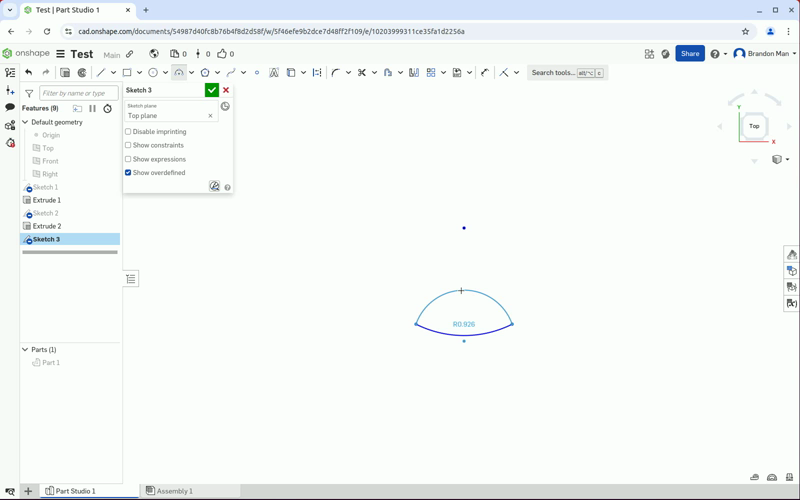
click(461, 290)
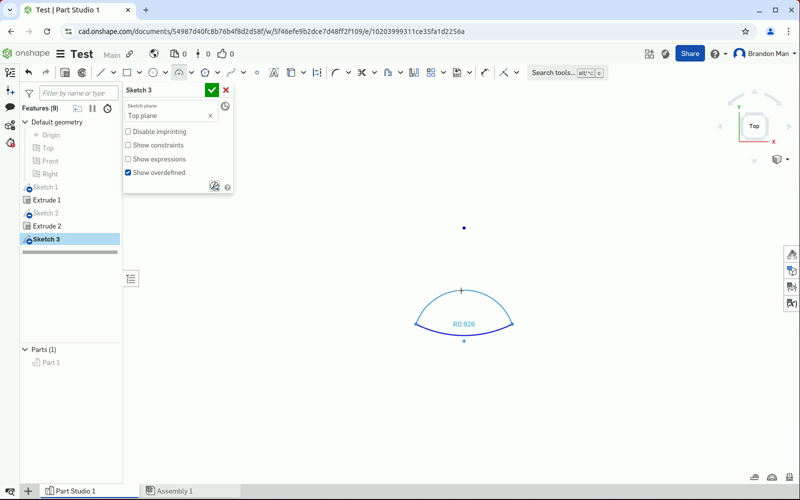
scroll(-6)
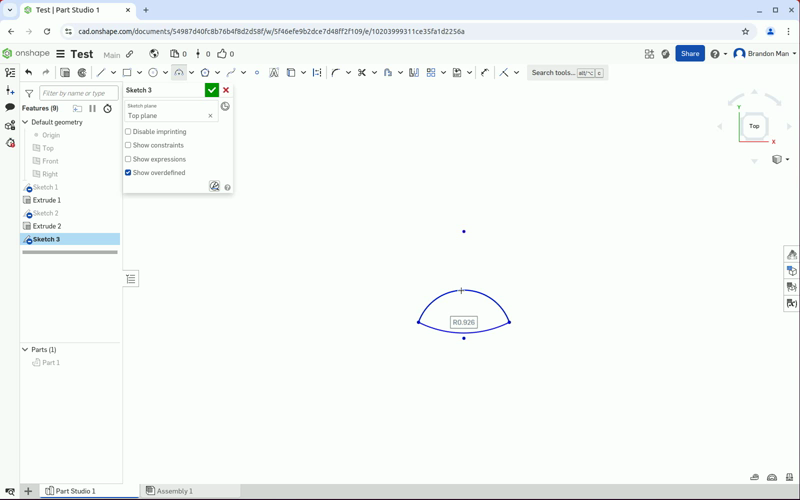
scroll(-6)
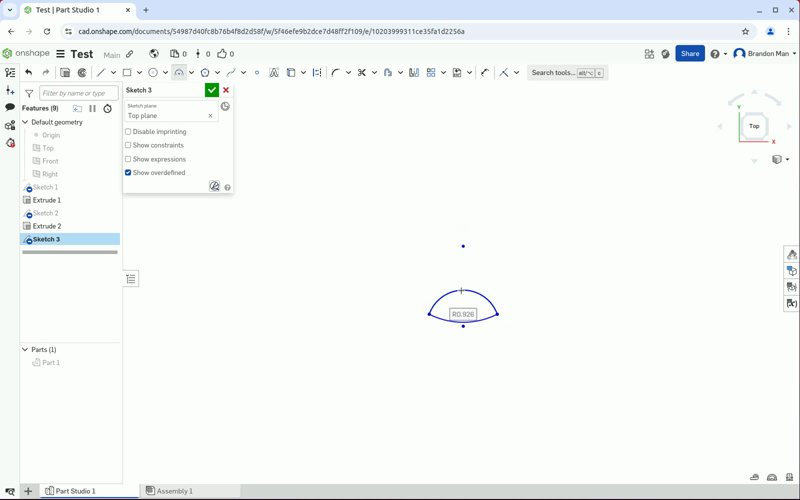
scroll(-6)
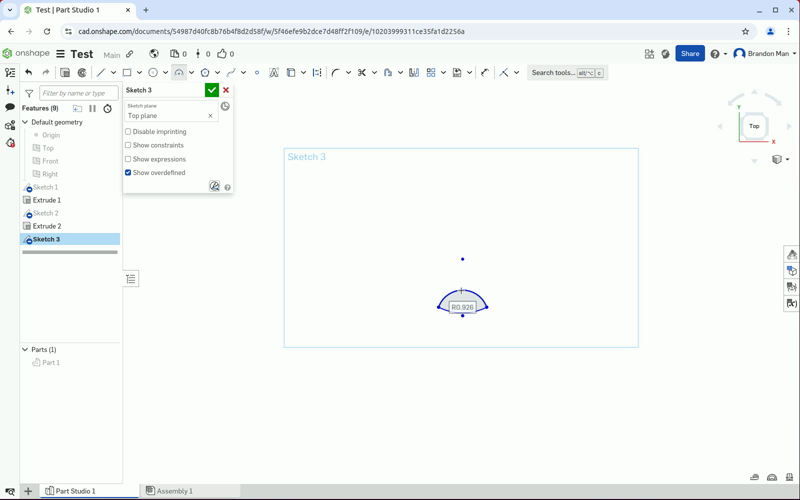
scroll(-6)
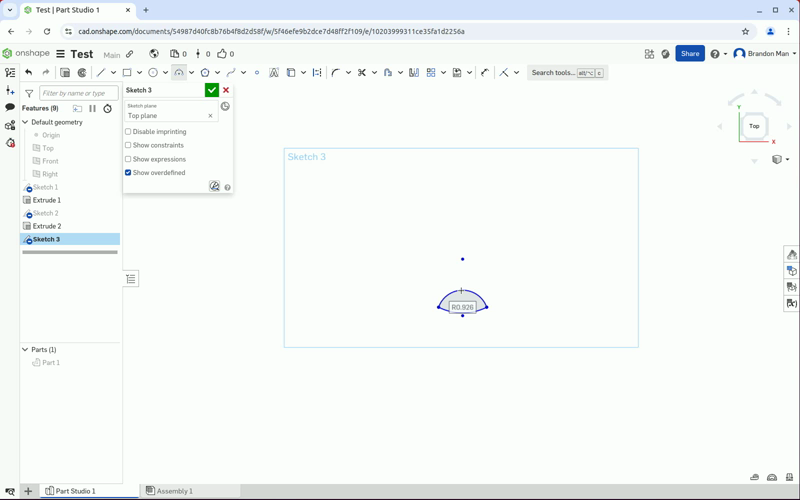
scroll(-6)
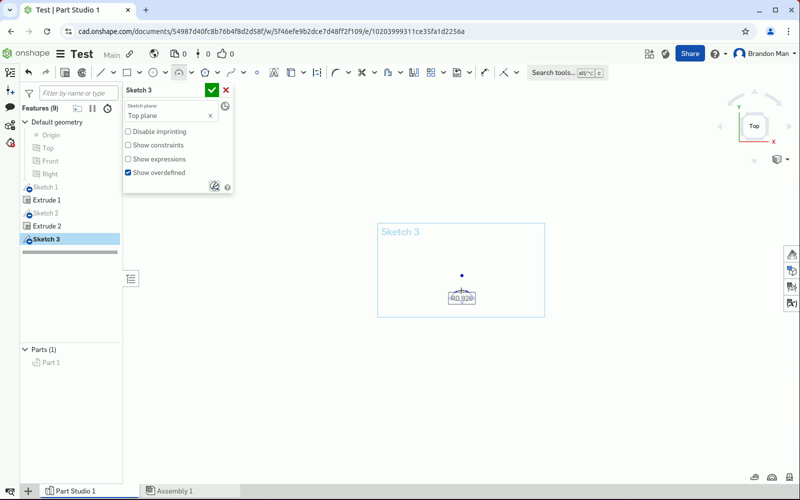
scroll(-6)
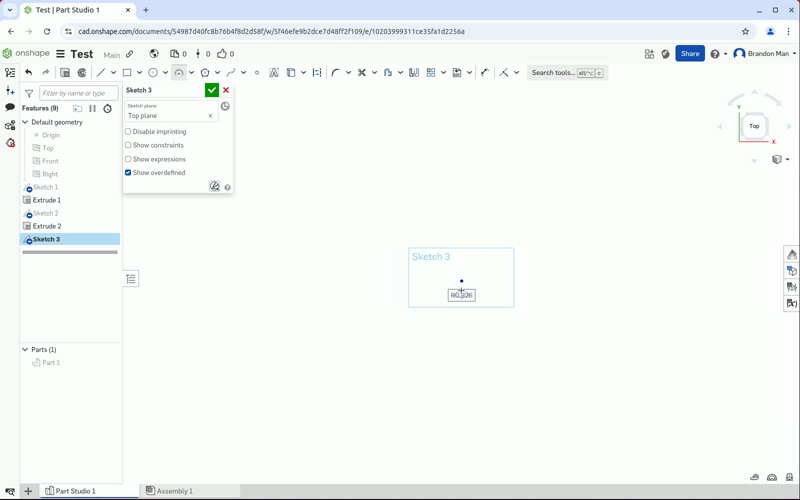
scroll(-6)
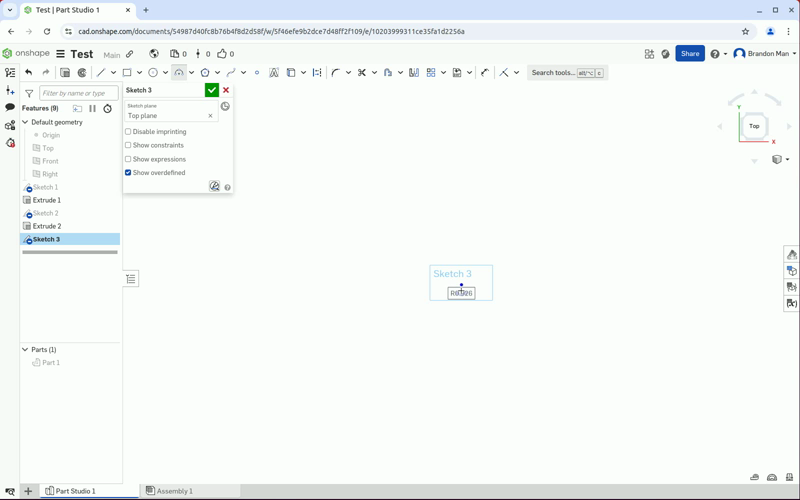
key_up(shift)
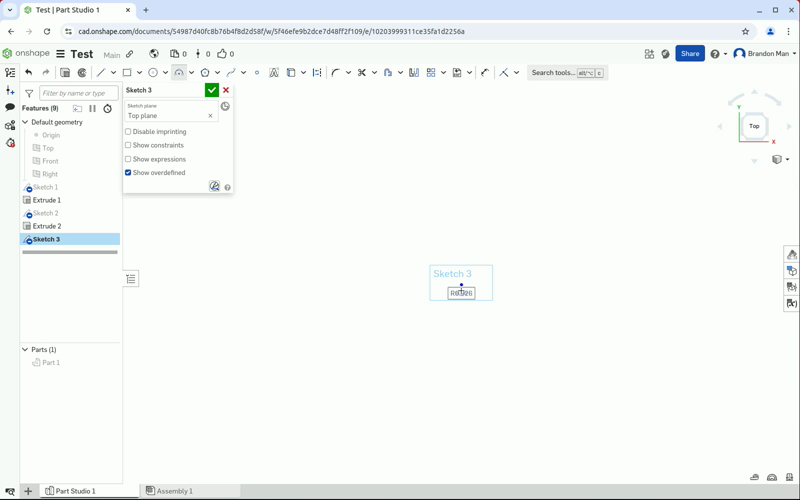
key(esc)
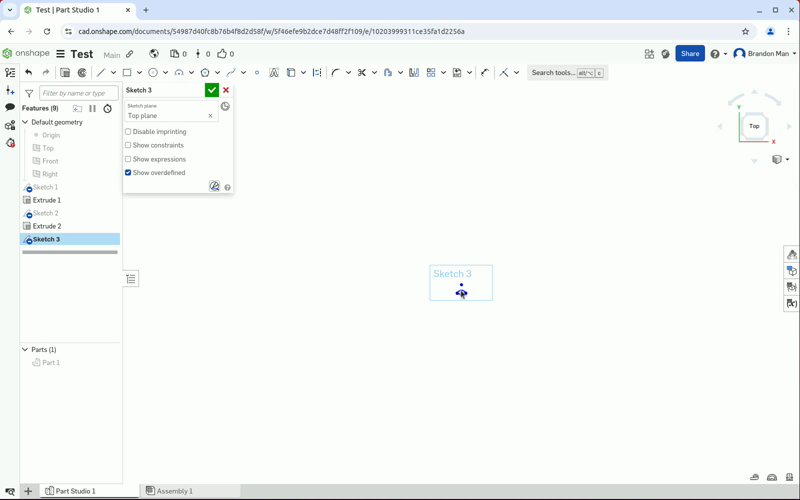
mouse_move(460, 291)
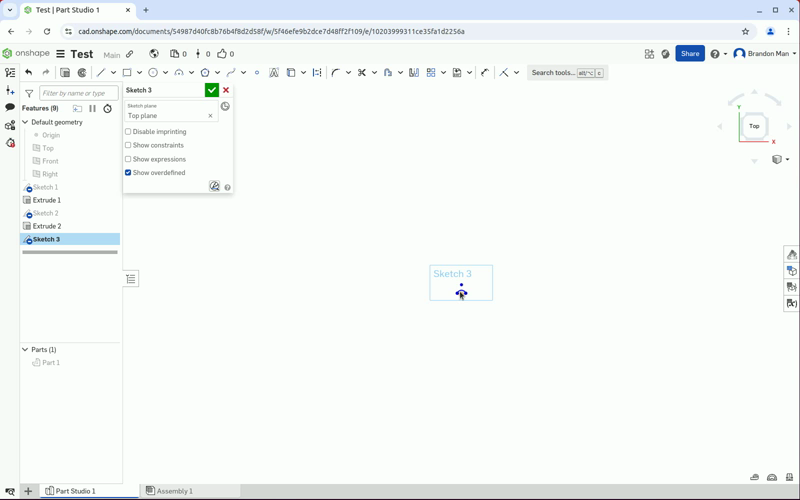
scroll(6)
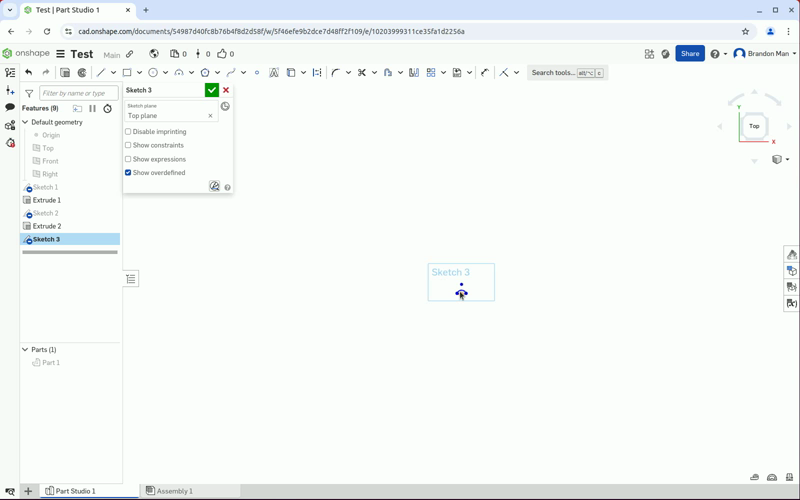
scroll(6)
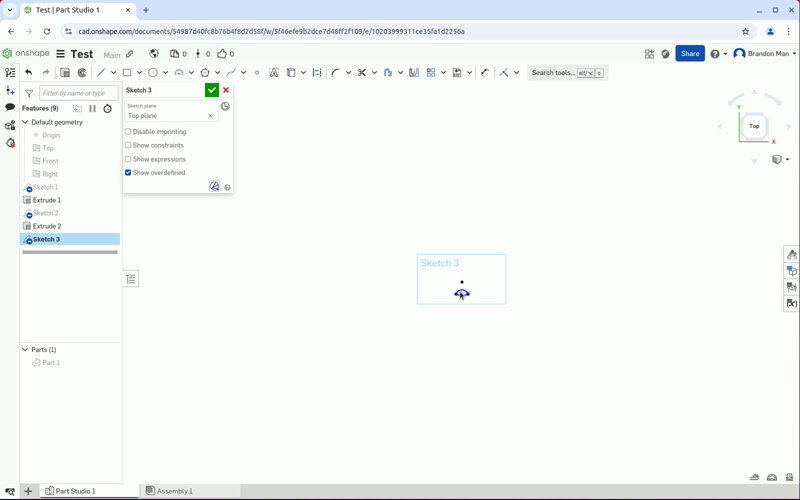
scroll(6)
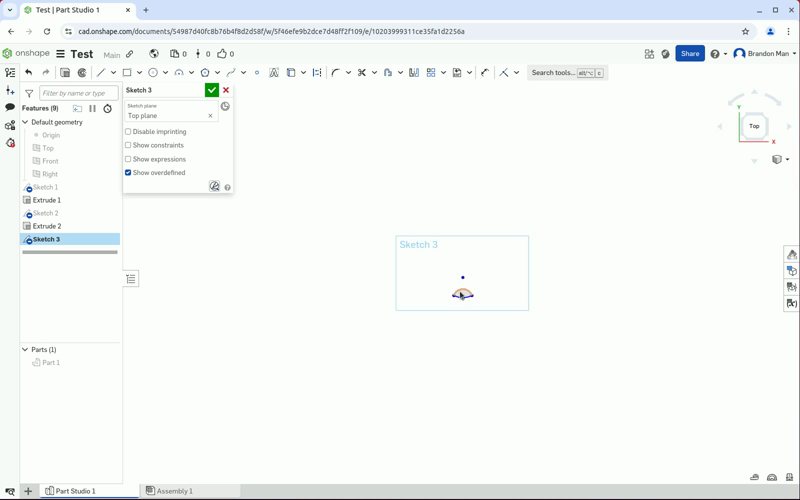
scroll(6)
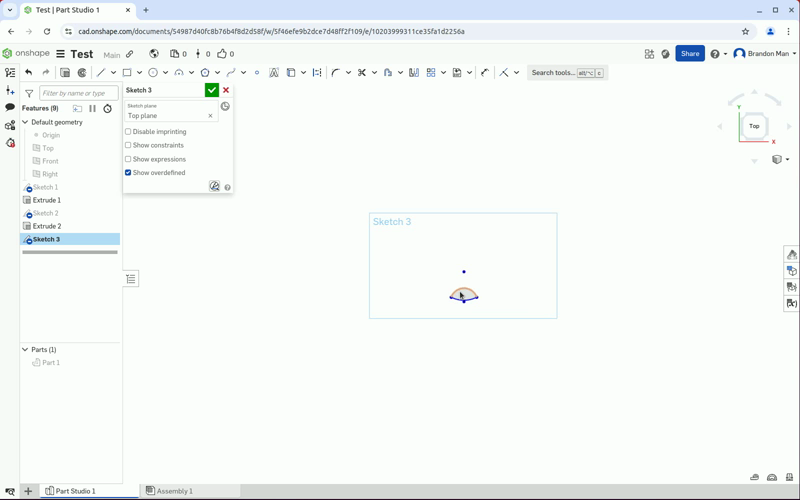
scroll(6)
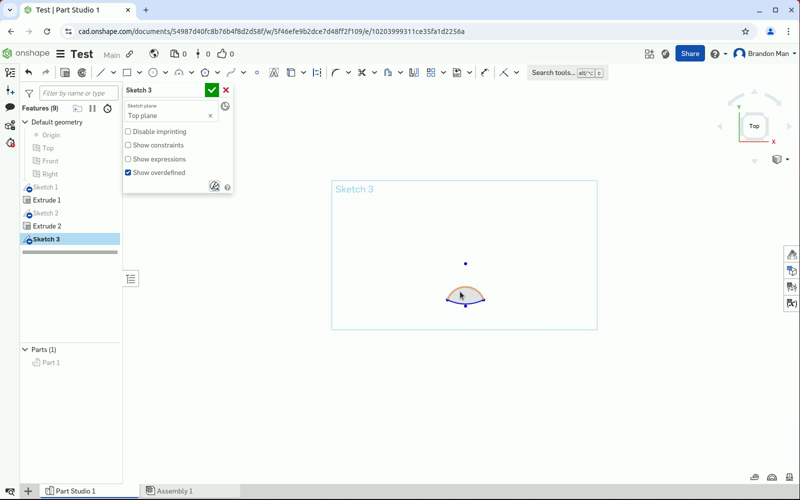
scroll(6)
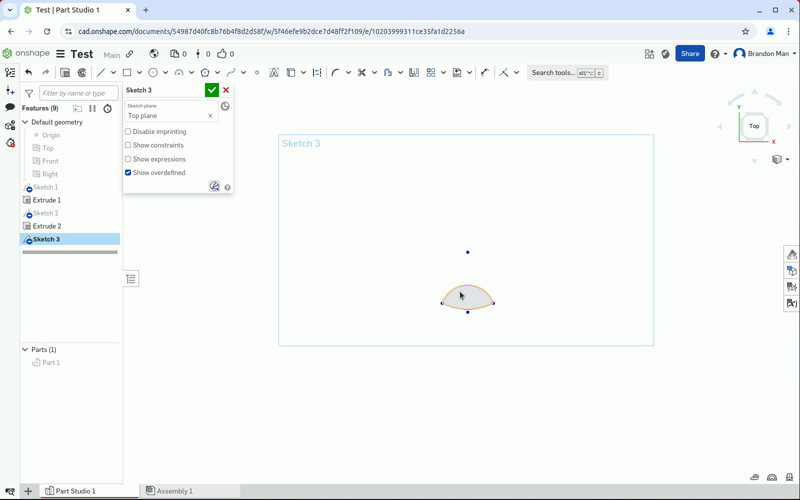
scroll(6)
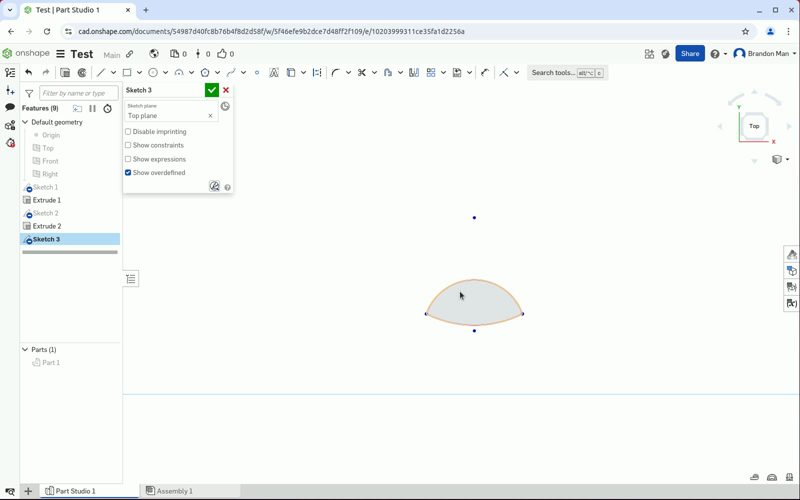
click(460, 291)
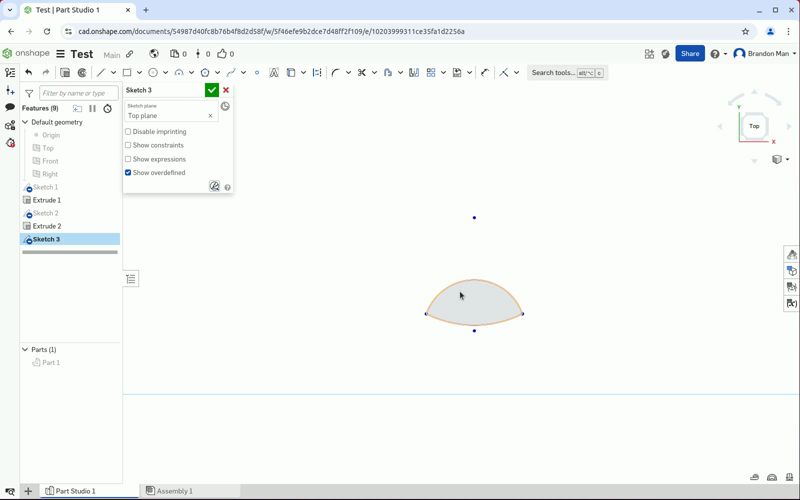
scroll(-6)
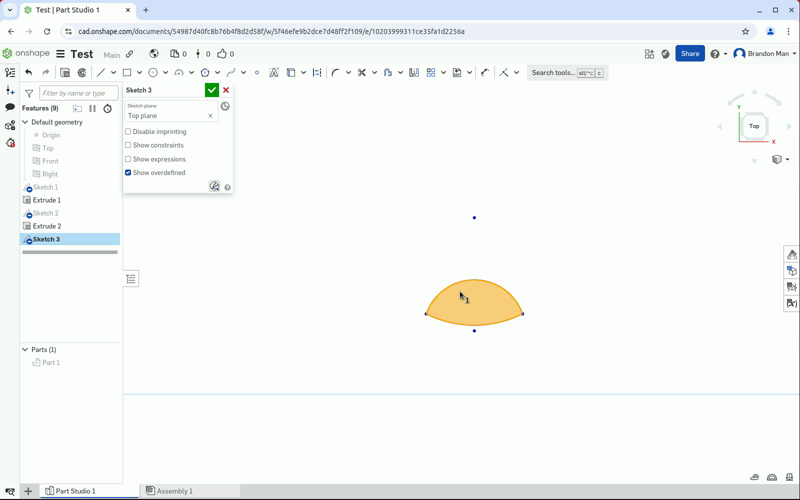
scroll(-6)
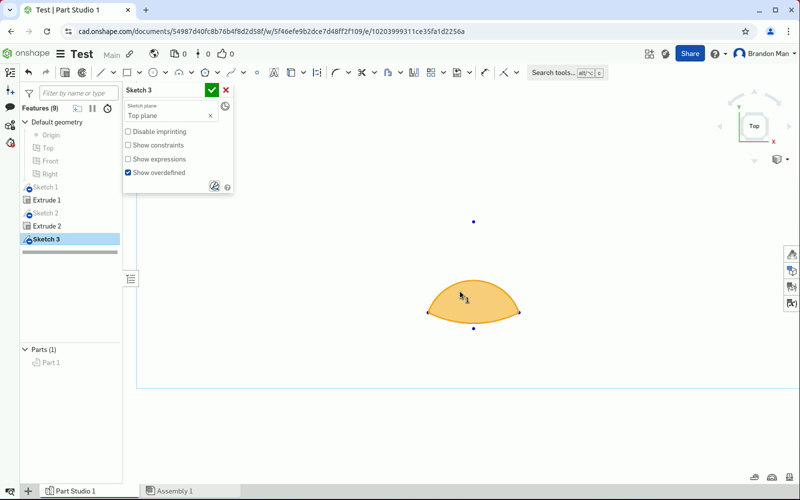
scroll(-6)
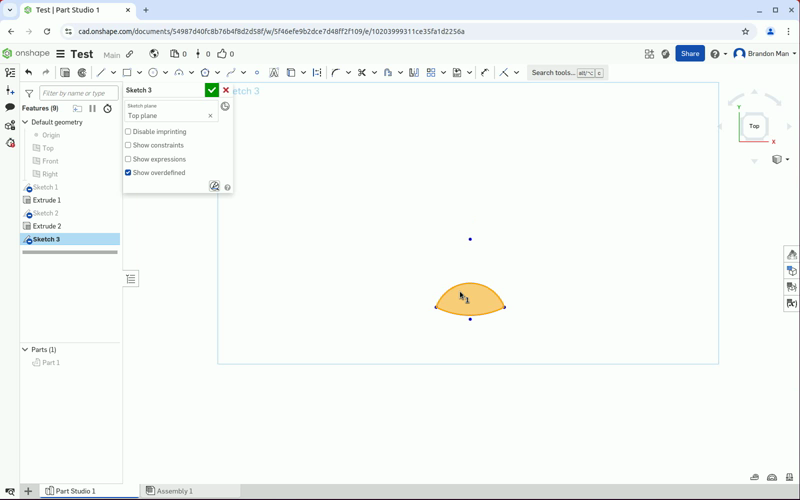
scroll(-6)
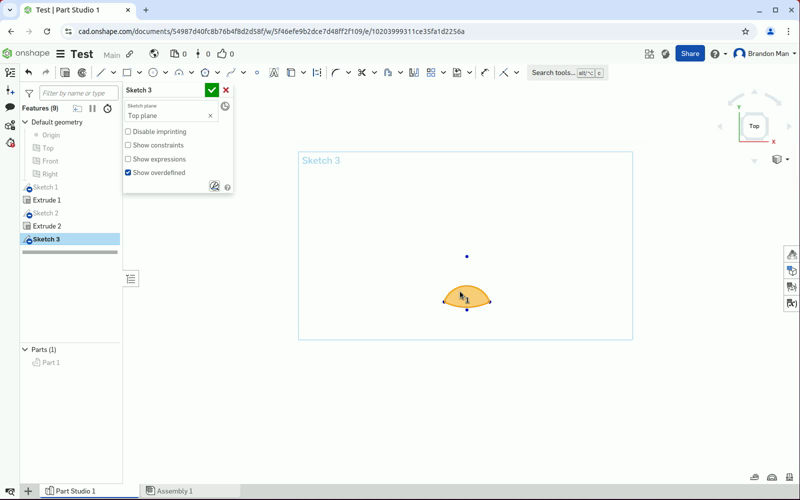
scroll(-6)
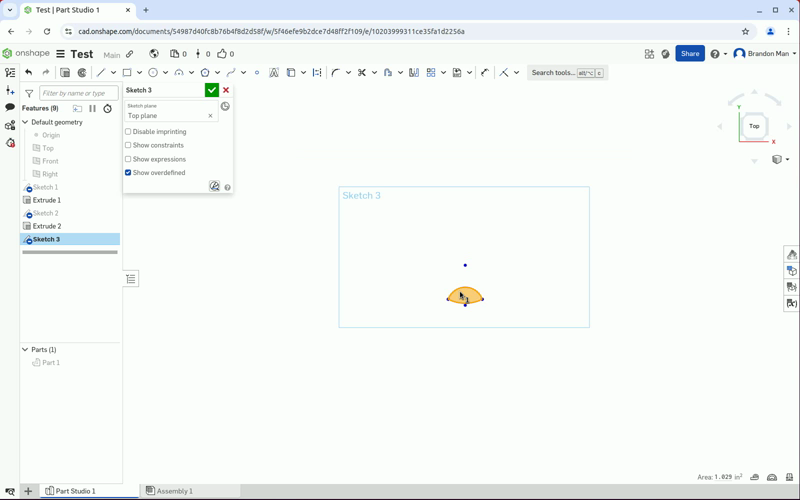
scroll(-6)
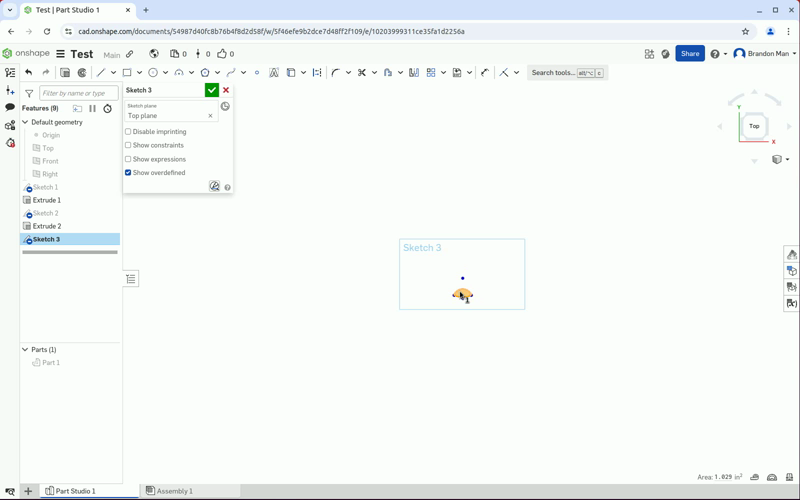
scroll(-6)
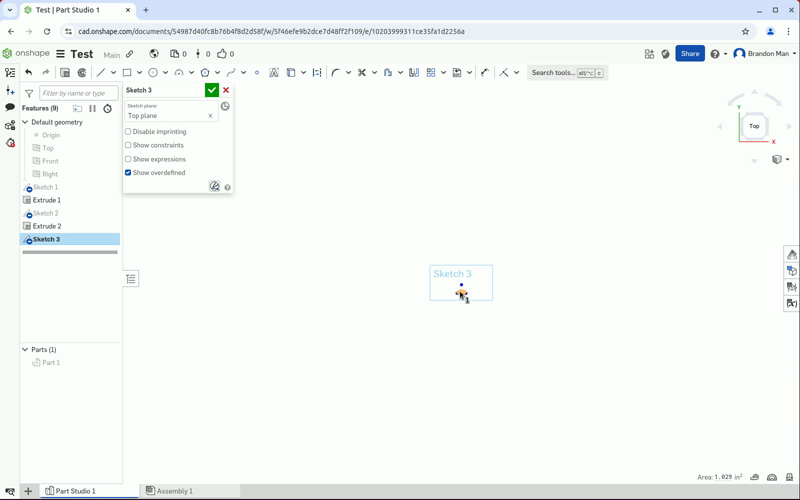
mouse_move(73, 352)
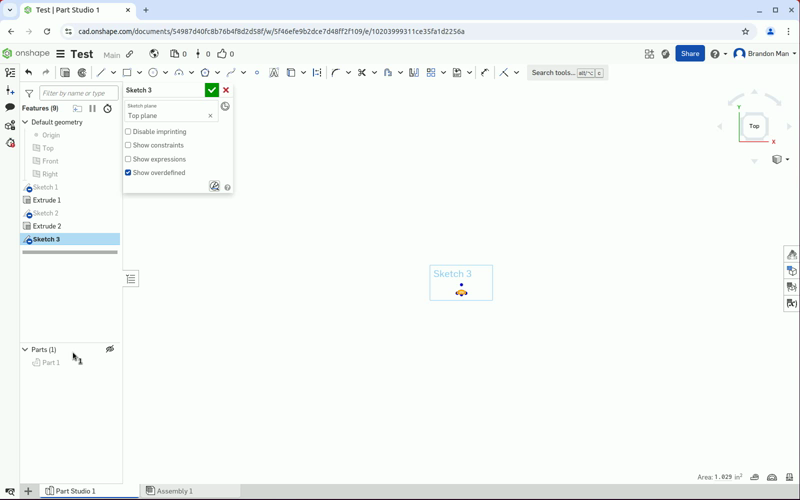
key(shift+y)
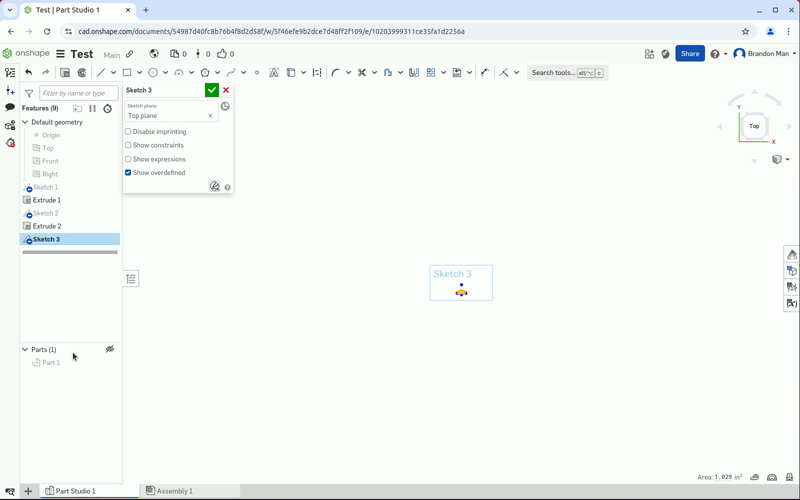
key(shift+e)
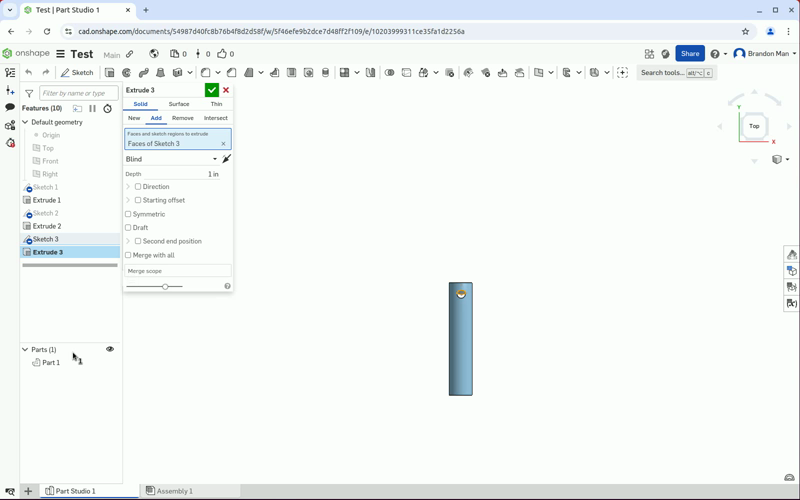
mouse_move(143, 106)
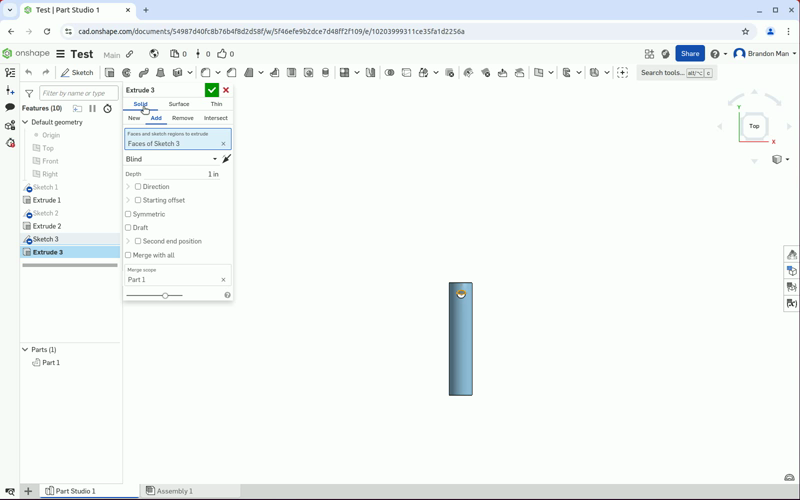
click(143, 106)
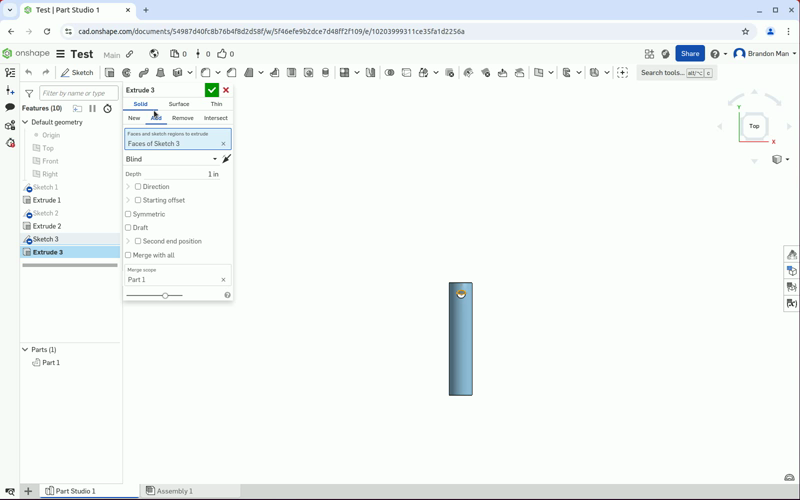
mouse_move(186, 120)
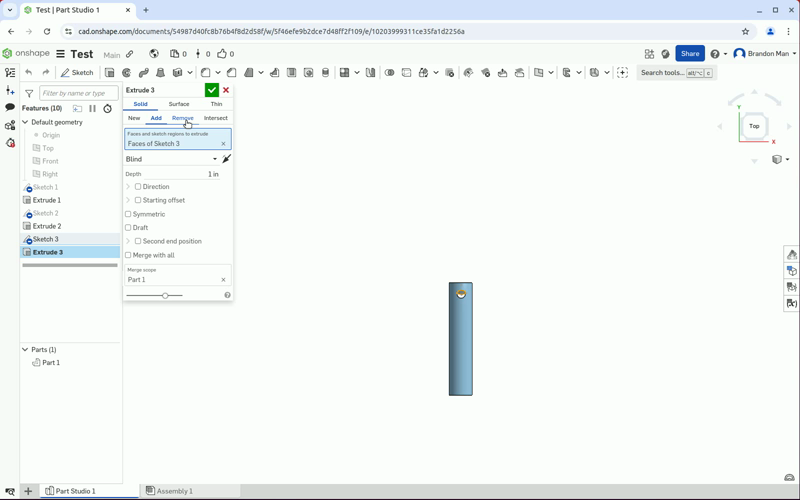
click(186, 120)
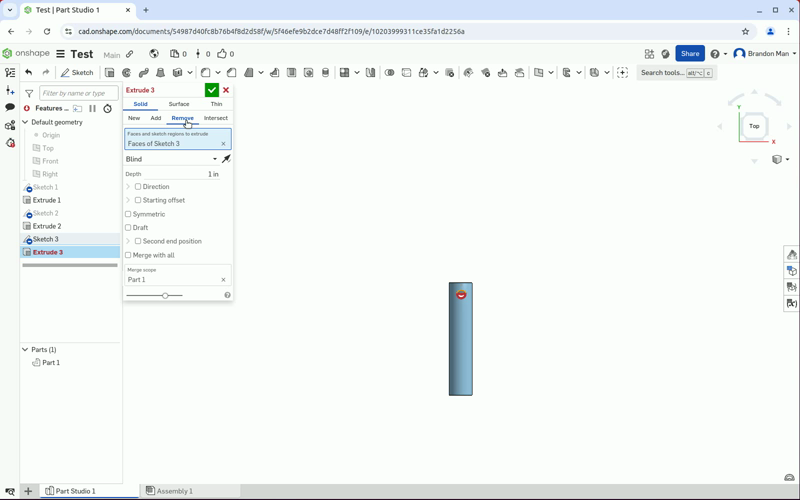
key(tab, 4)
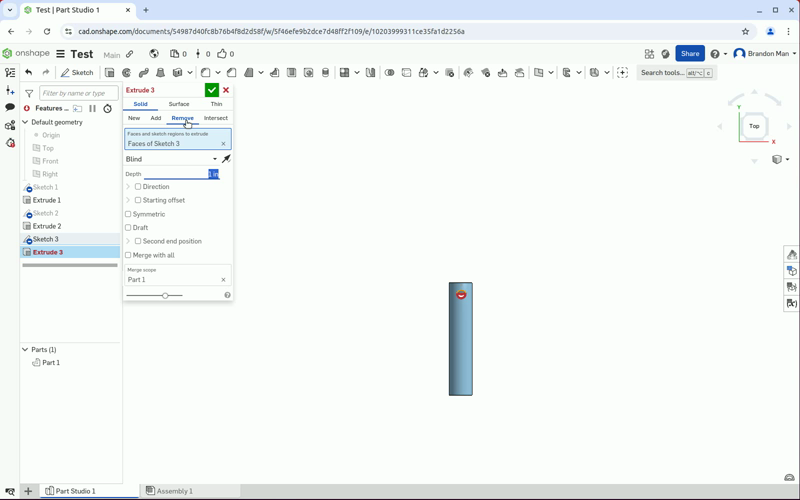
text(6.258)
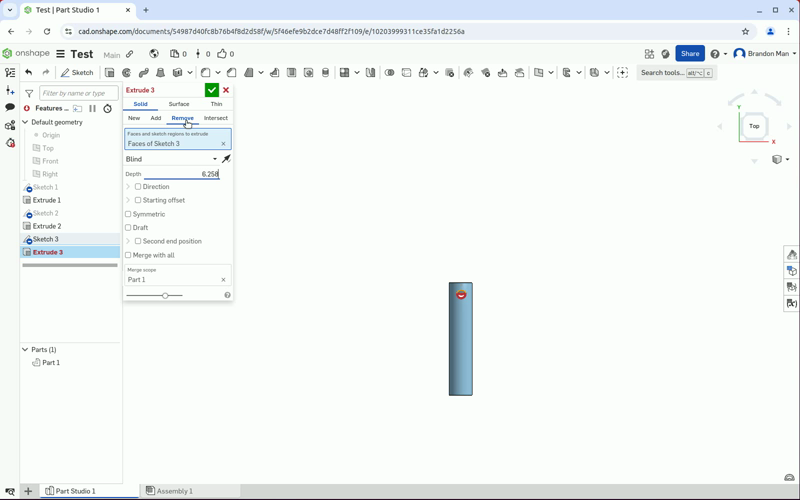
key(tab, 3)
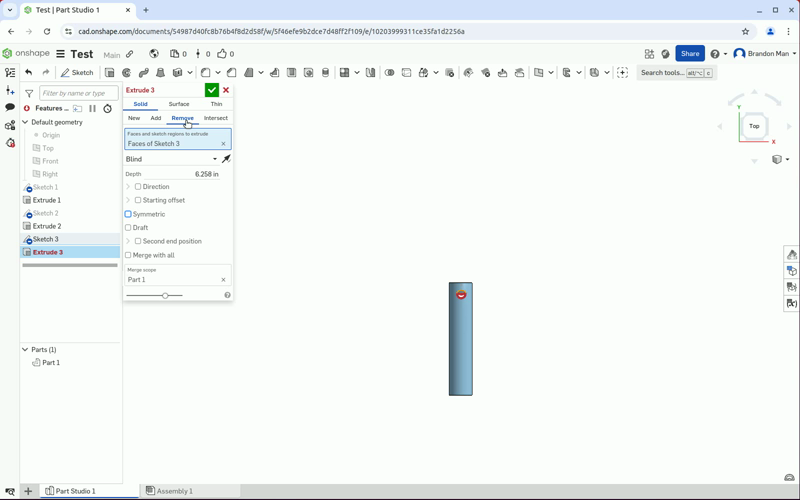
key(space)
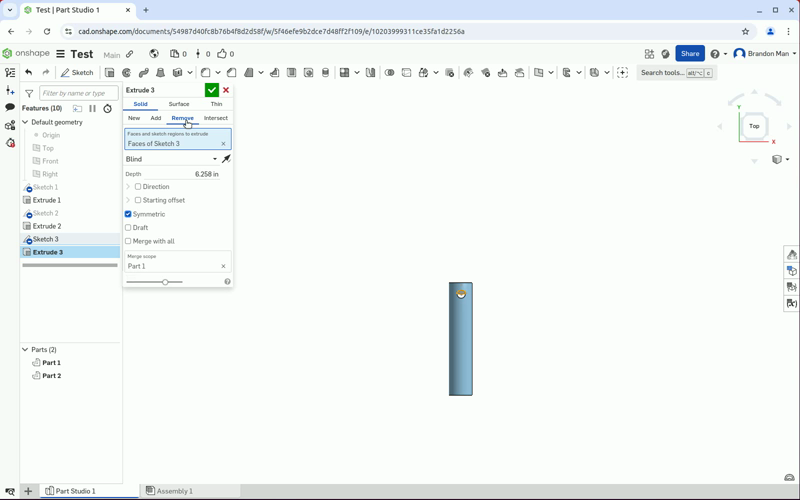
key(tab, 2)
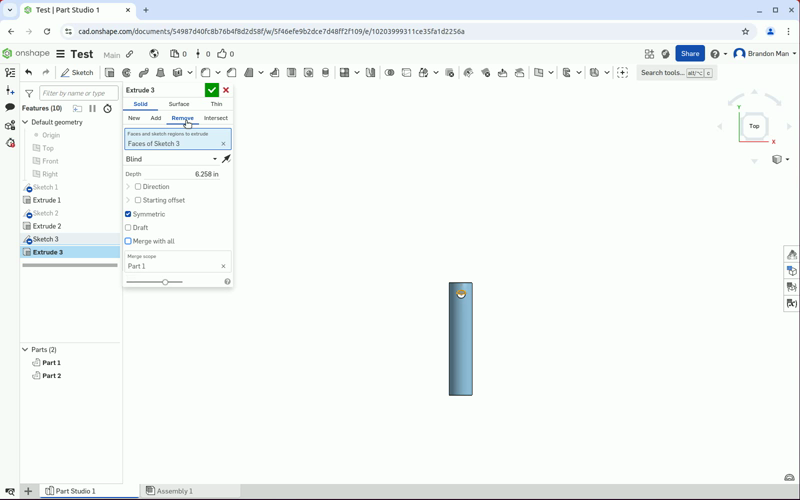
key(space)
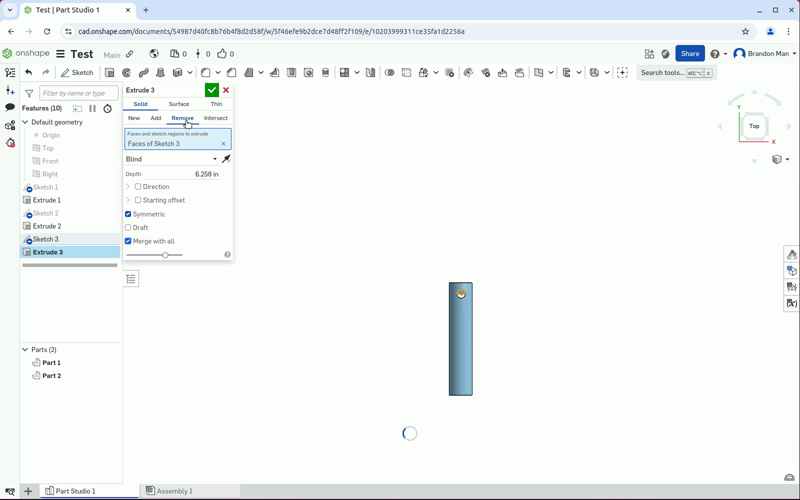
key(enter)
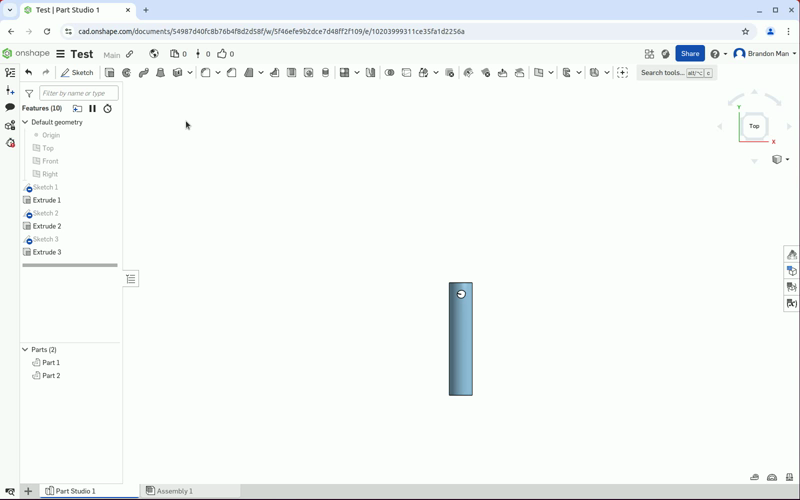
key(shift+h)
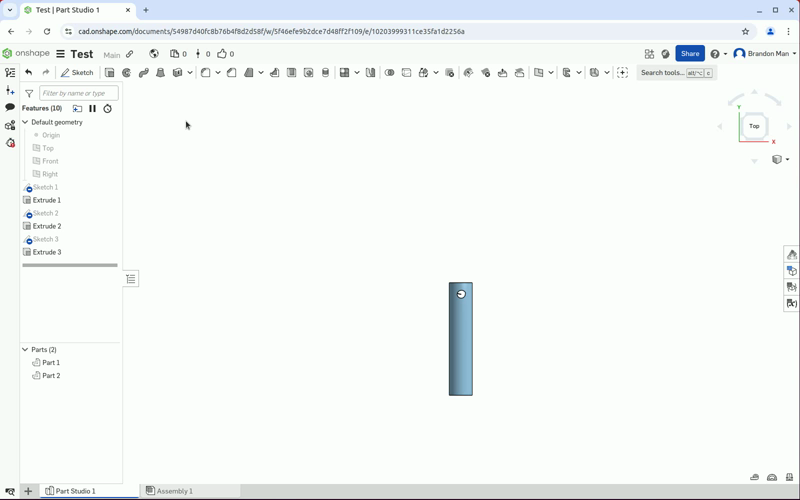
key(shift+h)
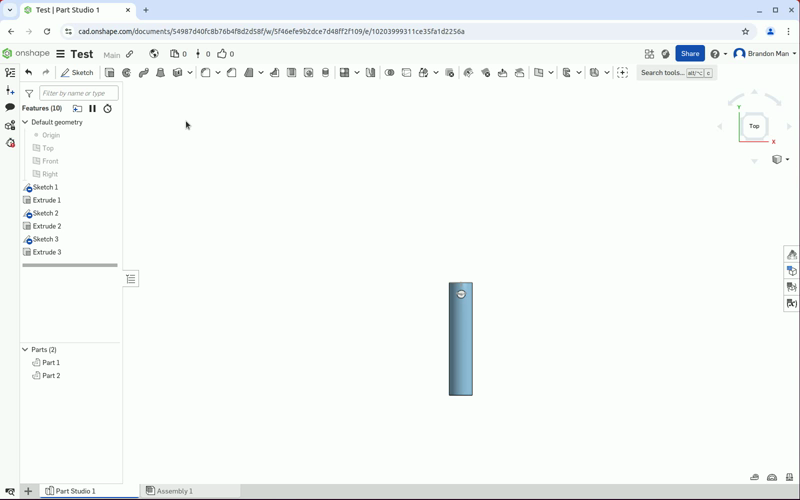
key(shift+7)
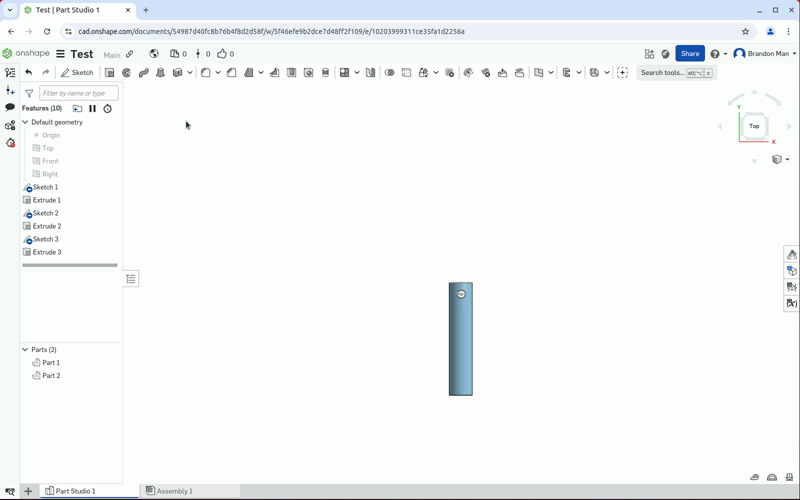
key(up, 3)
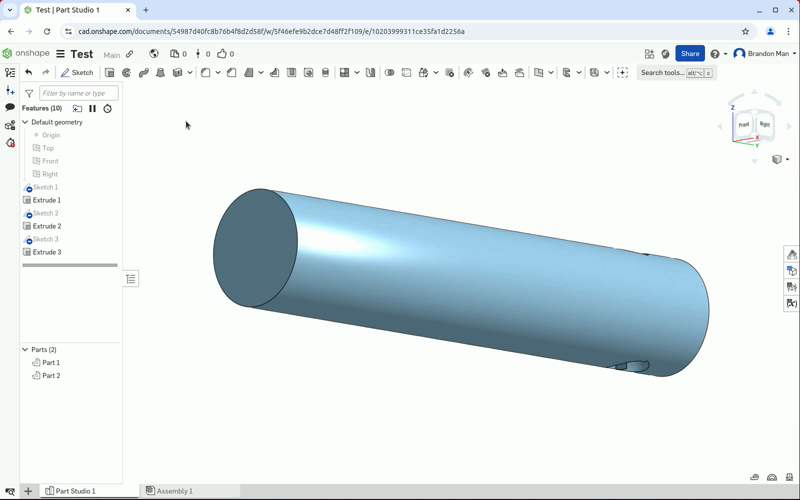
key(left, 3)
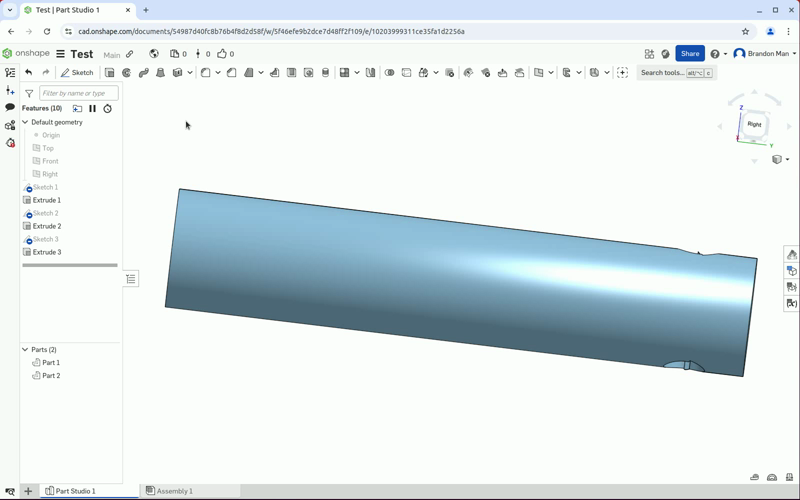
key(right, 3)
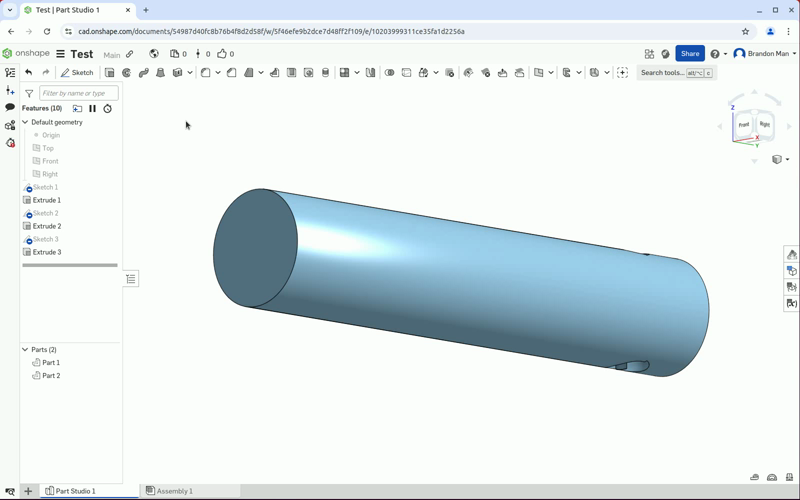
key(down, 3)
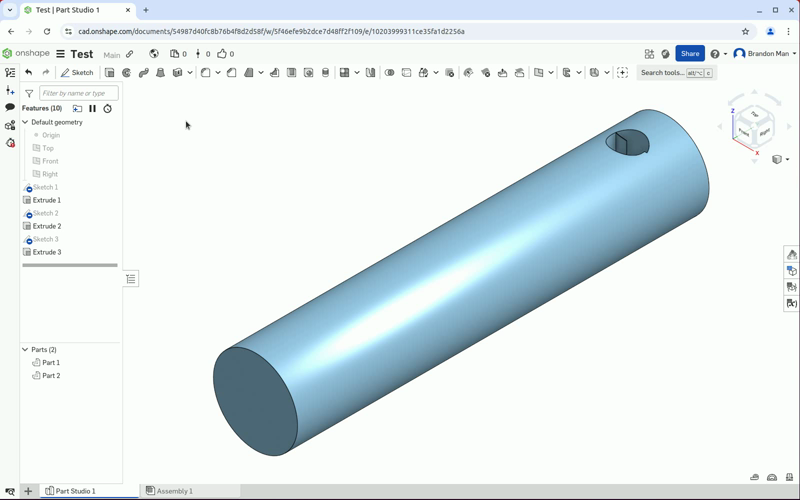
mouse_move(73, 189)
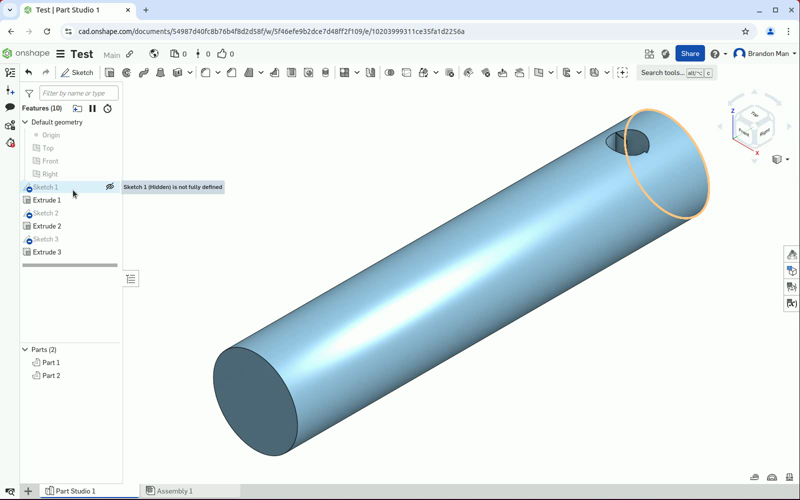
click(73, 189)